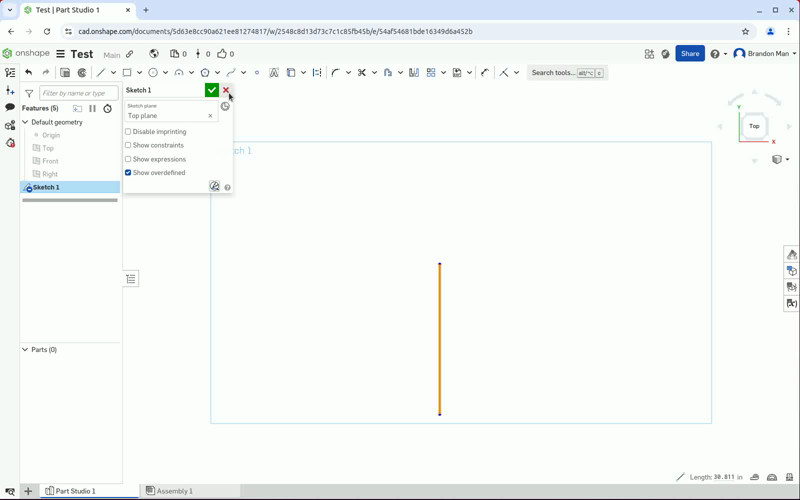
key(shift+h)
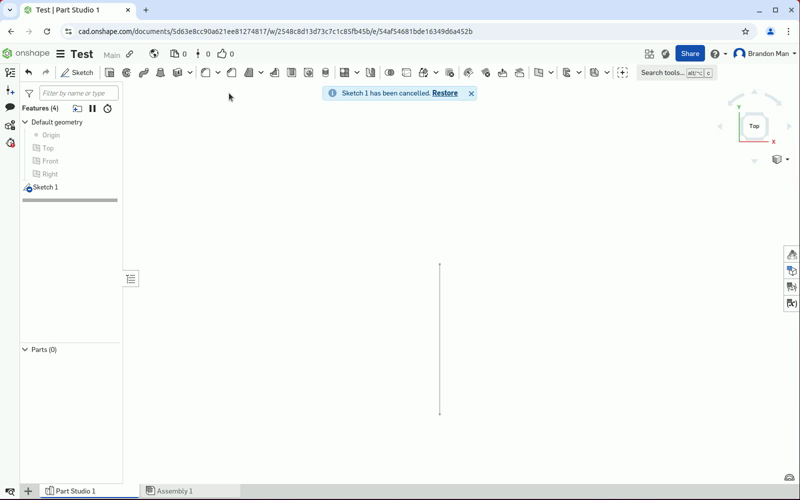
mouse_move(73, 352)
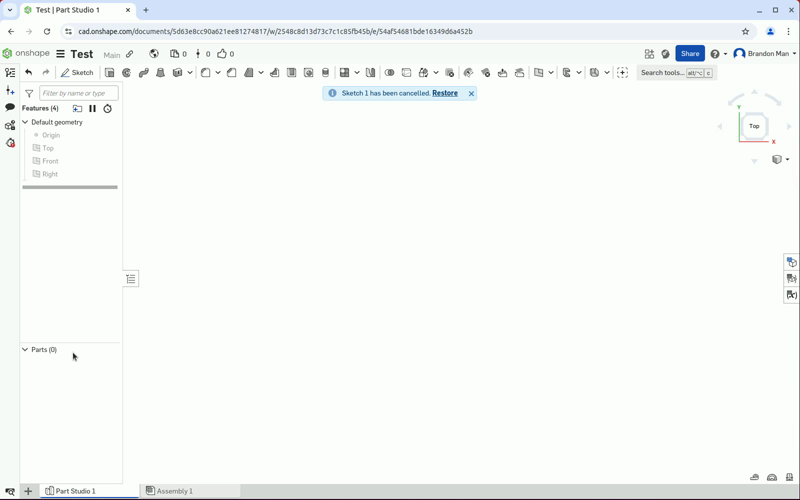
key(y)
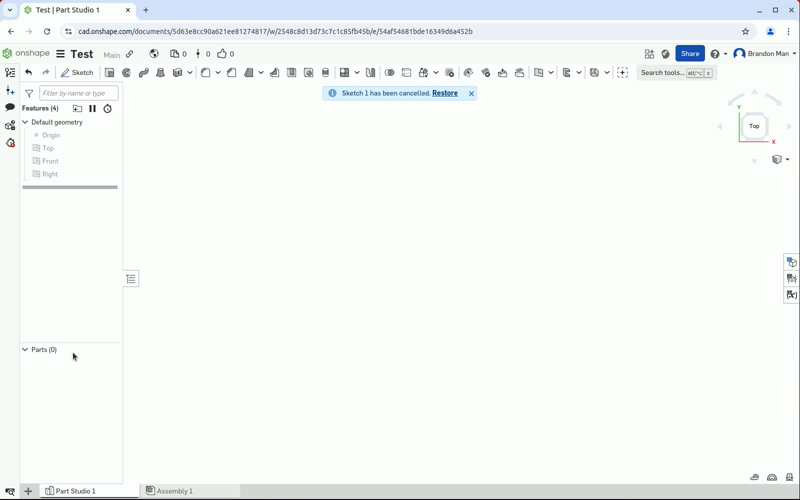
key(shift+p)
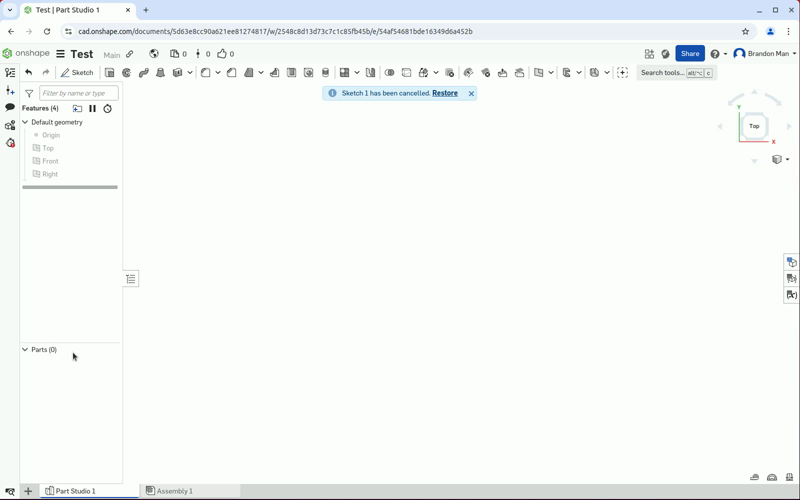
key(space)
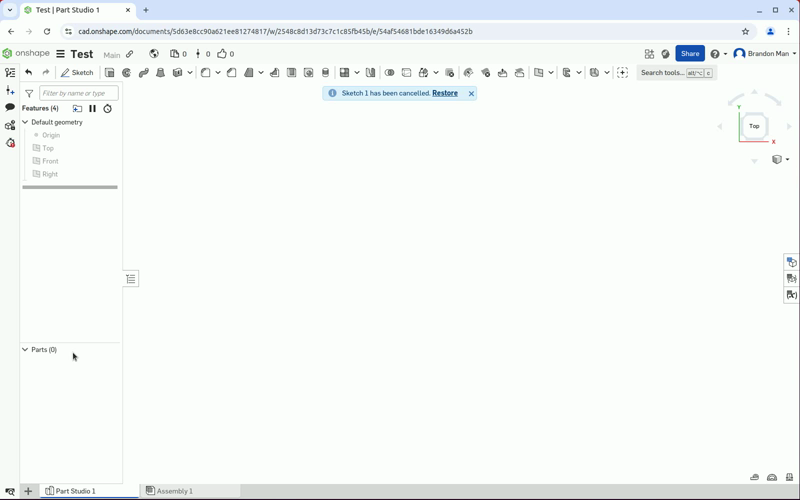
key_down(shift)
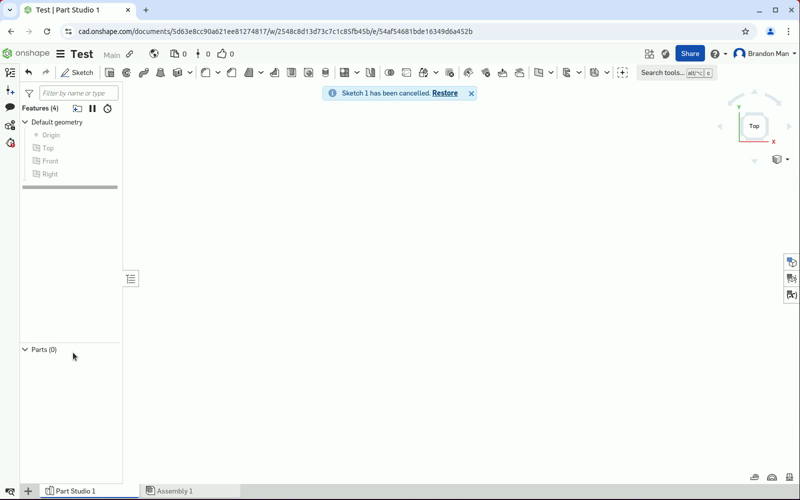
key(up)
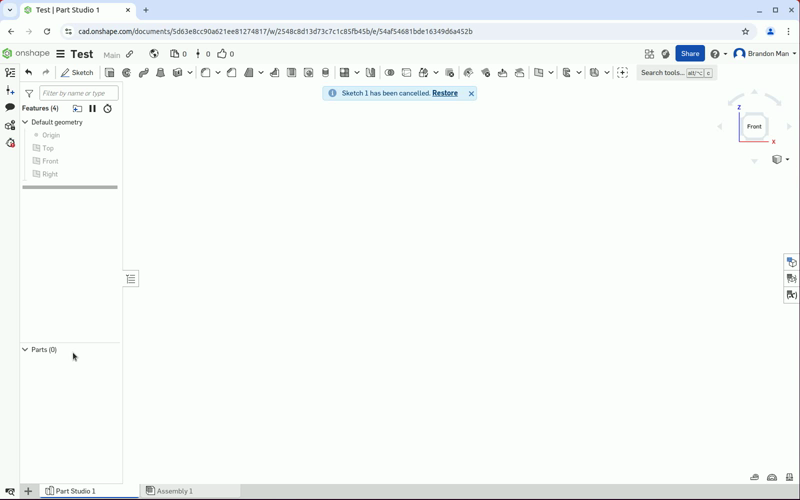
key_up(shift)
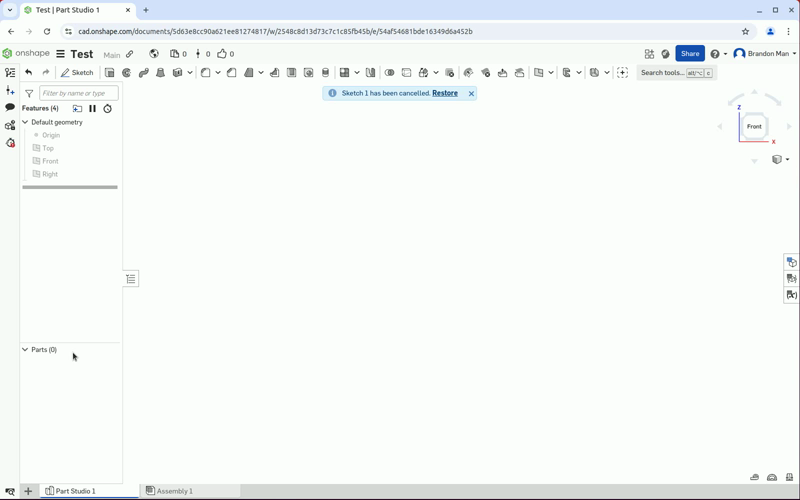
key(space)
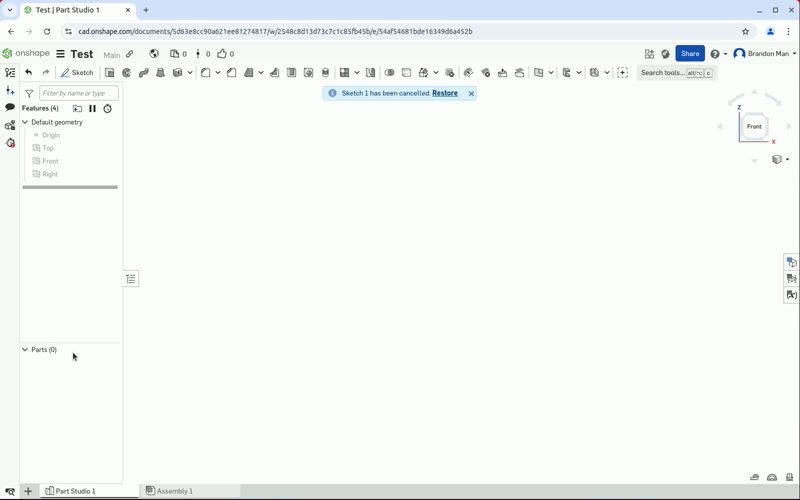
key_down(shift)
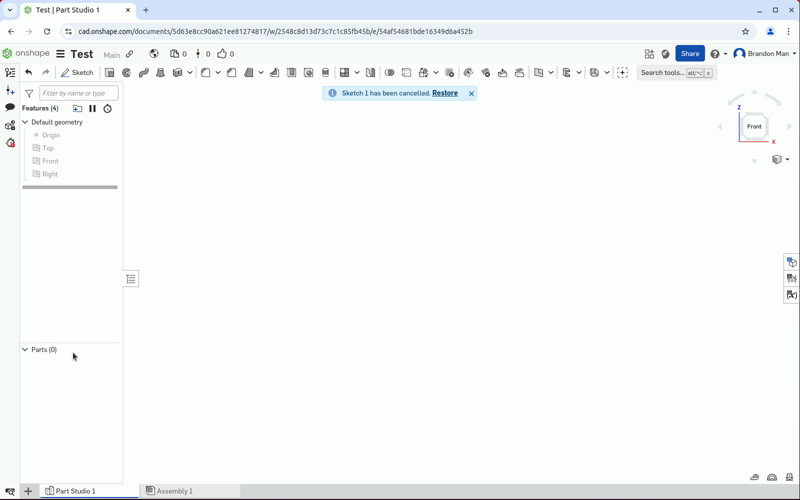
key(left)
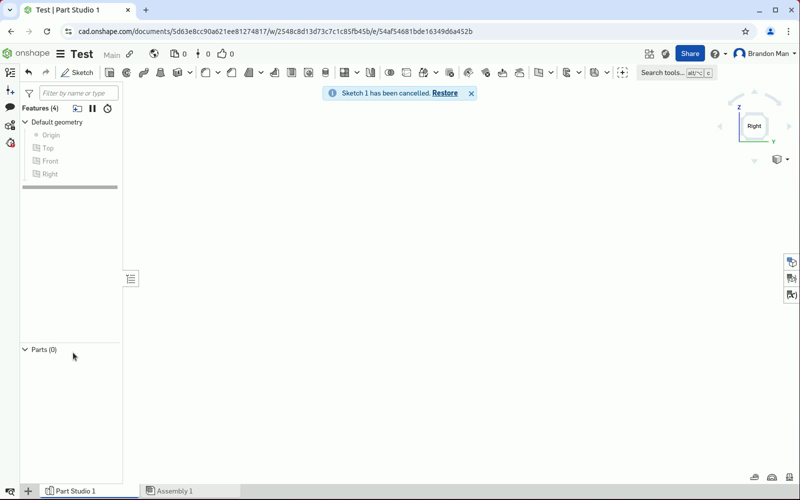
key_up(shift)
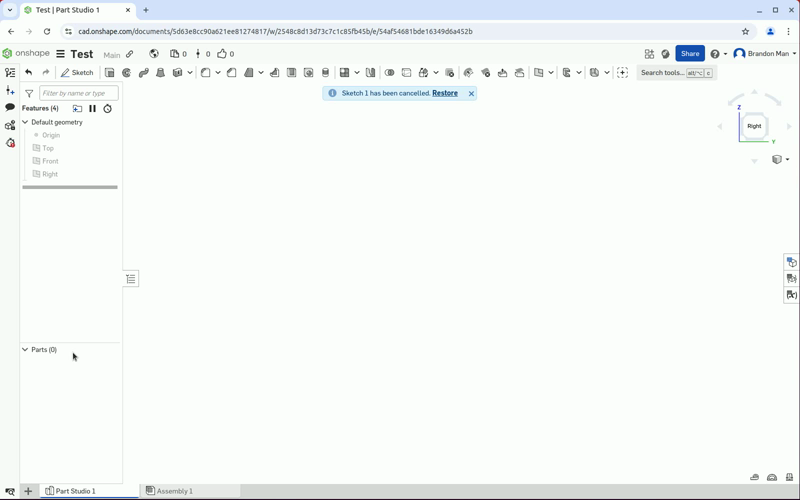
mouse_move(73, 352)
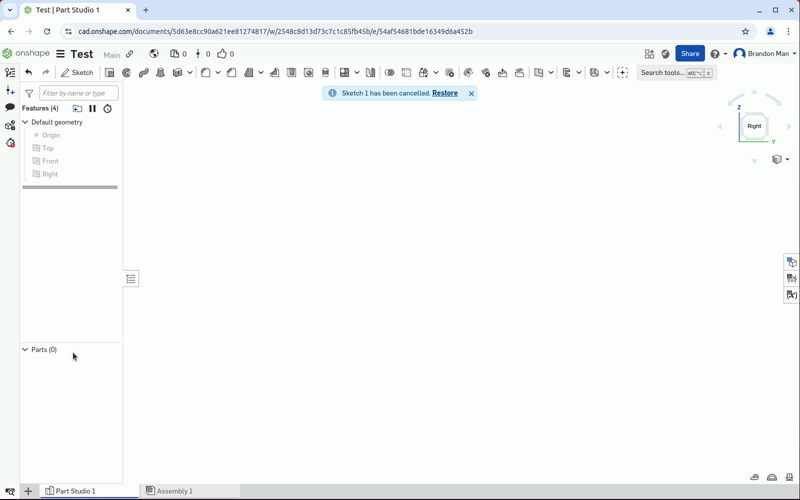
key(shift+y)
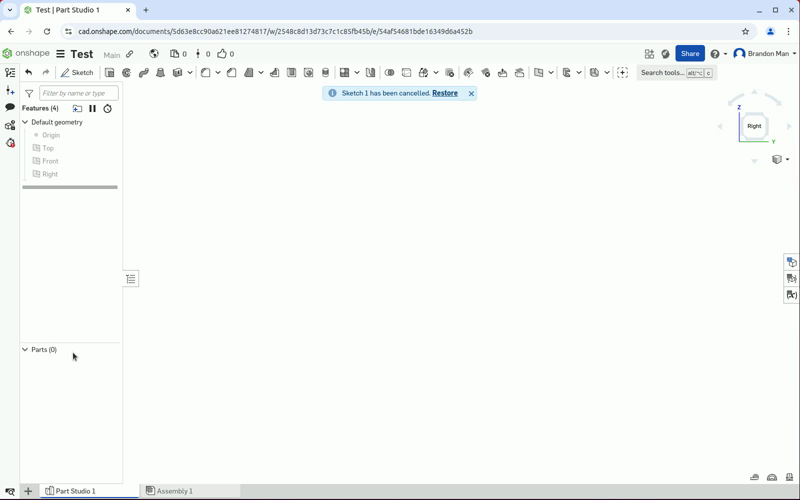
key(shift+s)
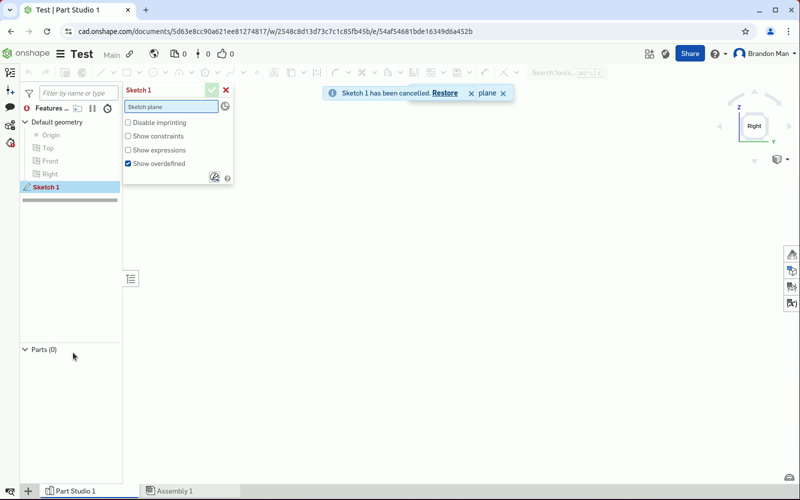
mouse_move(73, 176)
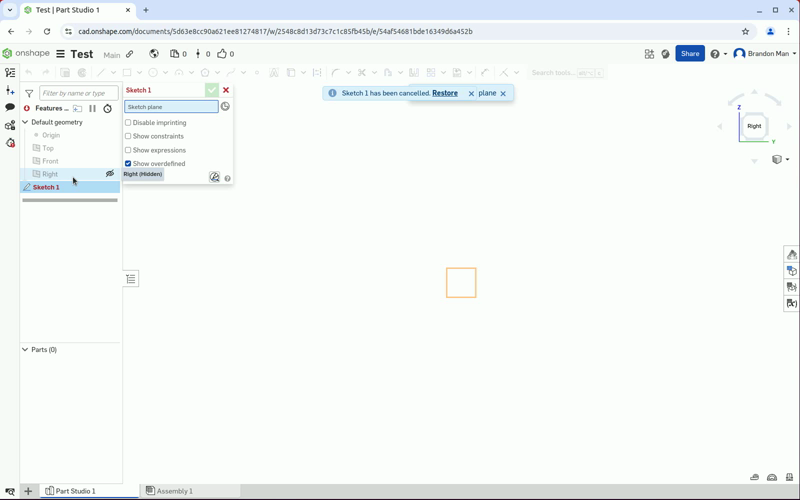
click(73, 176)
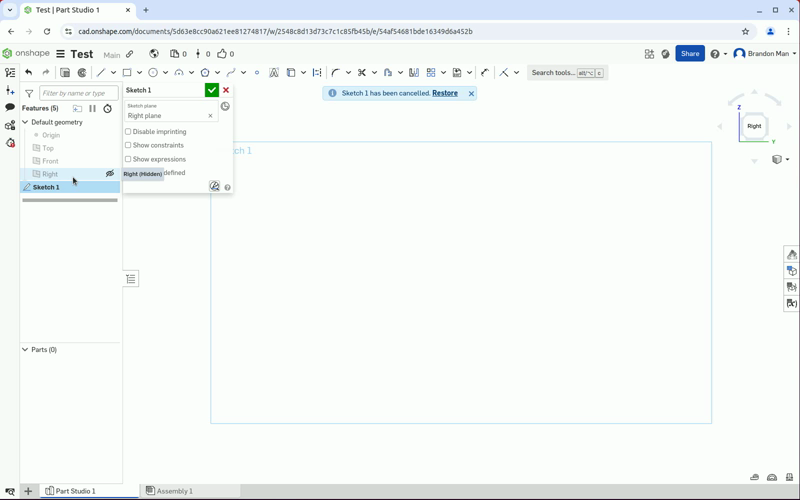
mouse_move(73, 352)
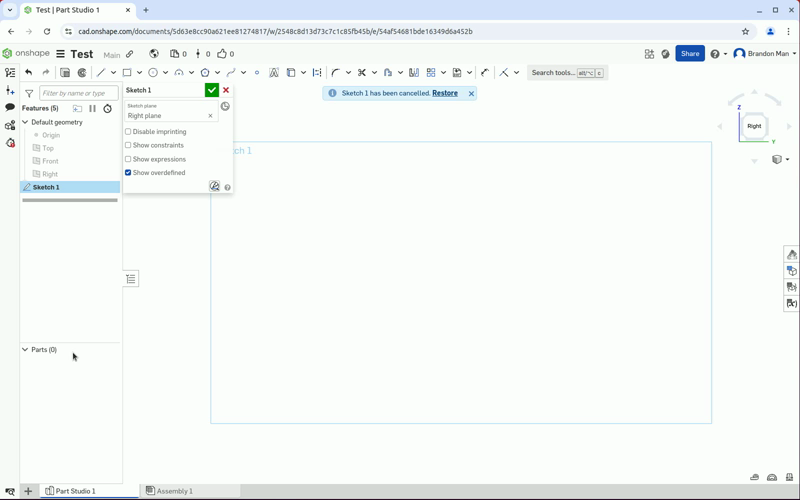
key(y)
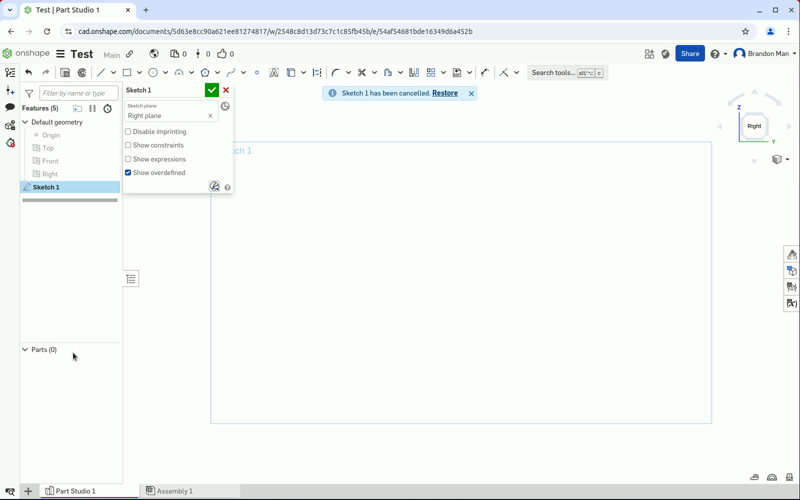
key(l)
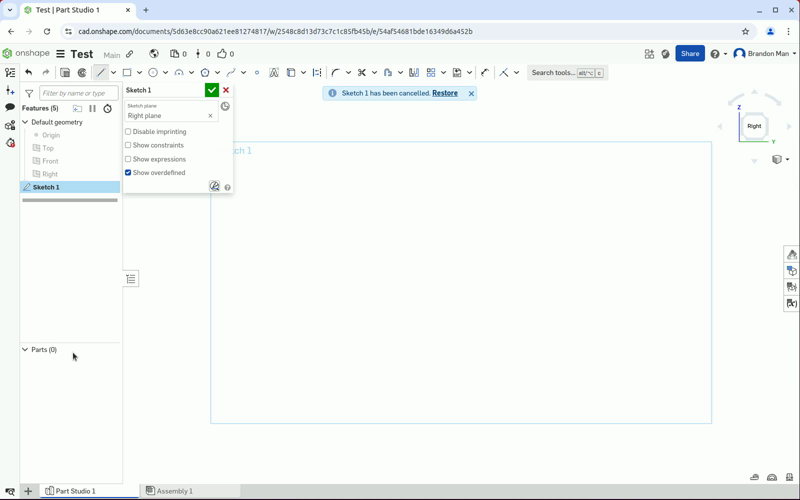
key_down(shift)
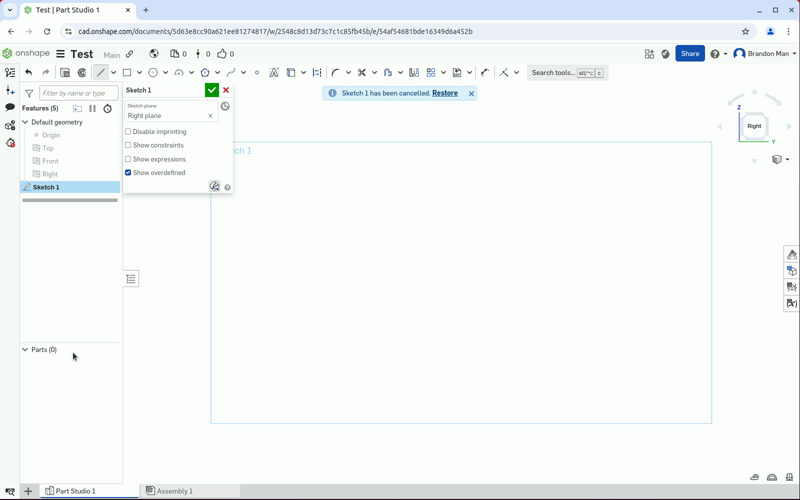
mouse_move(446, 282)
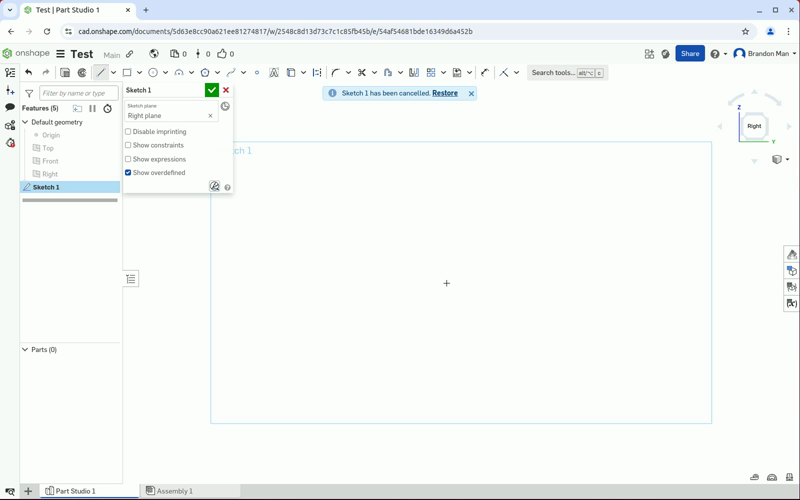
click(446, 282)
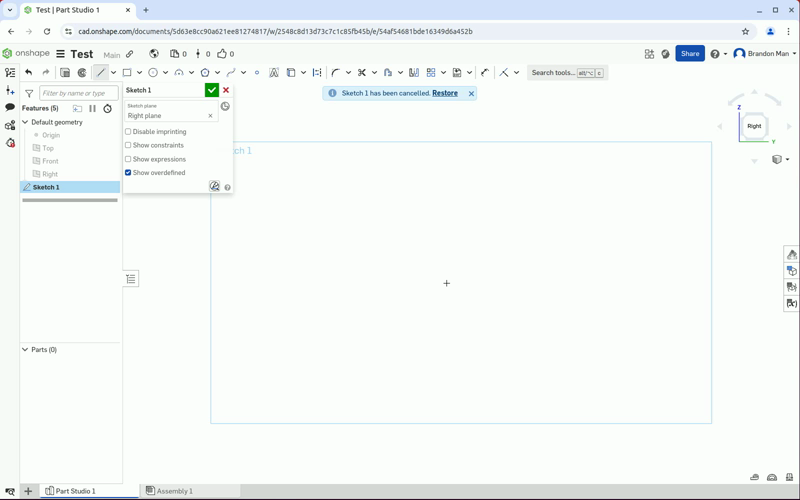
key_up(shift)
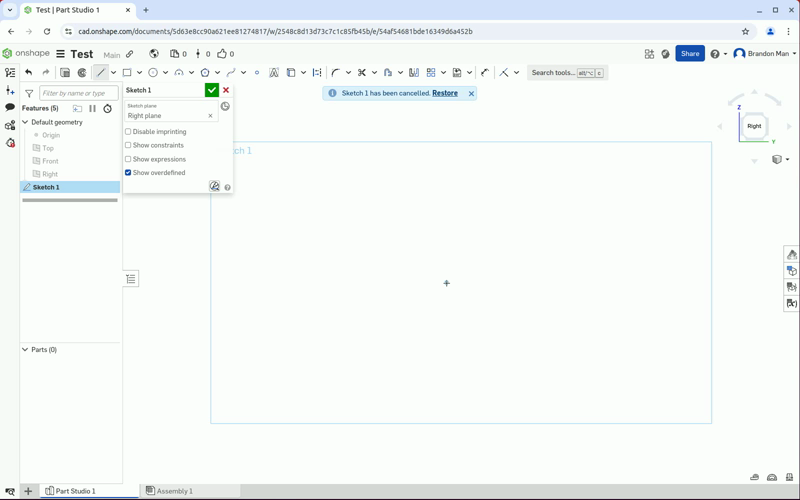
key_down(shift)
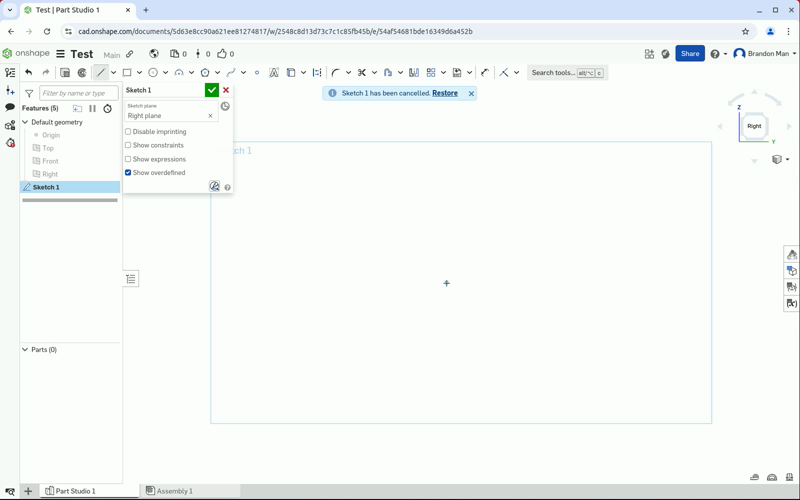
mouse_move(476, 282)
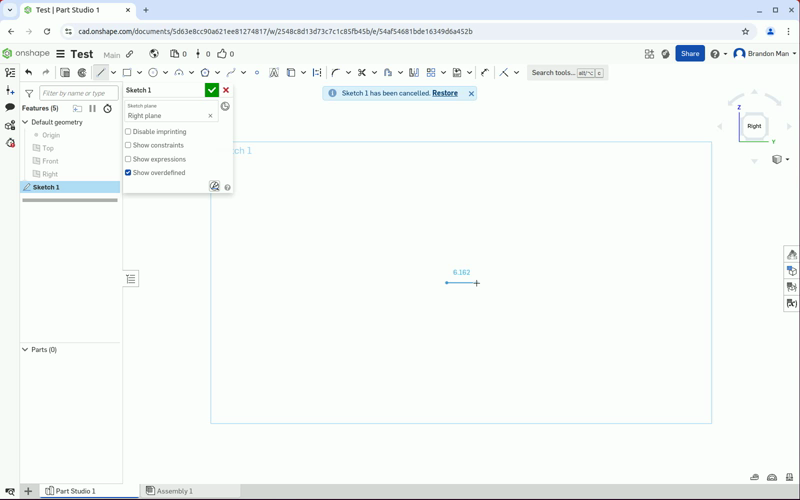
mouse_move(477, 282)
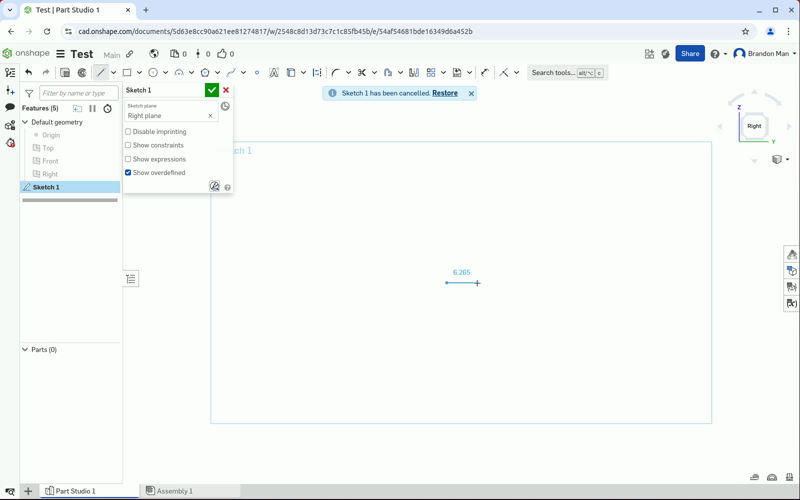
click(477, 282)
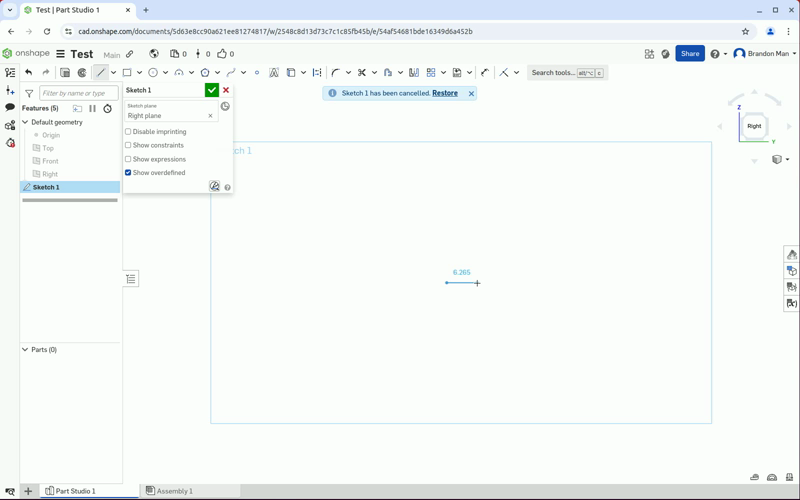
key_up(shift)
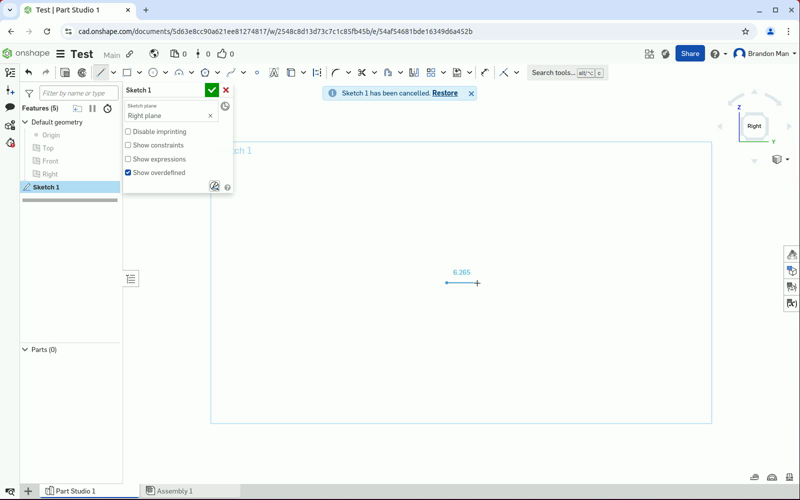
key_down(shift)
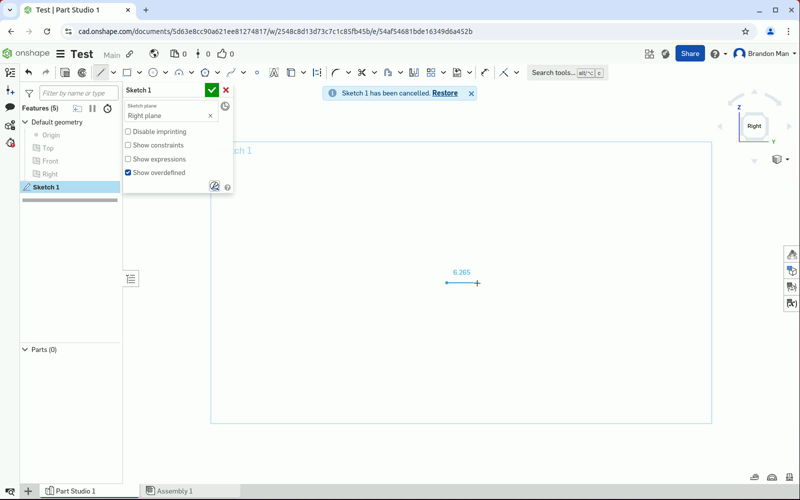
mouse_move(507, 282)
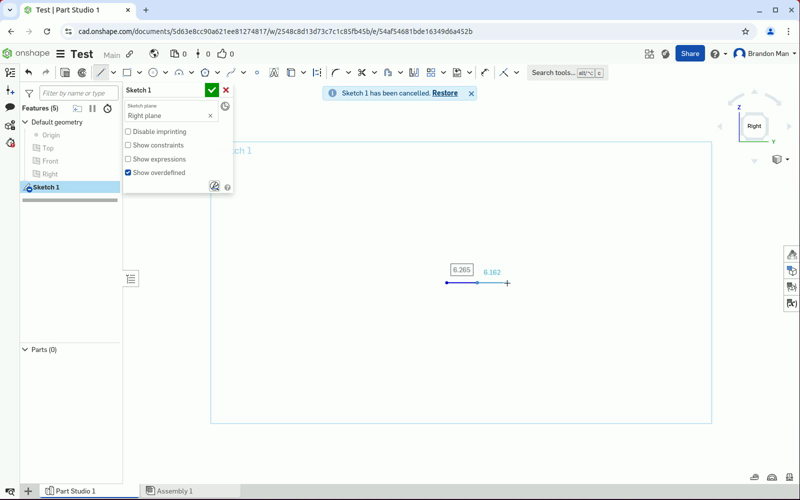
mouse_move(477, 282)
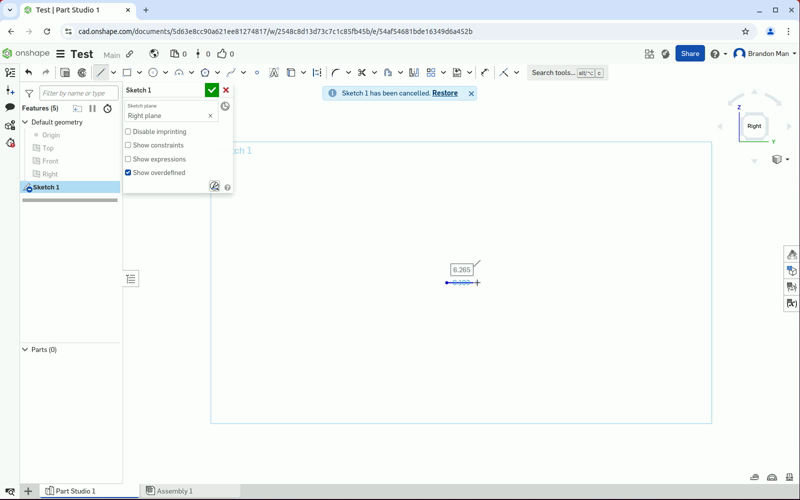
scroll(6)
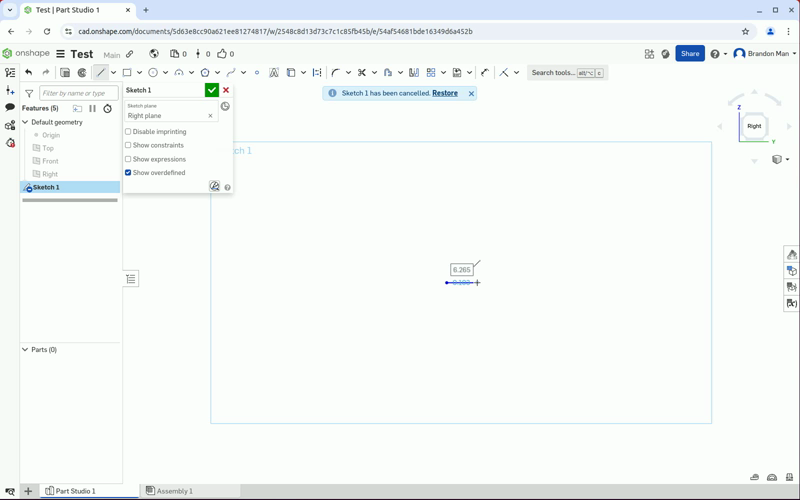
scroll(6)
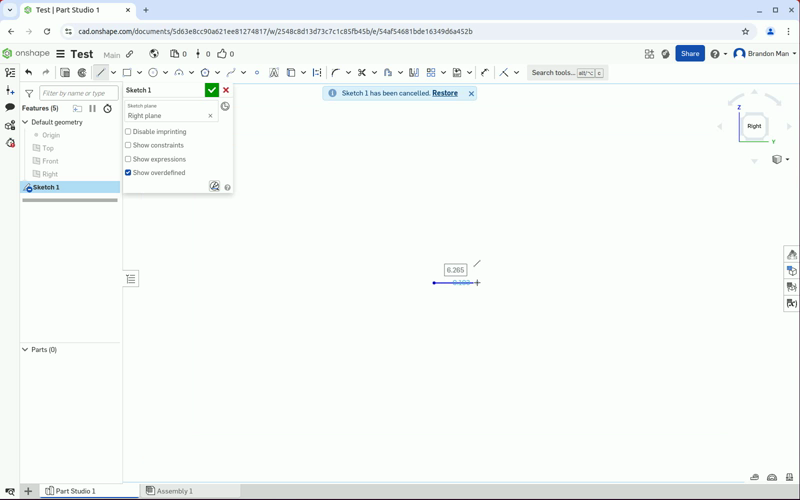
scroll(6)
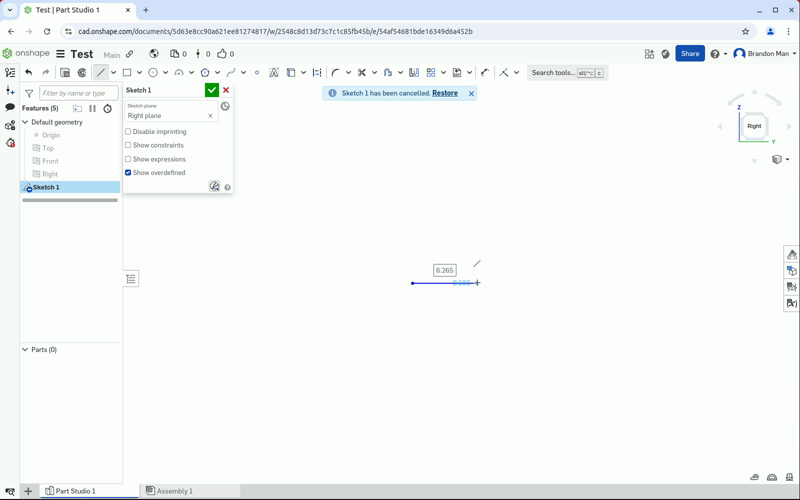
scroll(6)
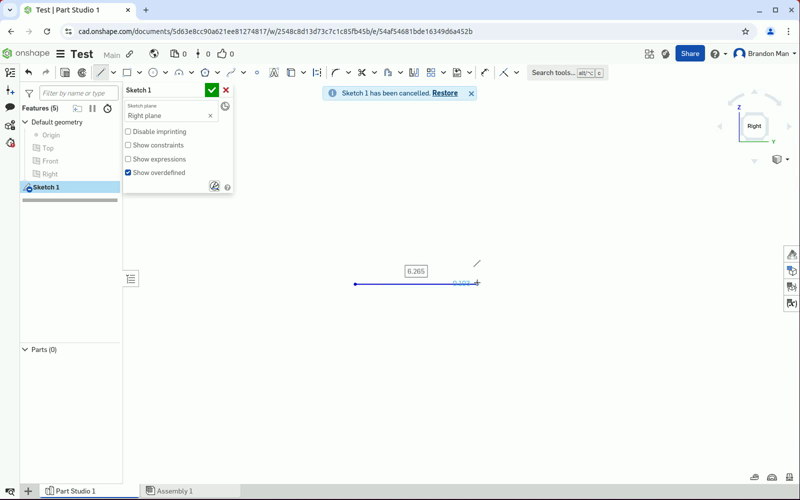
scroll(6)
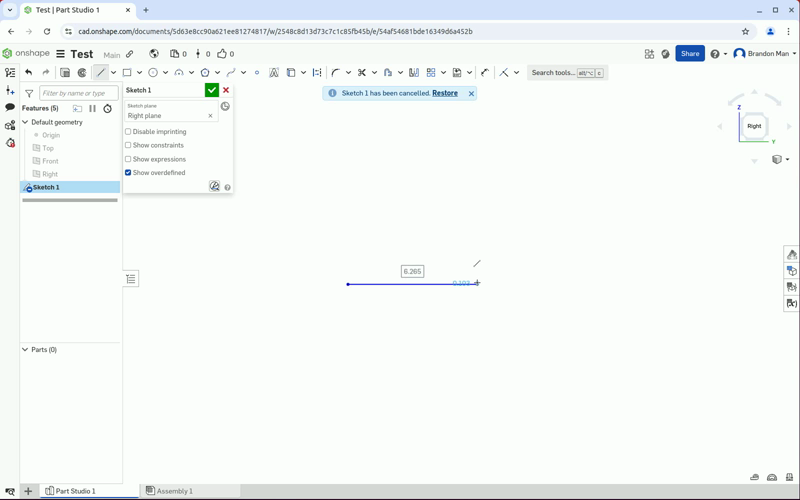
scroll(6)
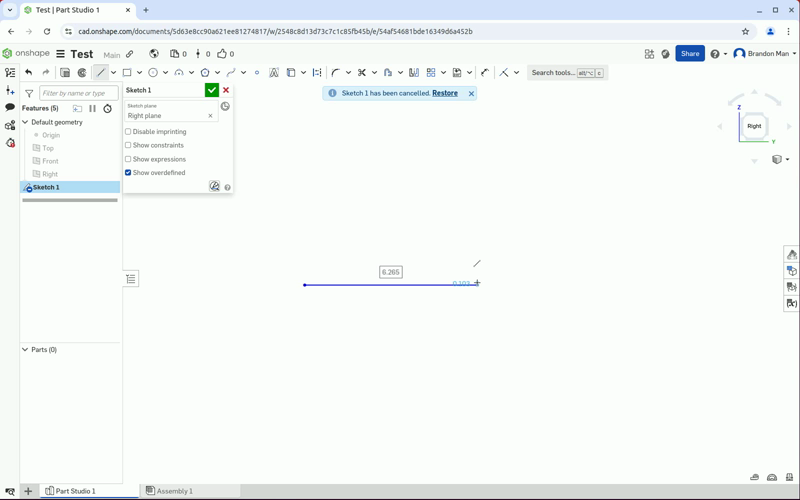
scroll(6)
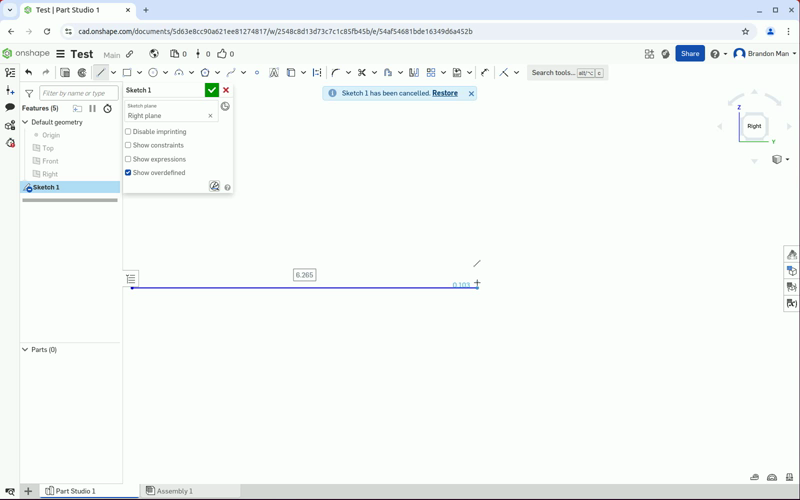
click(477, 282)
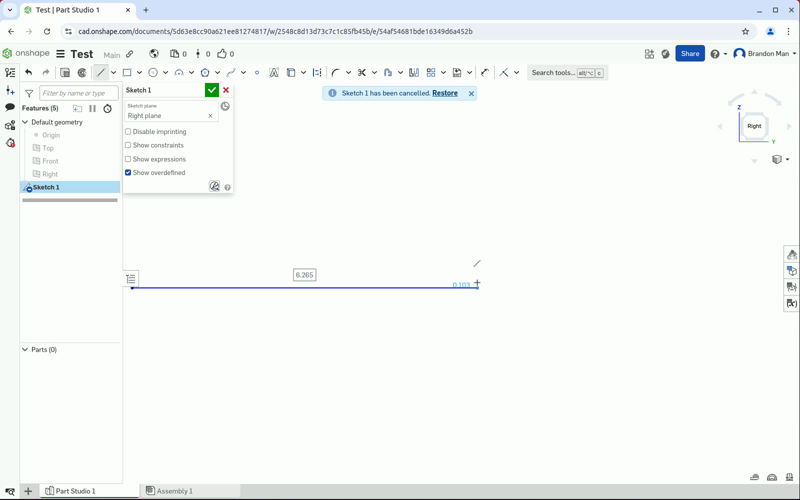
scroll(-6)
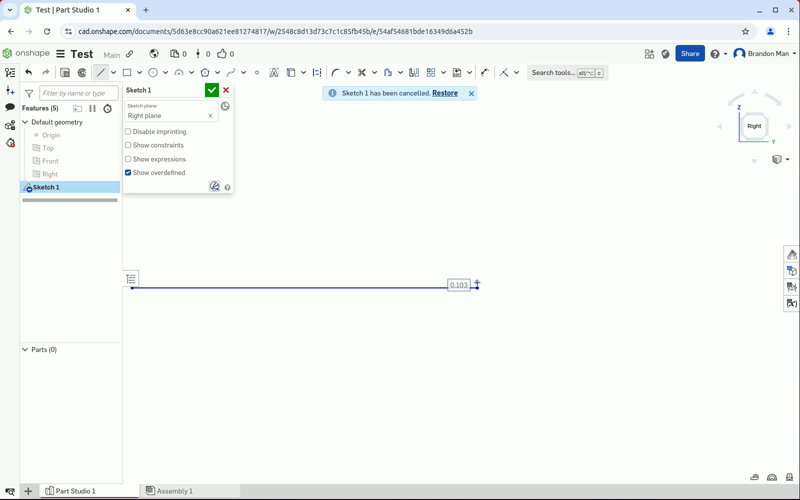
scroll(-6)
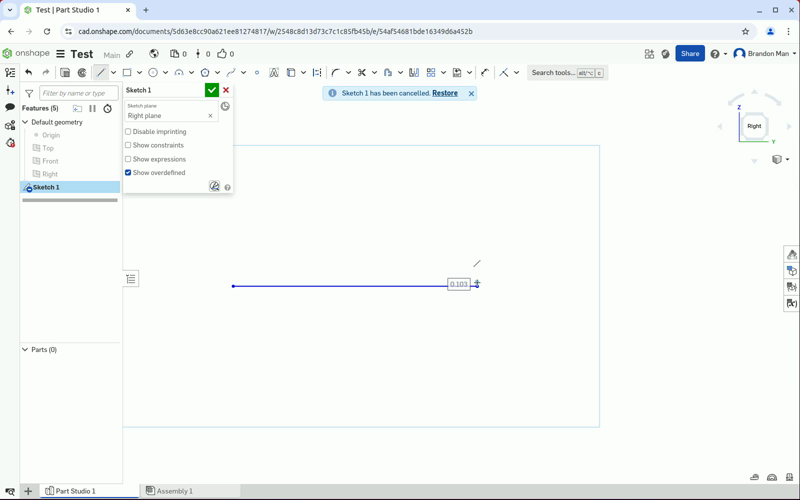
scroll(-6)
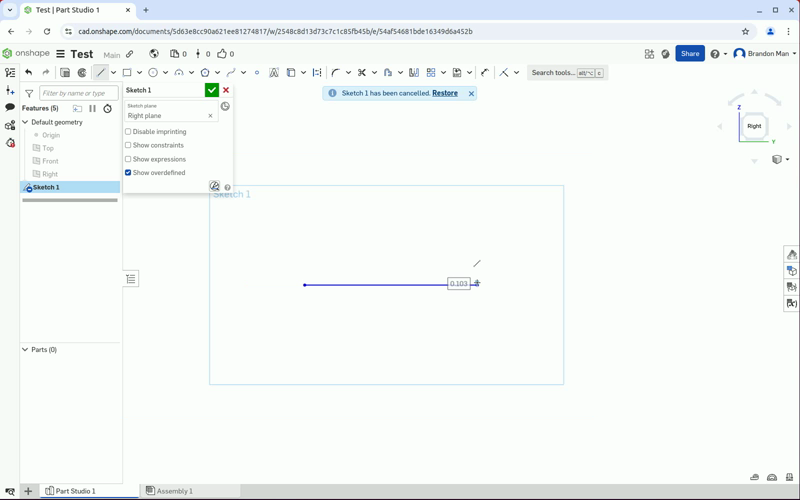
scroll(-6)
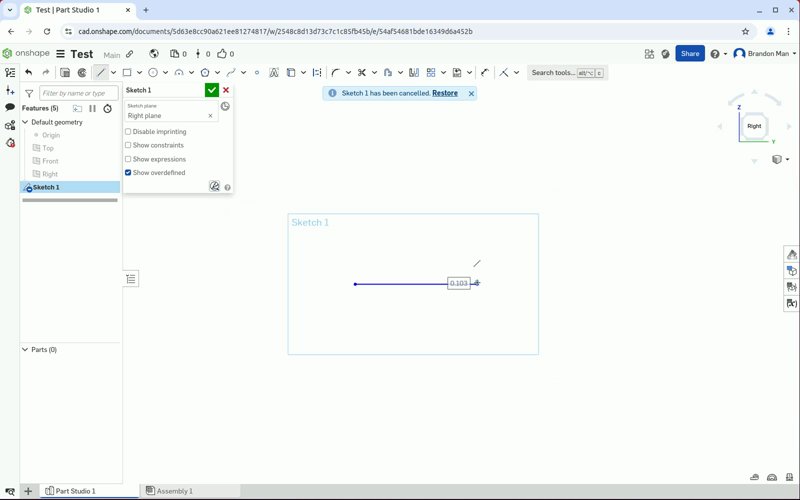
scroll(-6)
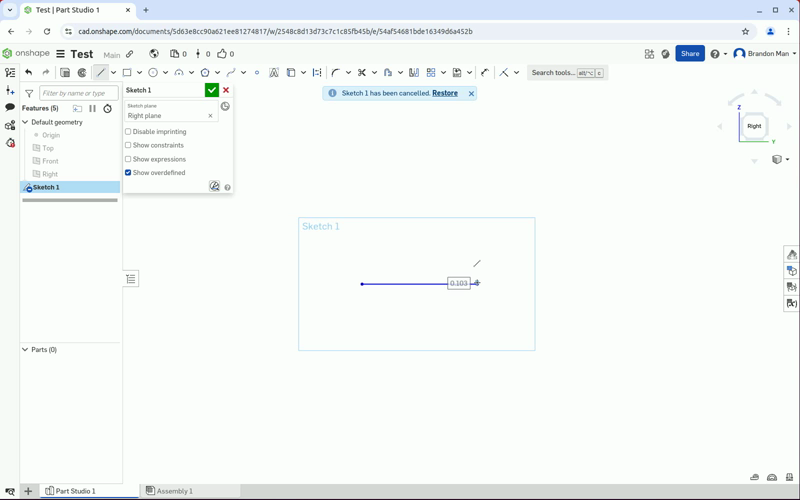
scroll(-6)
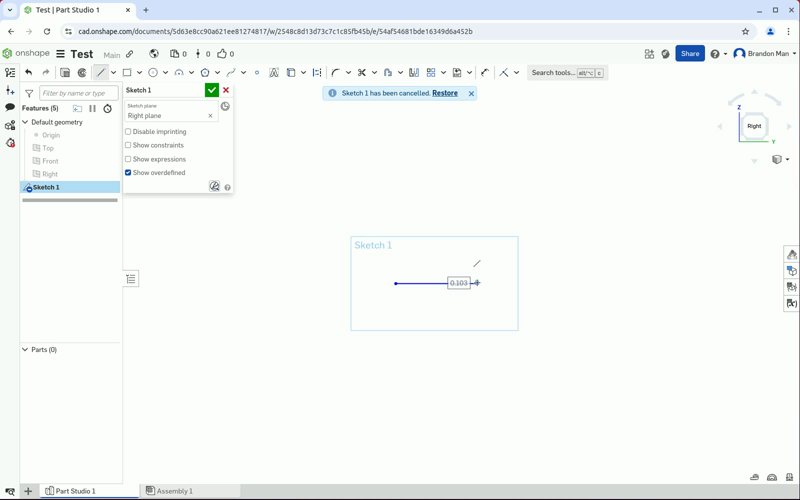
scroll(-6)
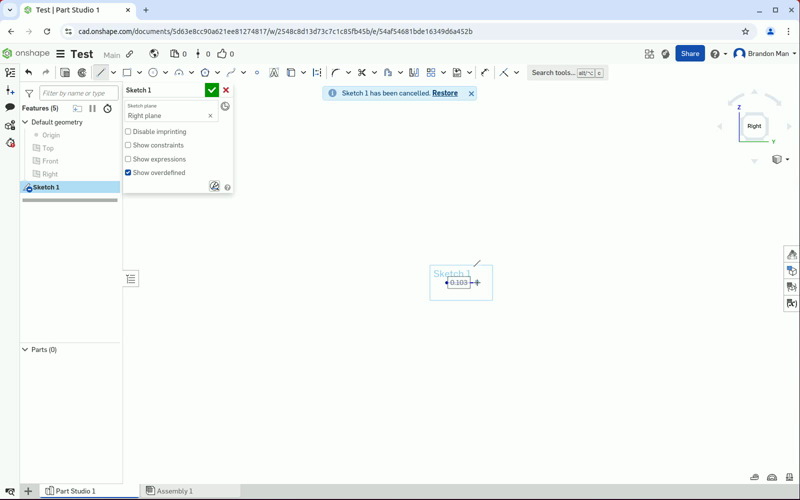
key_up(shift)
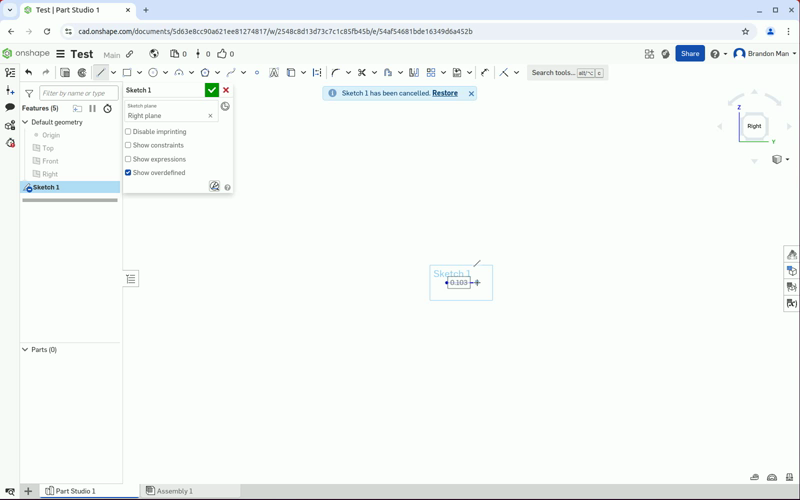
key_down(shift)
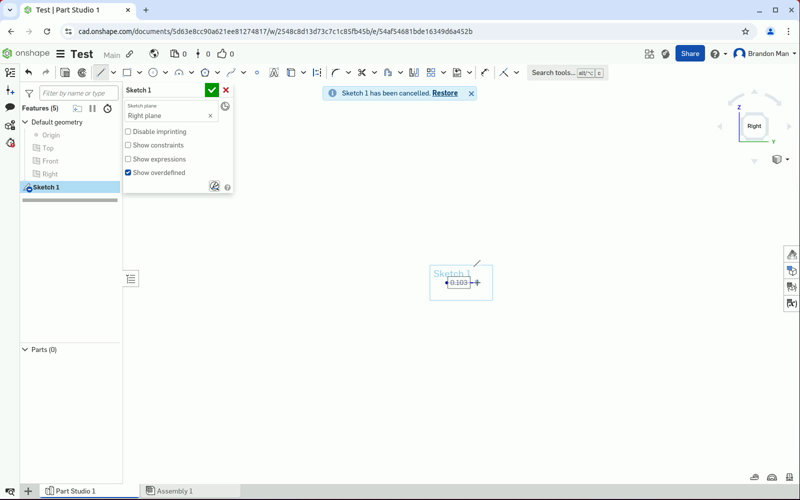
mouse_move(507, 282)
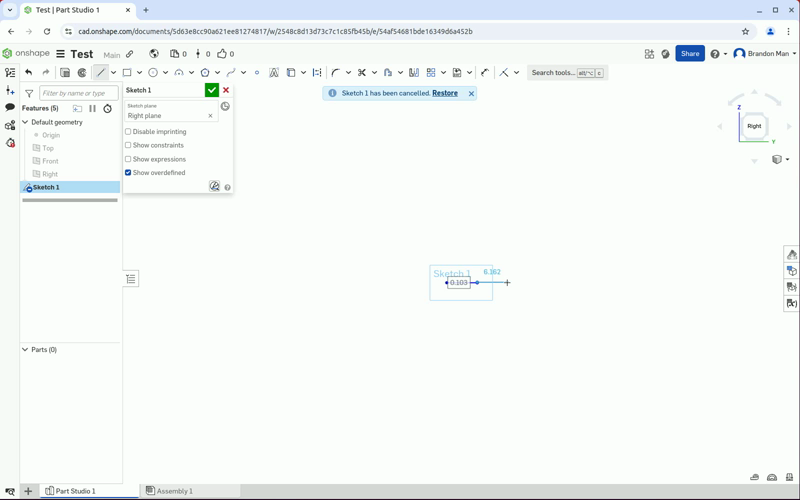
mouse_move(446, 282)
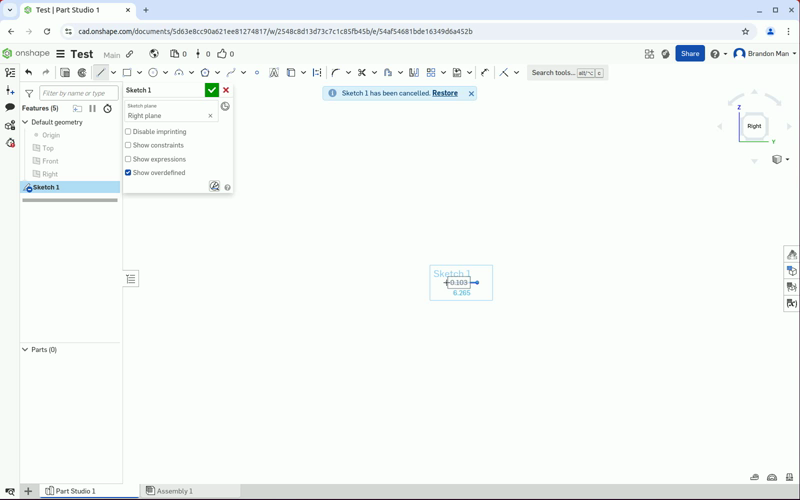
scroll(6)
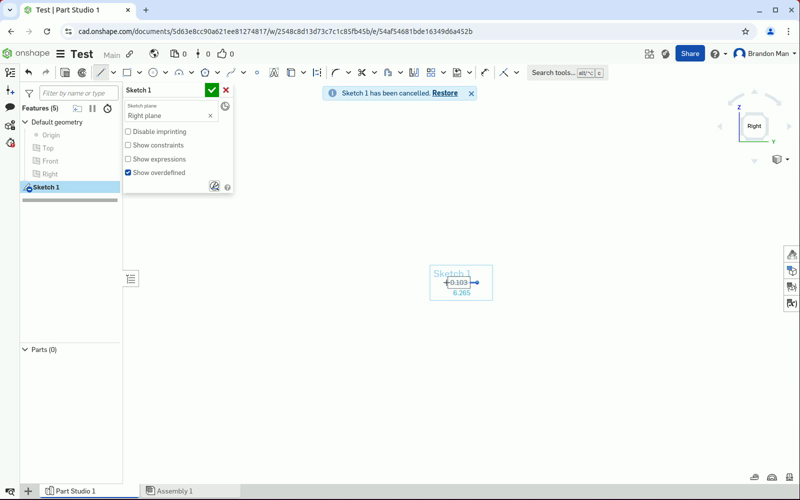
scroll(6)
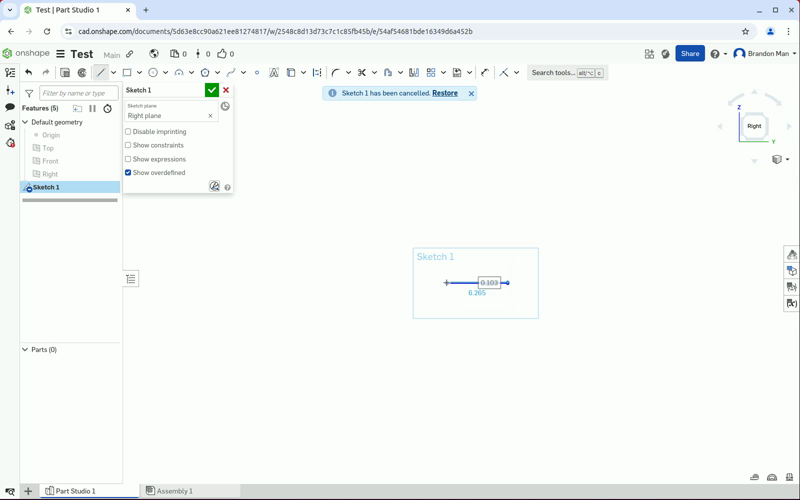
scroll(6)
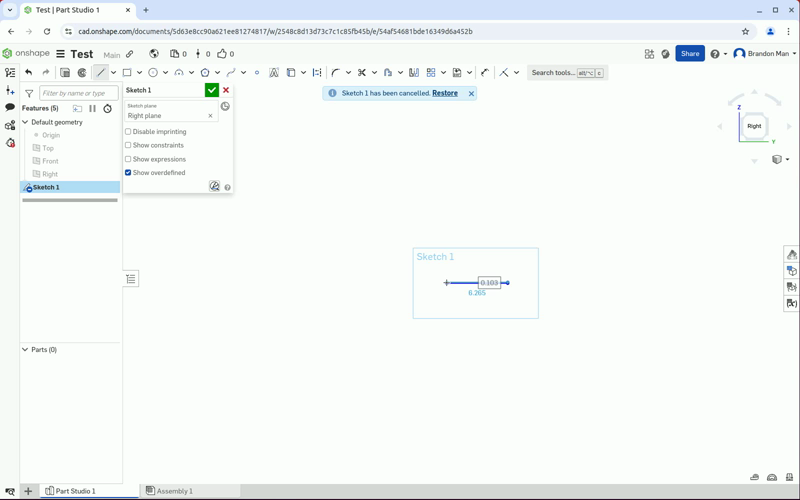
scroll(6)
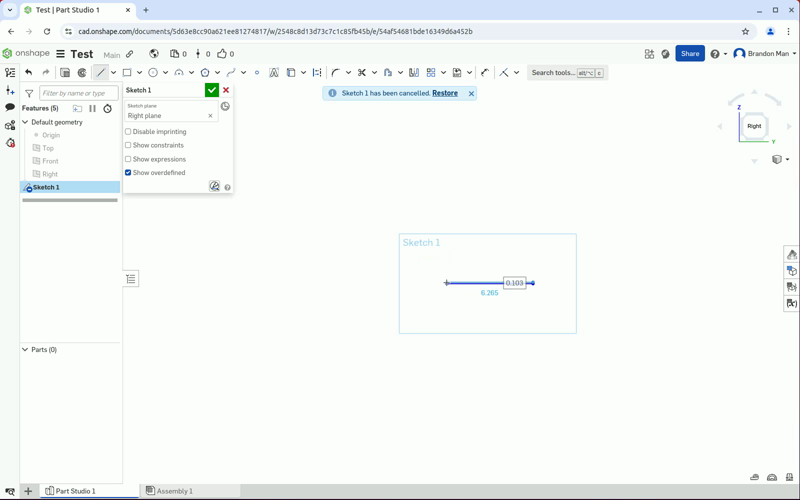
scroll(6)
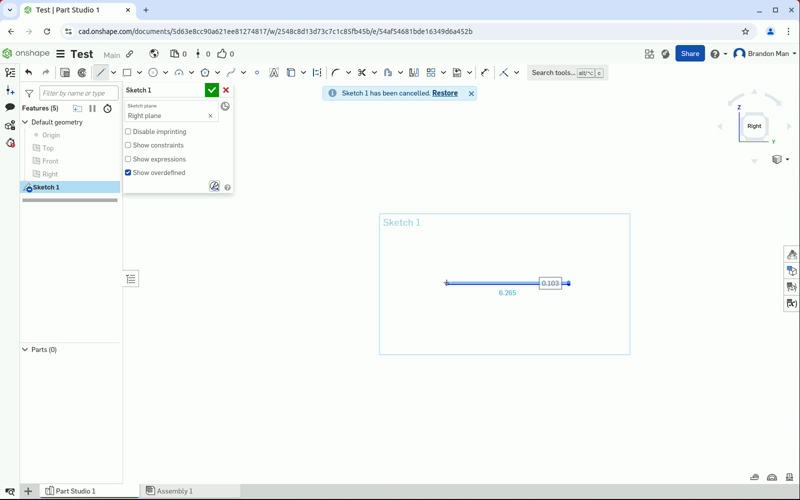
scroll(6)
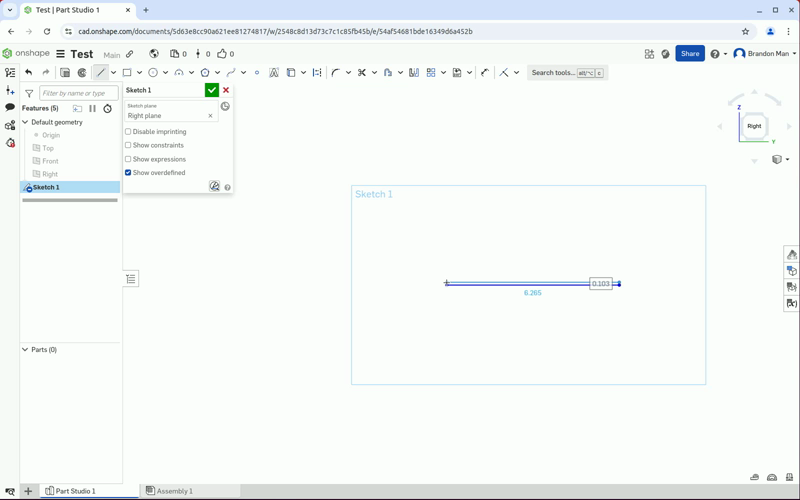
scroll(6)
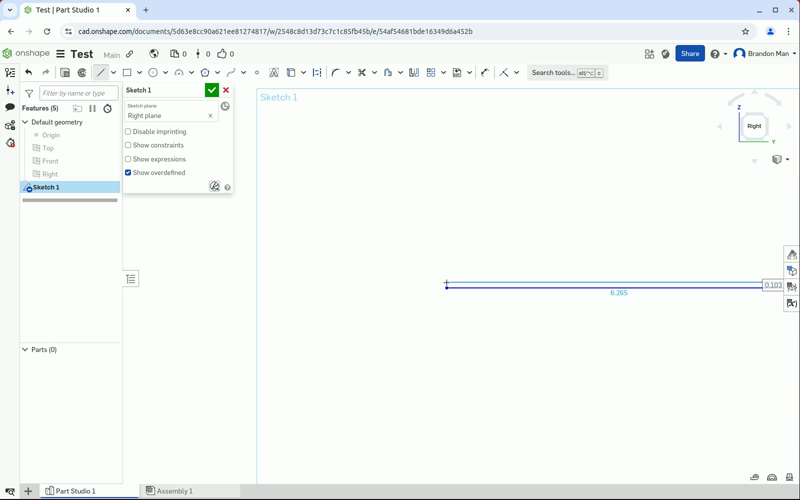
click(446, 282)
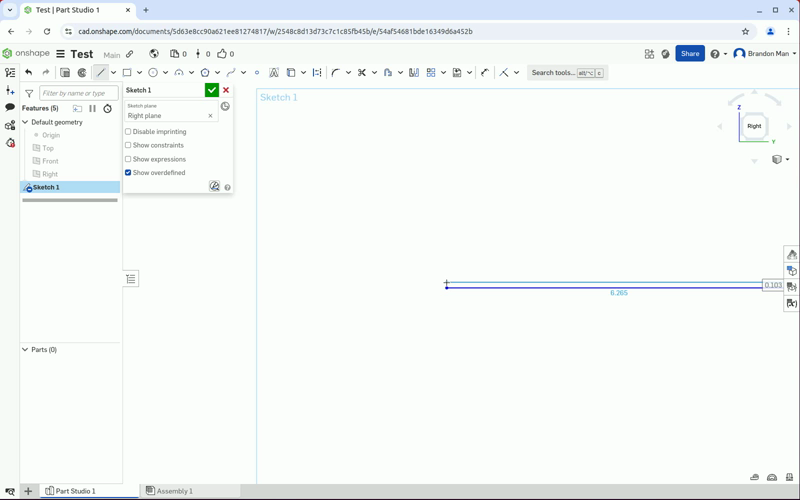
scroll(-6)
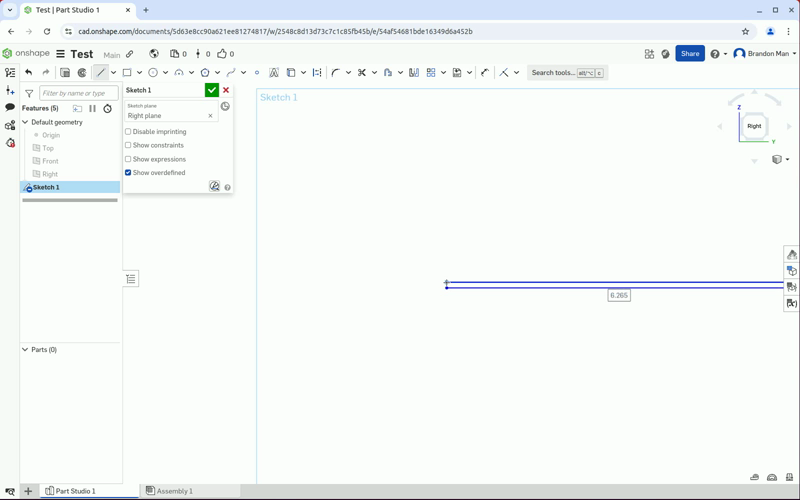
scroll(-6)
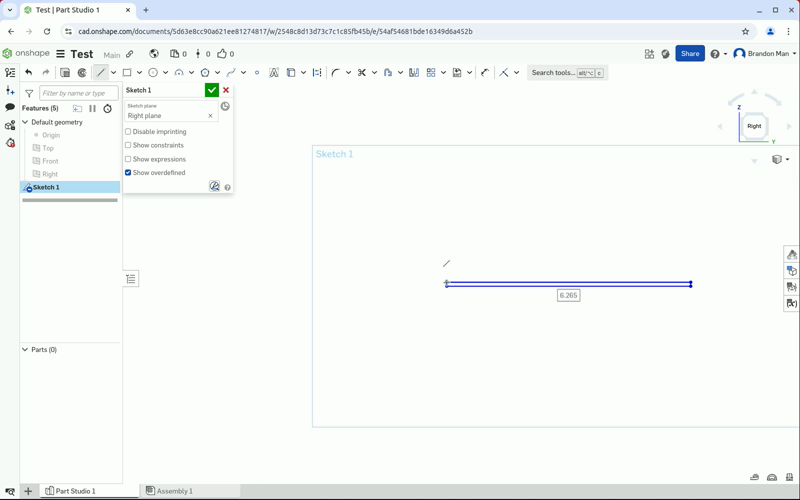
scroll(-6)
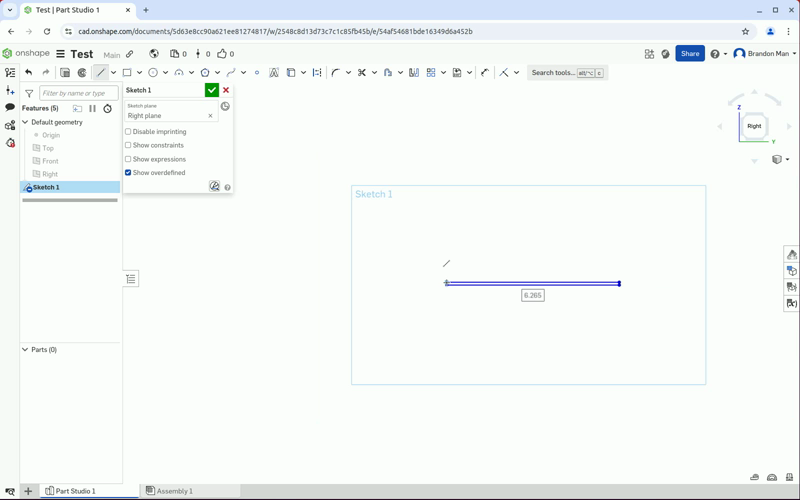
scroll(-6)
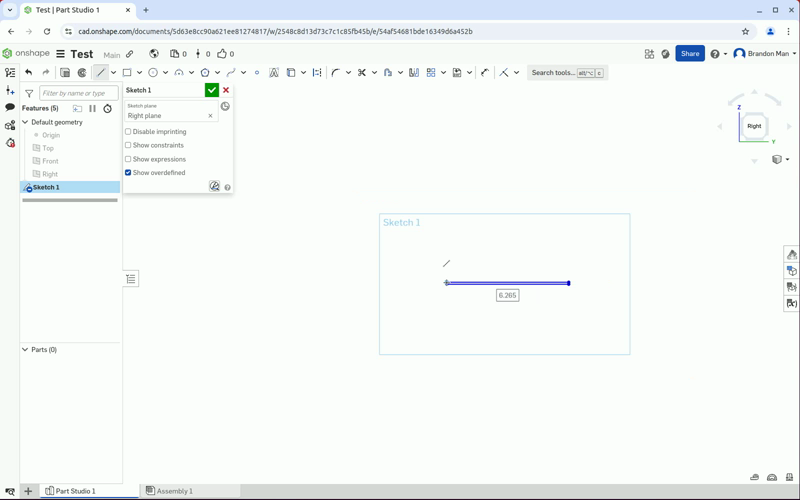
scroll(-6)
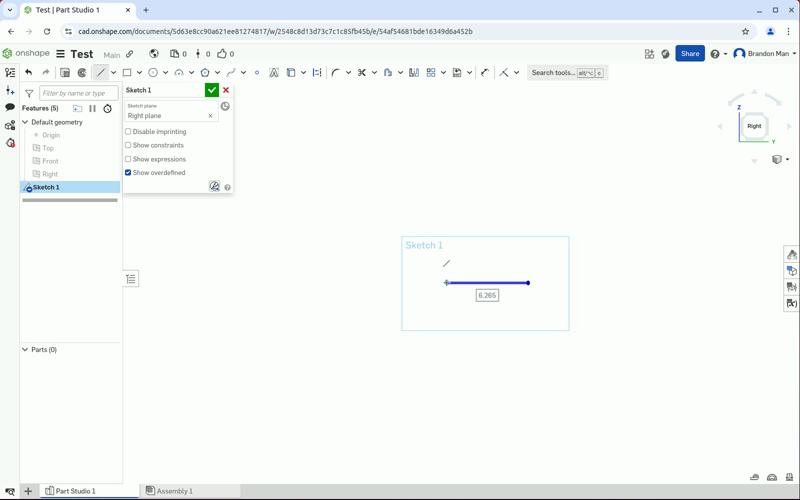
scroll(-6)
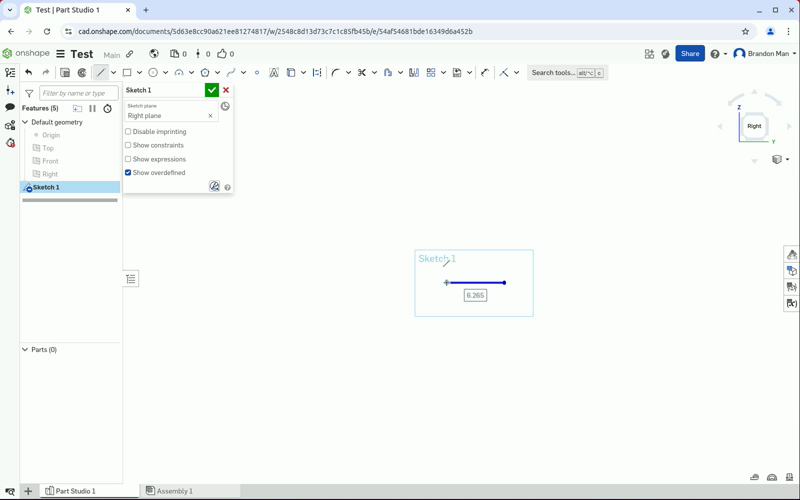
scroll(-6)
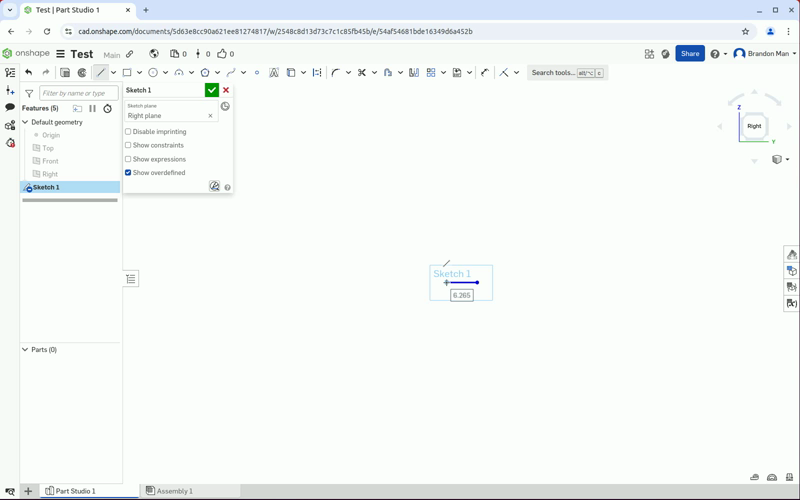
key_up(shift)
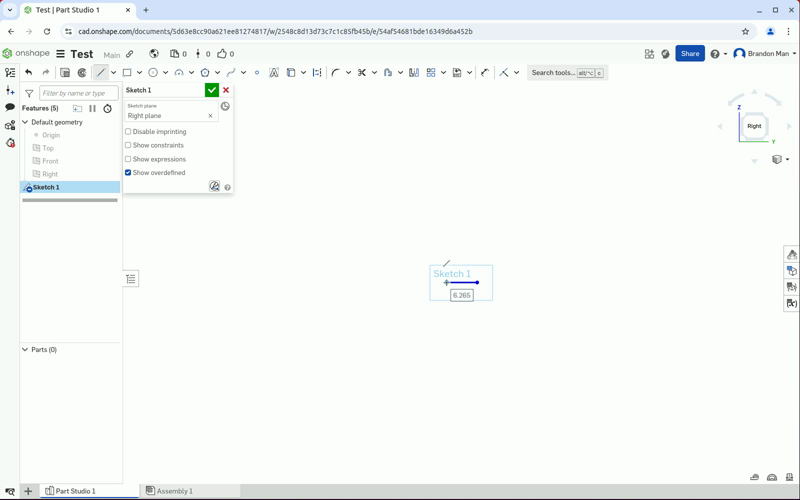
mouse_move(476, 282)
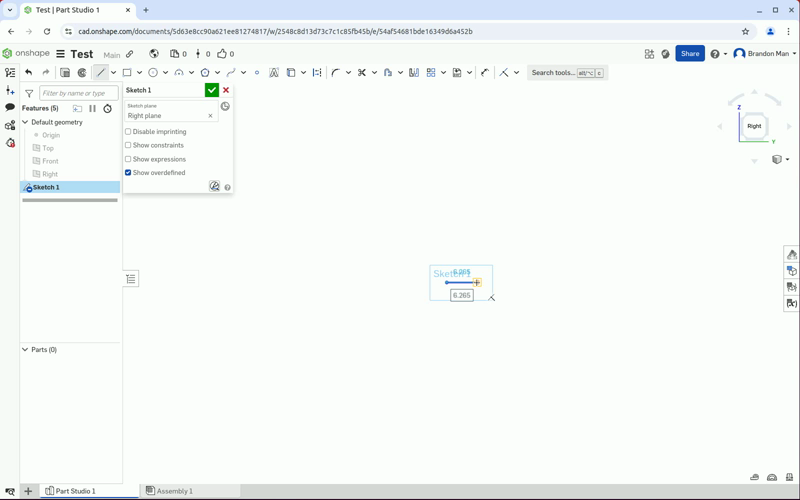
key_down(shift)
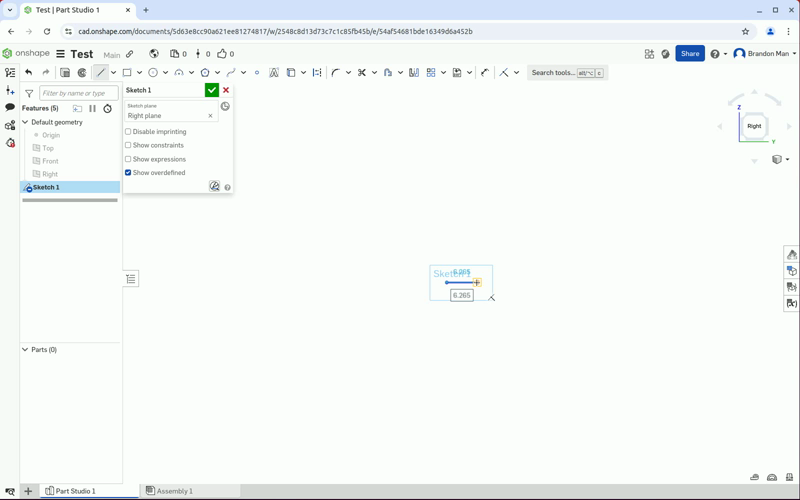
mouse_move(446, 282)
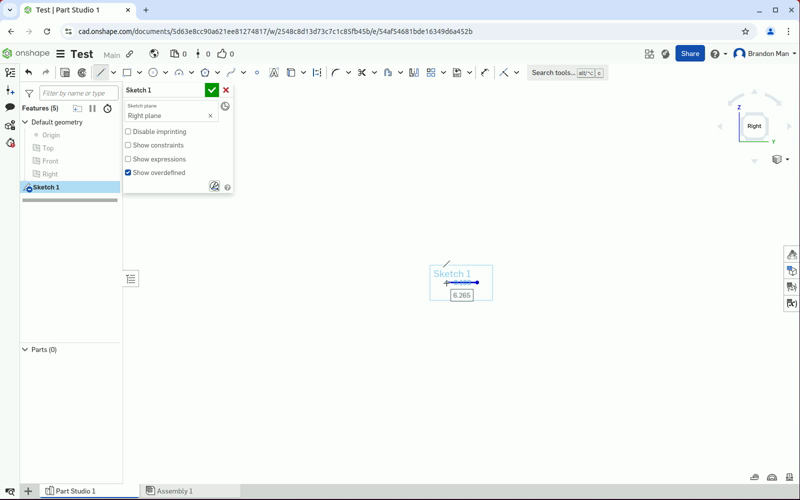
scroll(6)
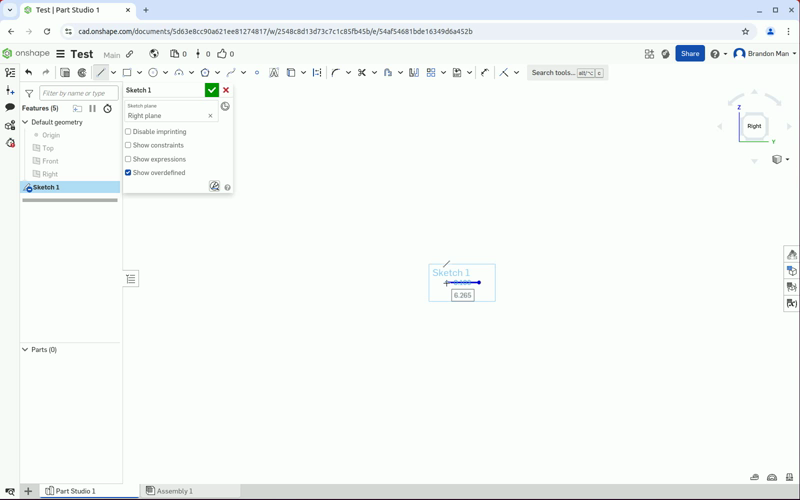
scroll(6)
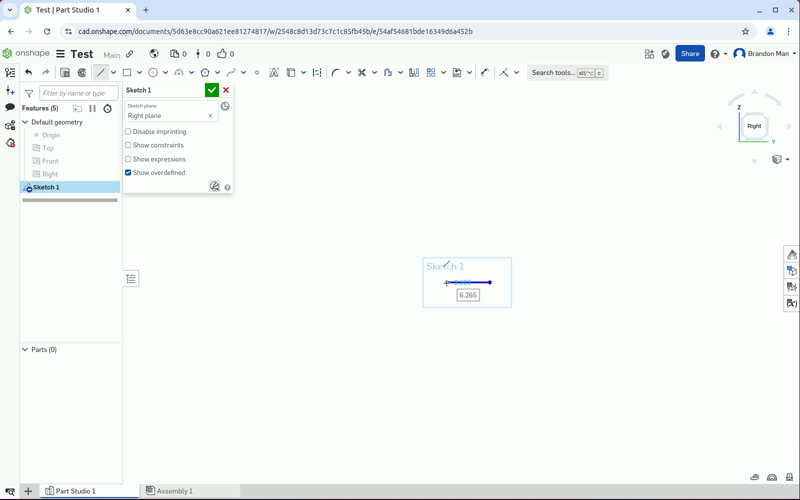
scroll(6)
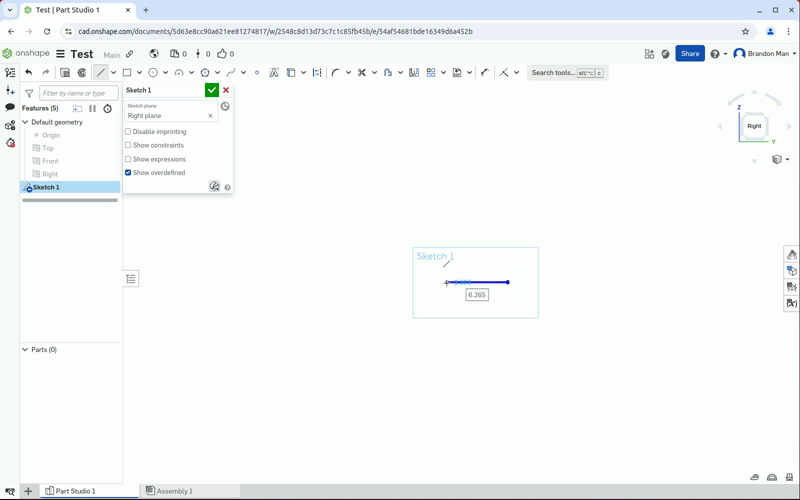
scroll(6)
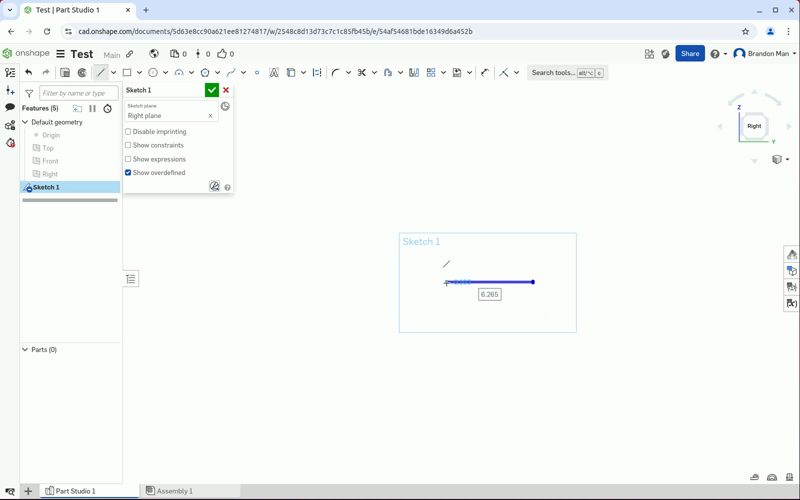
scroll(6)
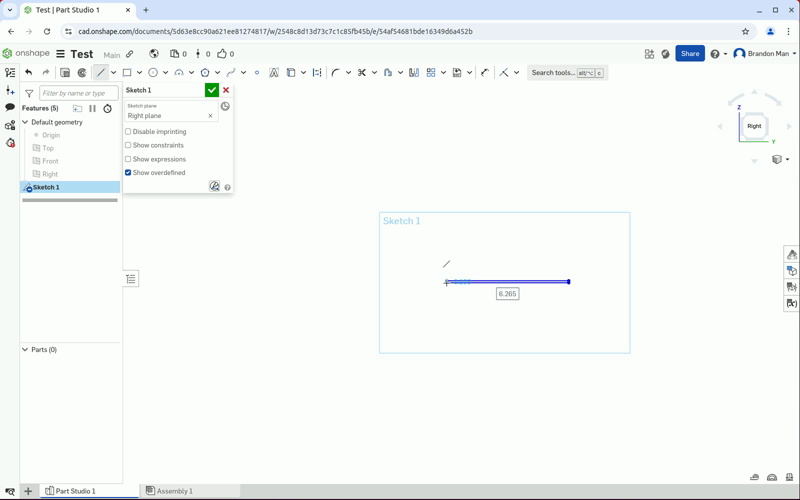
scroll(6)
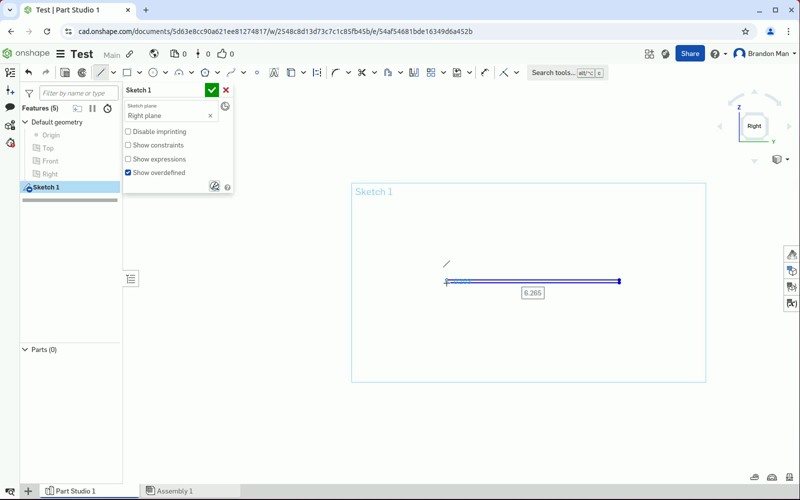
scroll(6)
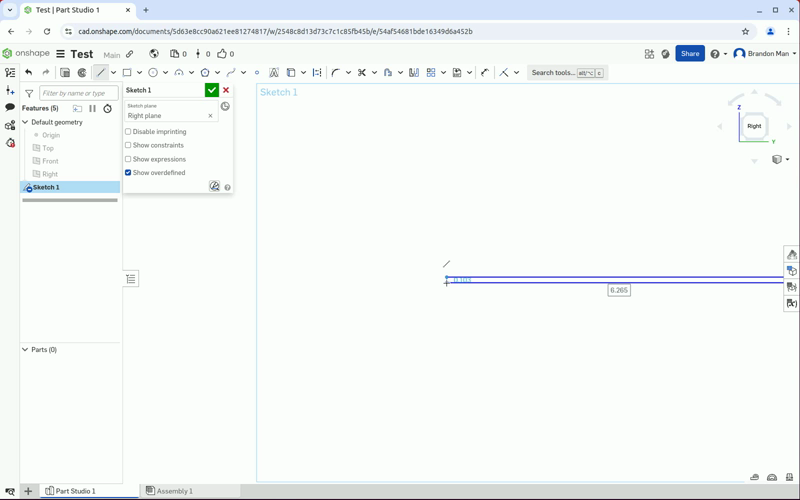
key_up(shift)
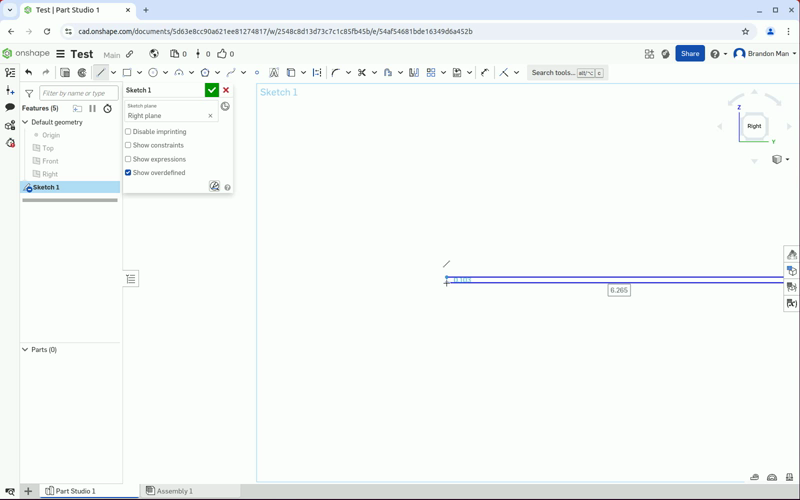
click(446, 282)
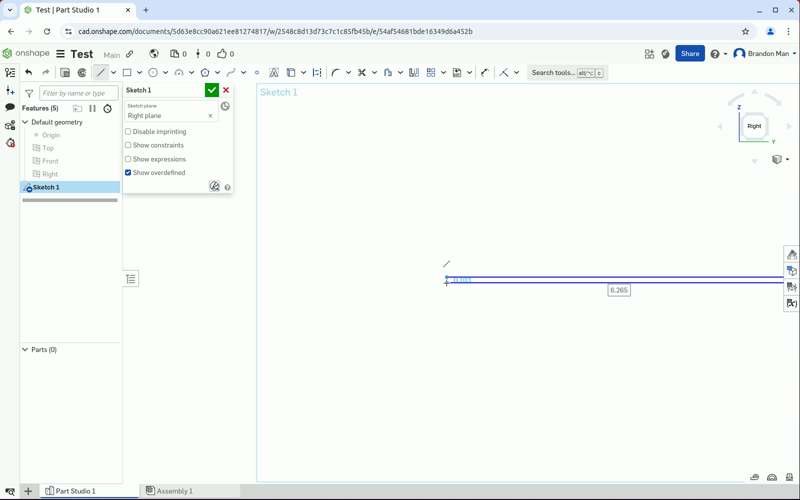
scroll(-6)
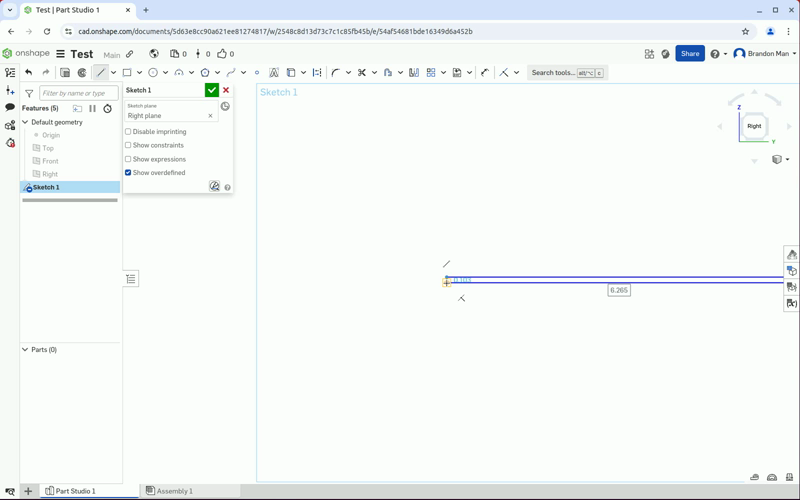
scroll(-6)
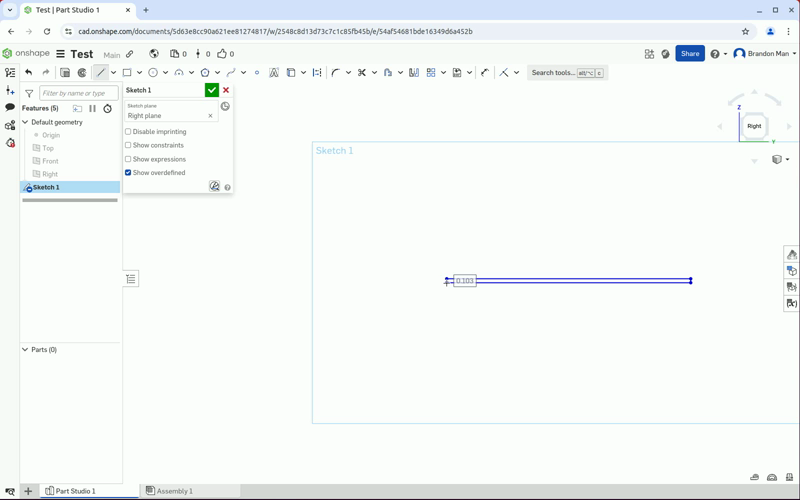
scroll(-6)
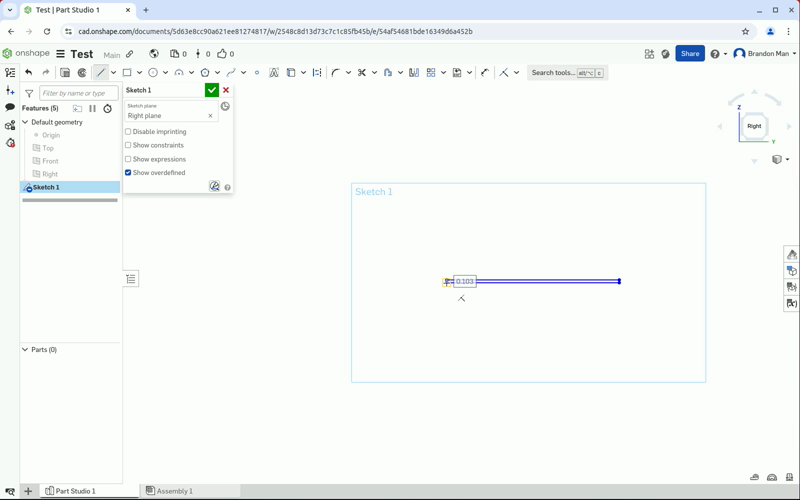
scroll(-6)
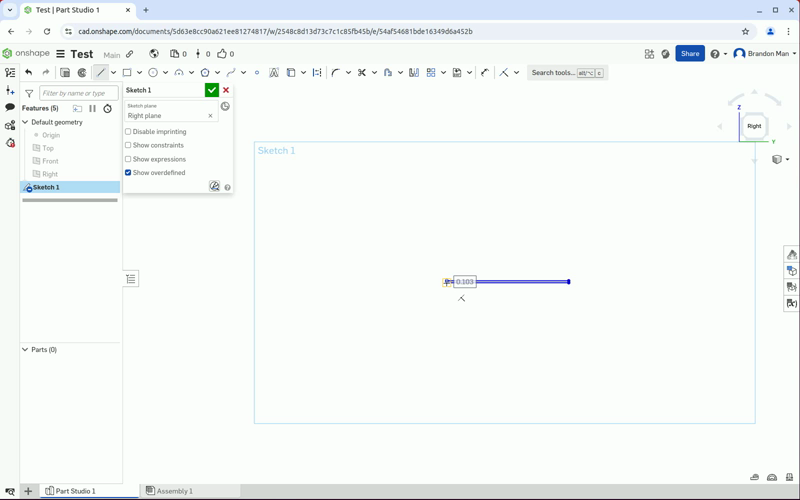
scroll(-6)
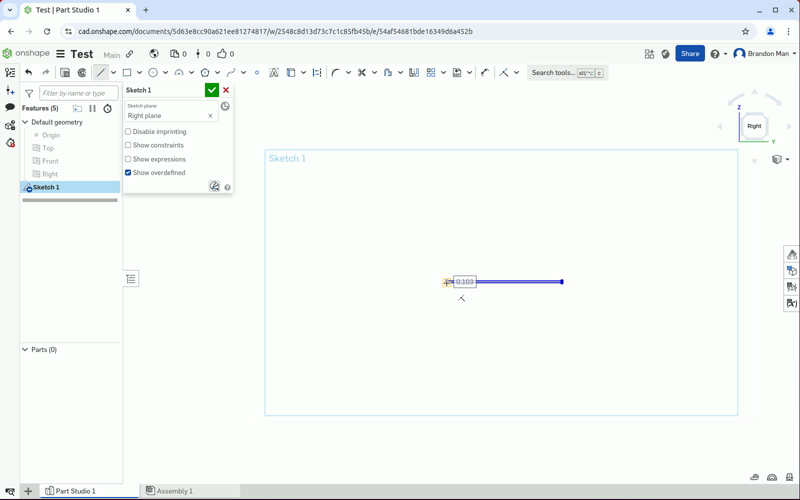
scroll(-6)
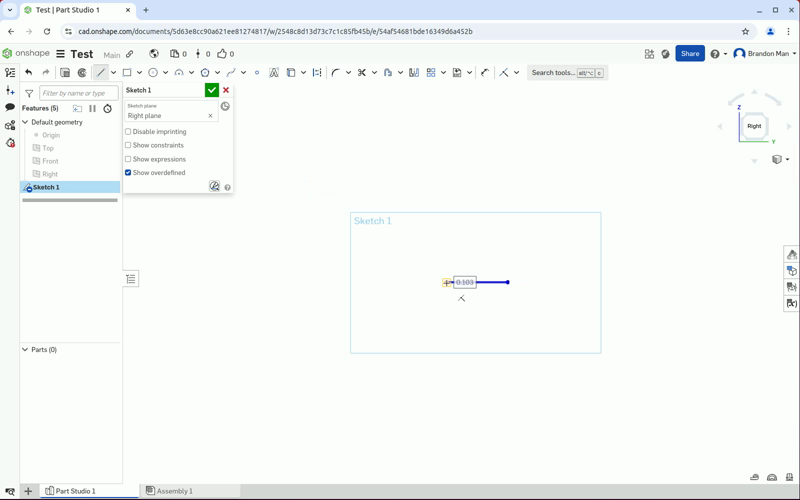
scroll(-6)
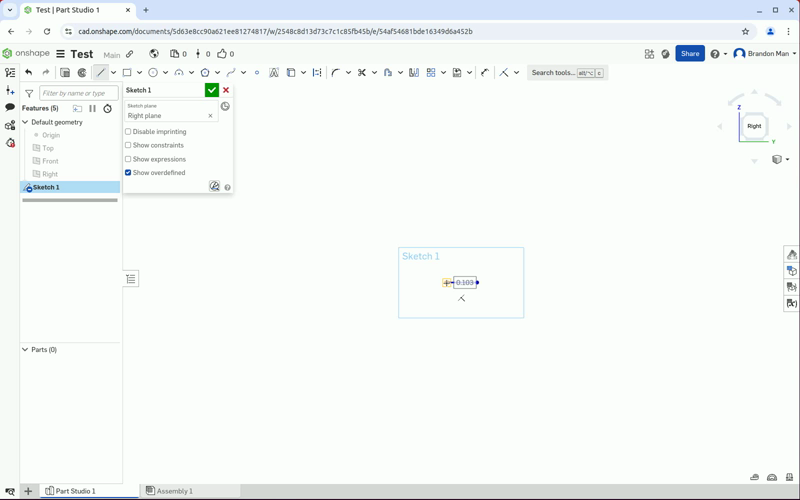
key(esc)
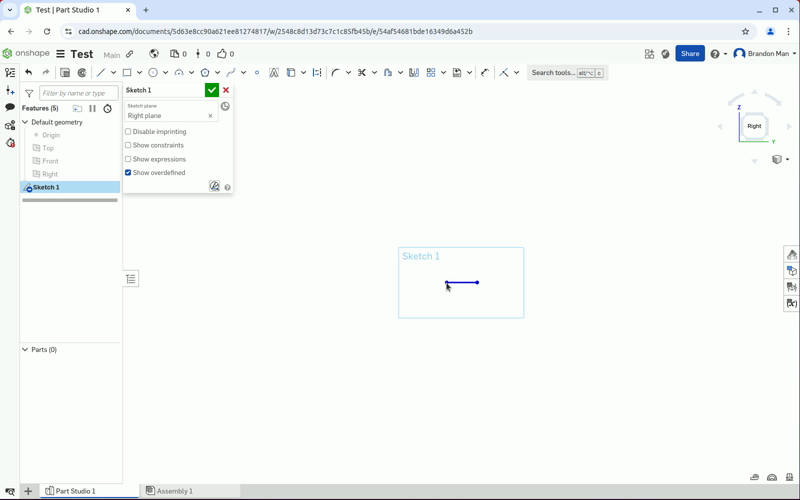
mouse_move(456, 282)
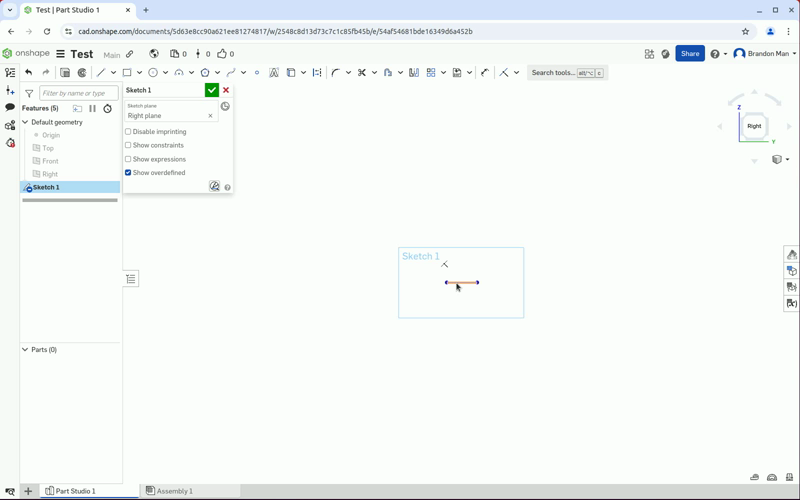
scroll(6)
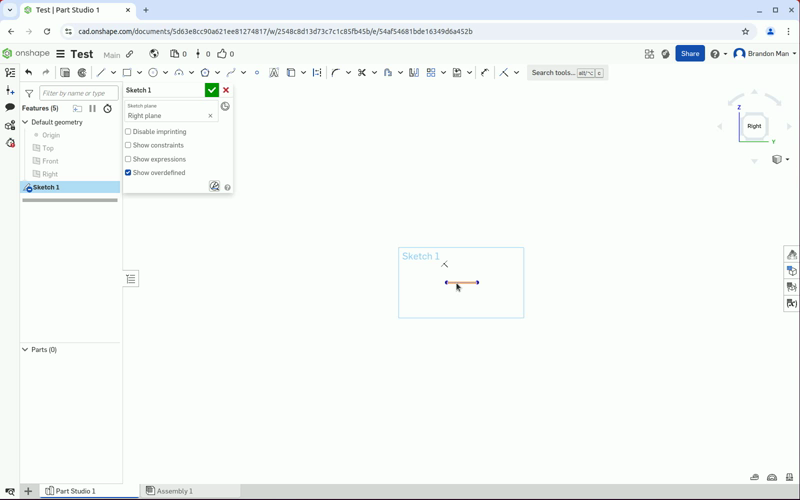
scroll(6)
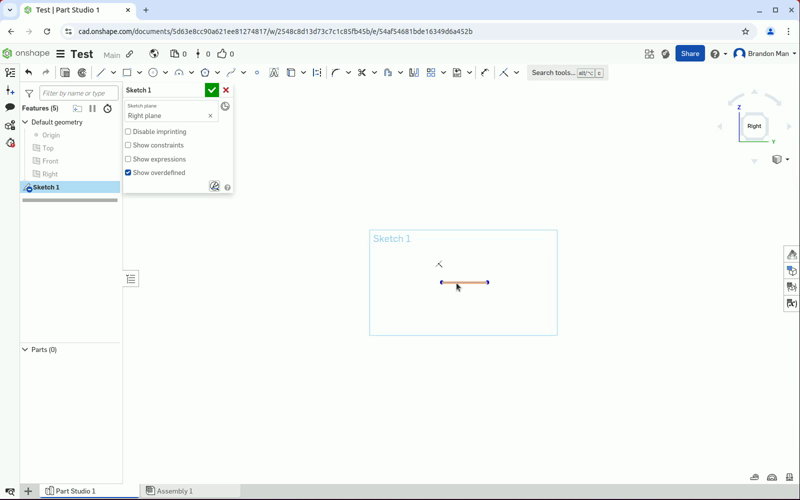
scroll(6)
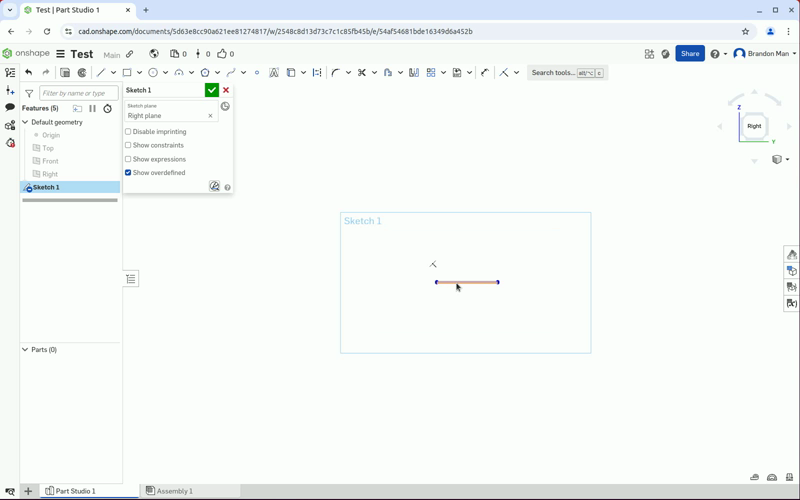
scroll(6)
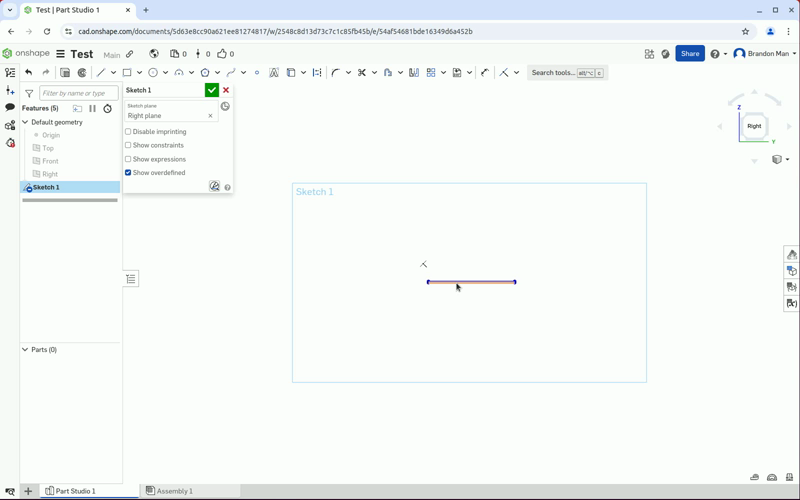
scroll(6)
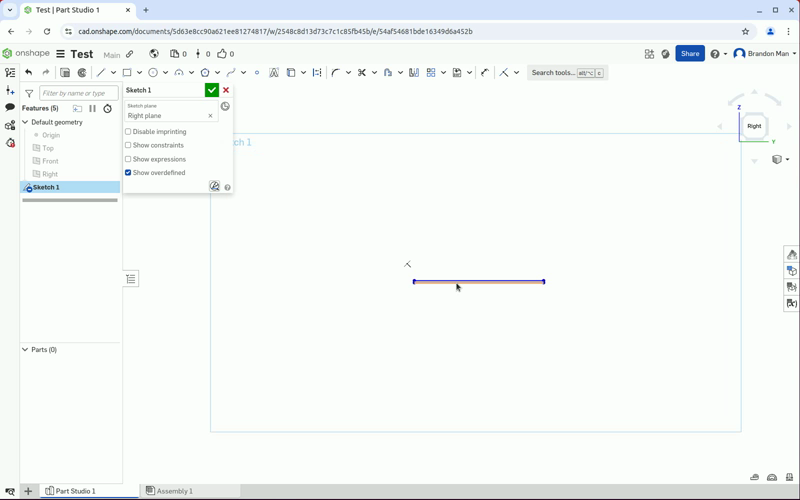
scroll(6)
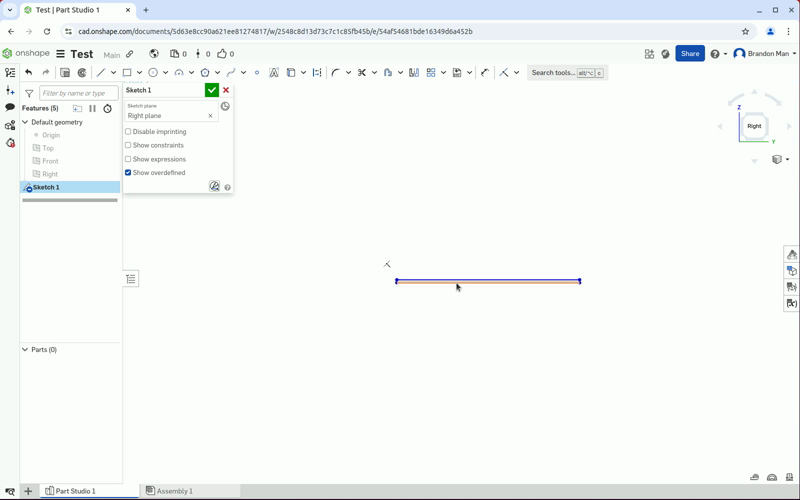
scroll(6)
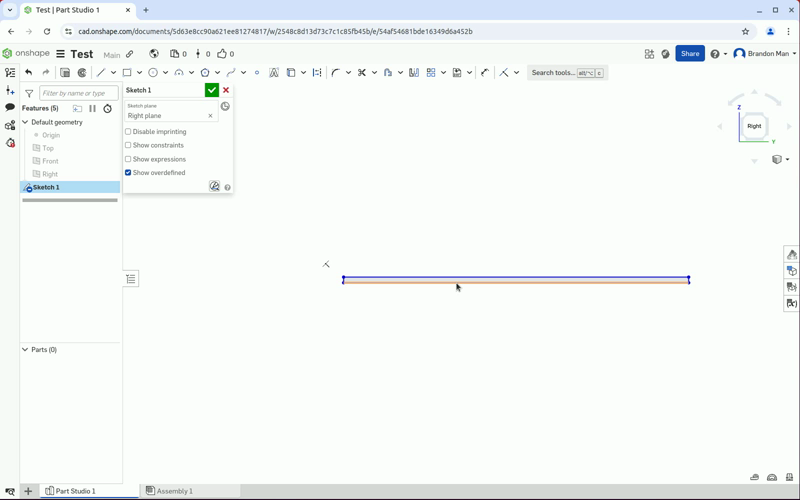
click(456, 282)
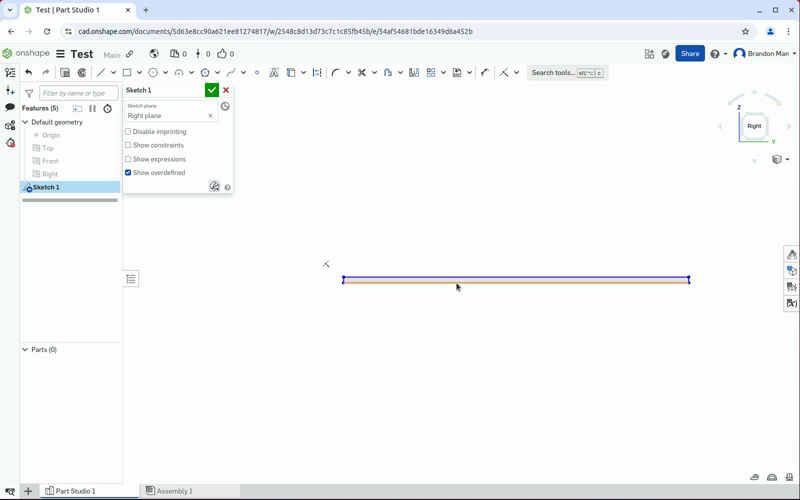
scroll(-6)
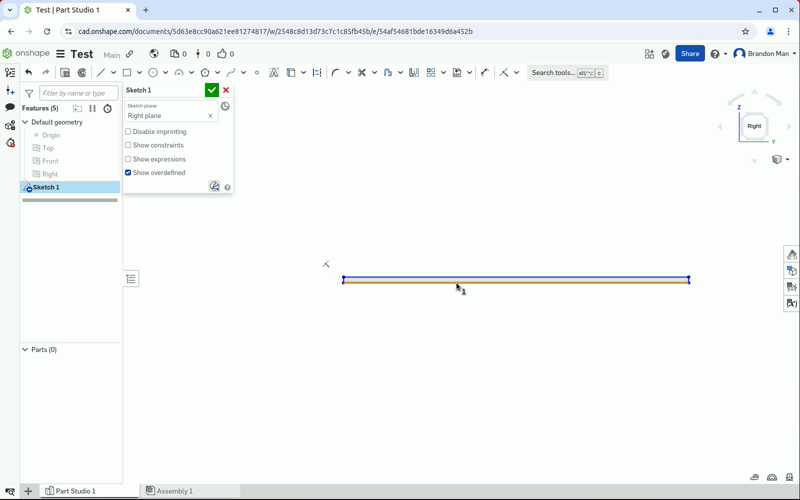
scroll(-6)
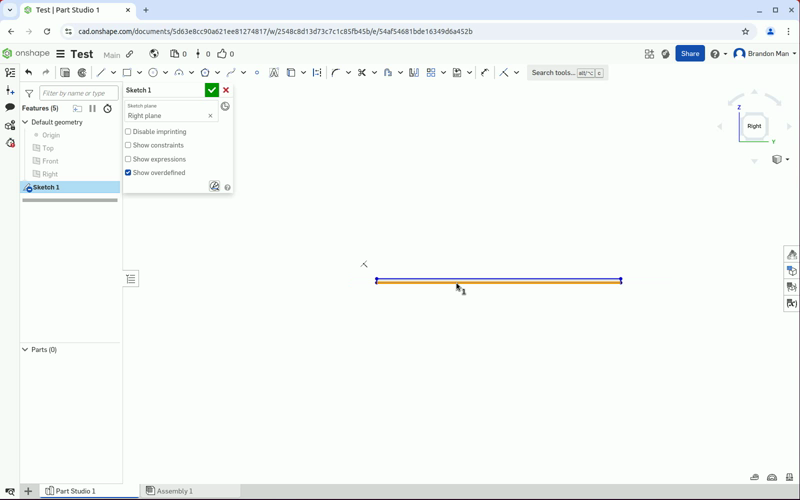
scroll(-6)
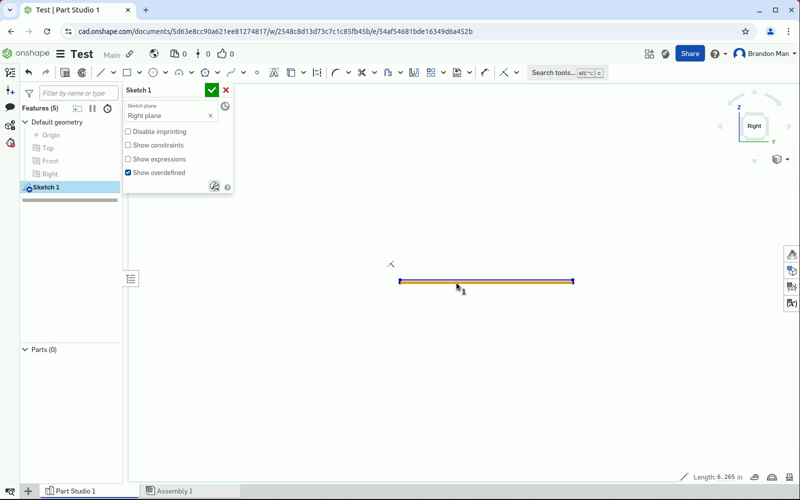
scroll(-6)
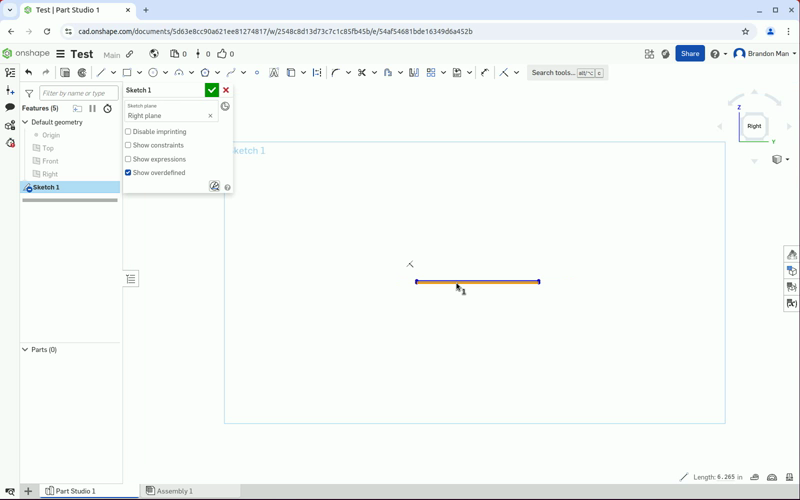
scroll(-6)
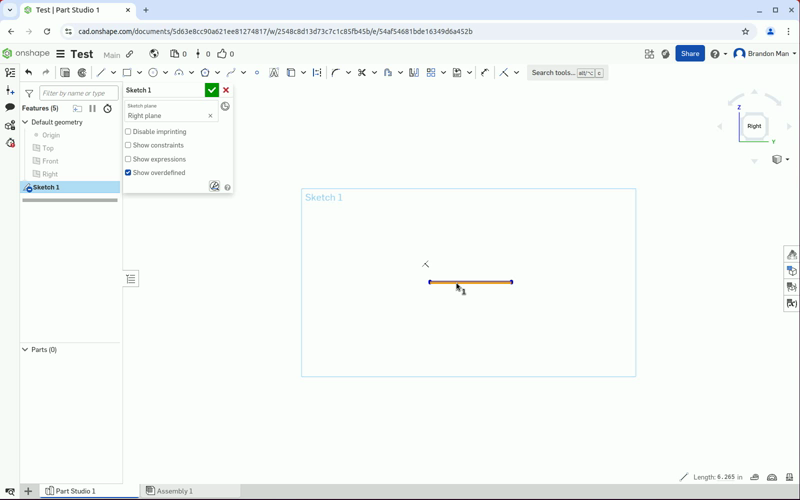
scroll(-6)
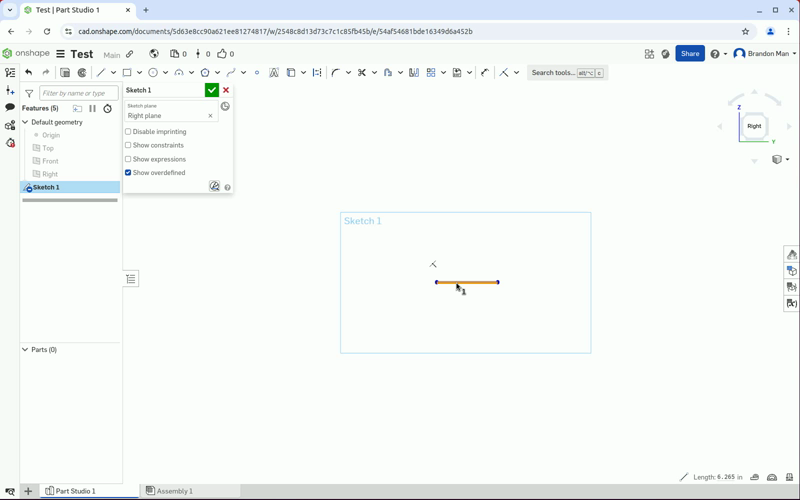
scroll(-6)
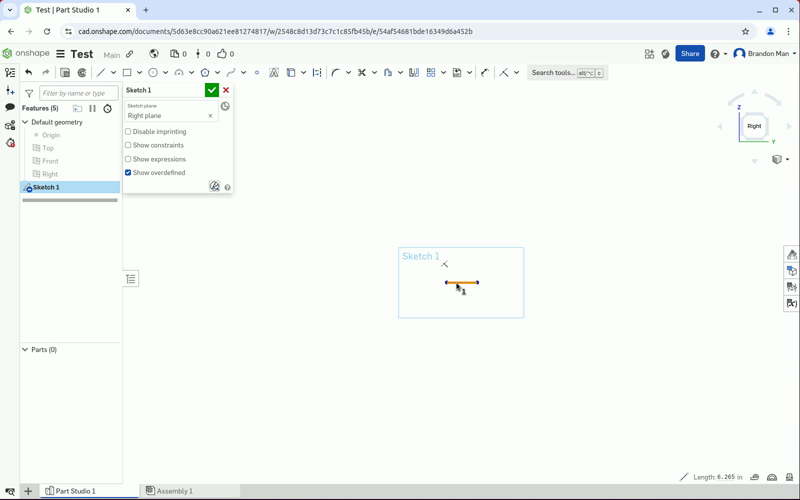
mouse_move(73, 352)
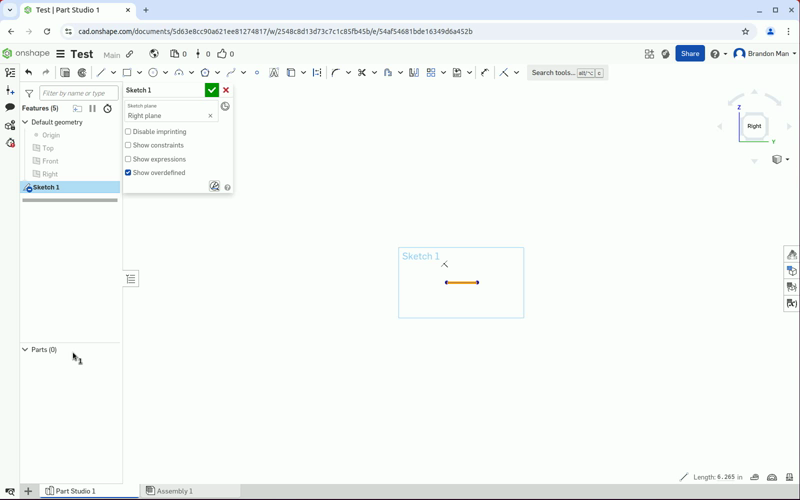
key(shift+y)
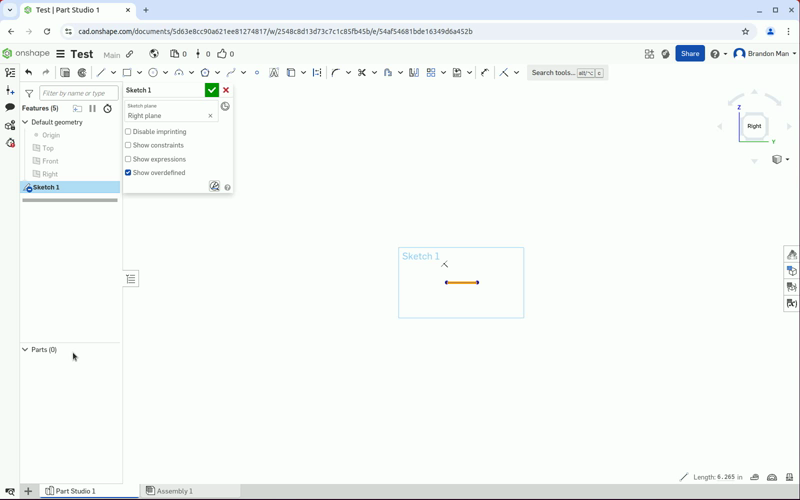
key(shift+e)
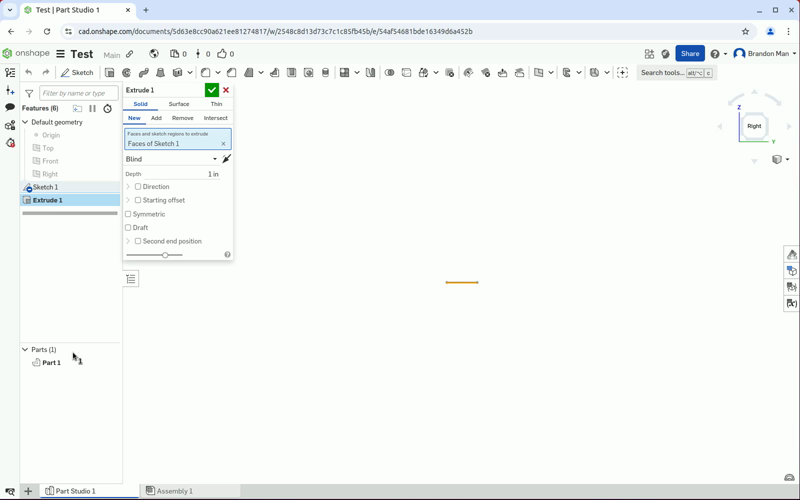
mouse_move(143, 106)
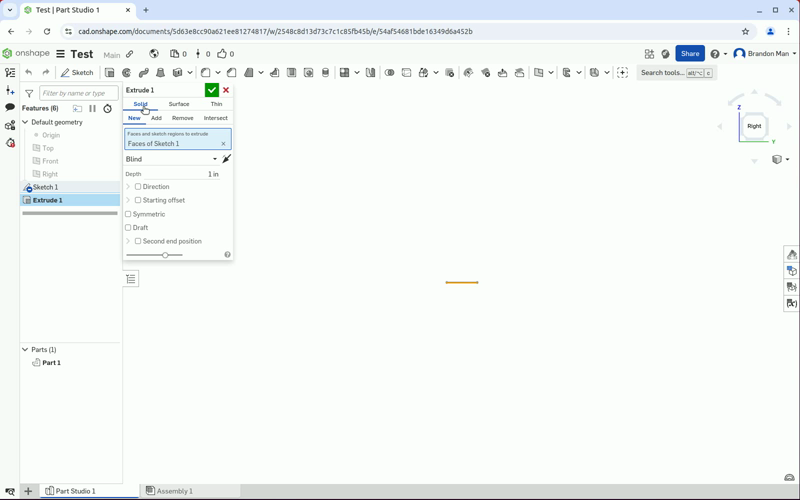
click(143, 106)
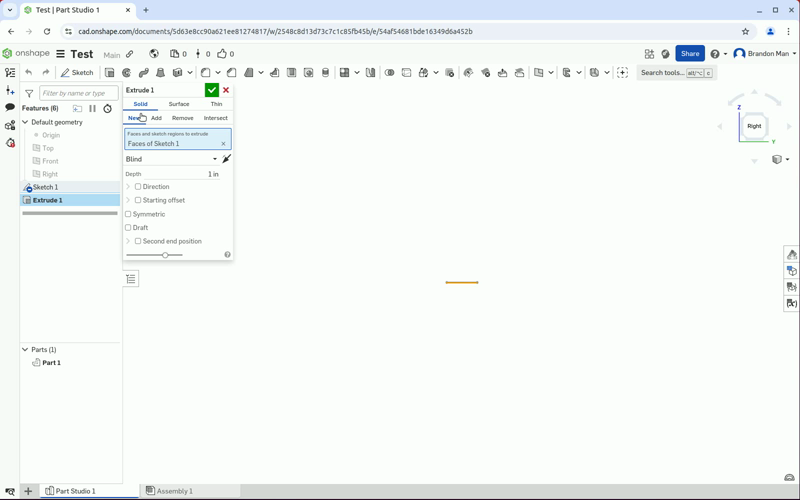
mouse_move(137, 120)
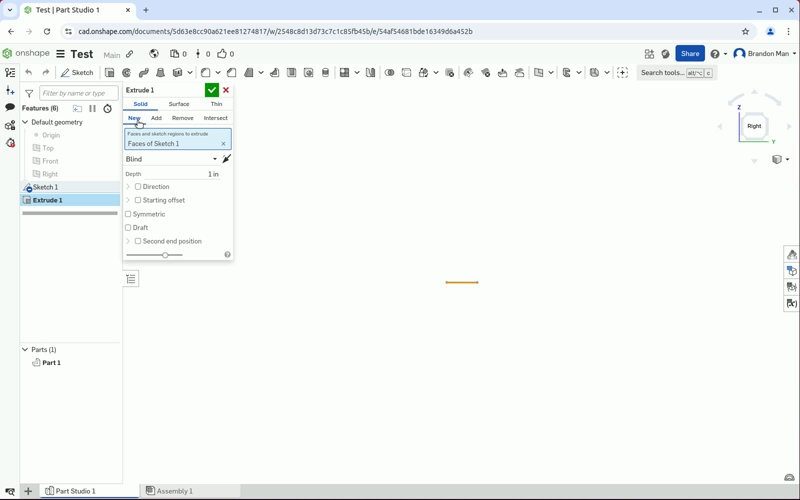
click(137, 120)
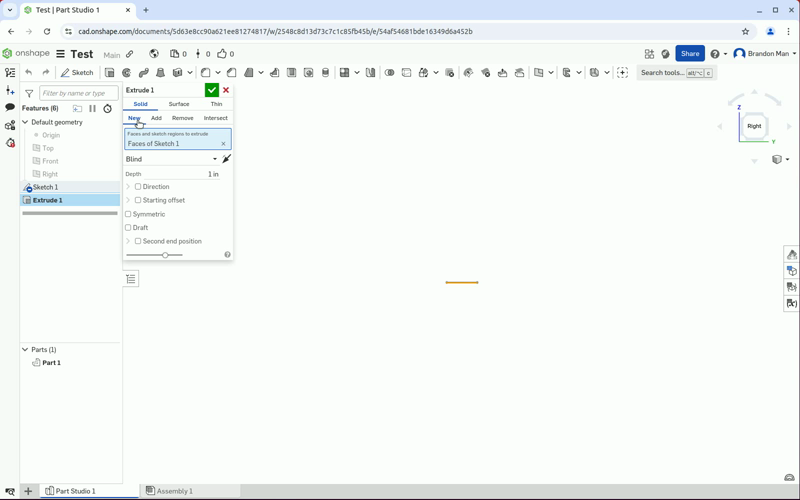
key(tab, 4)
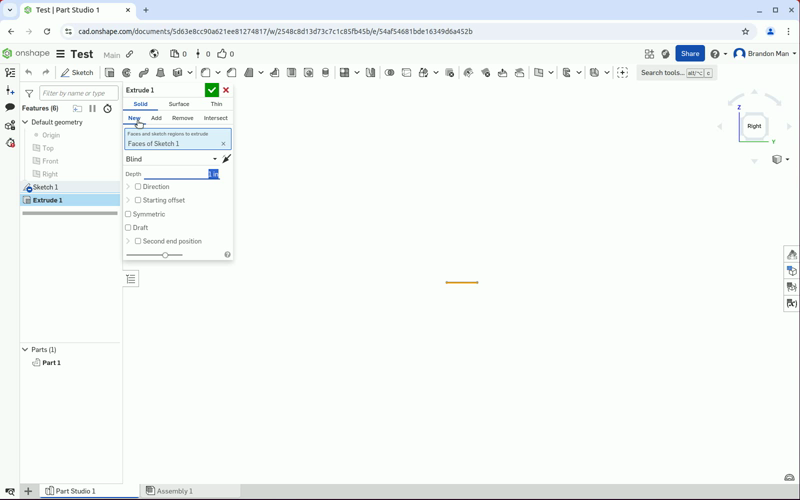
text(20.22)
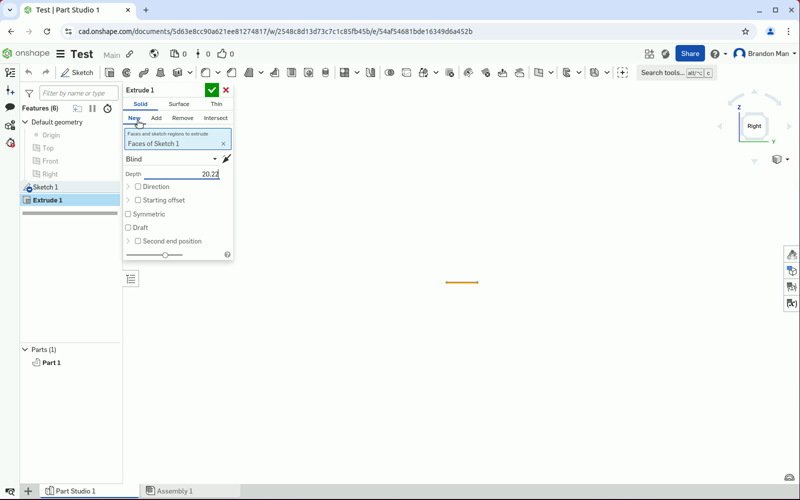
key(tab, 3)
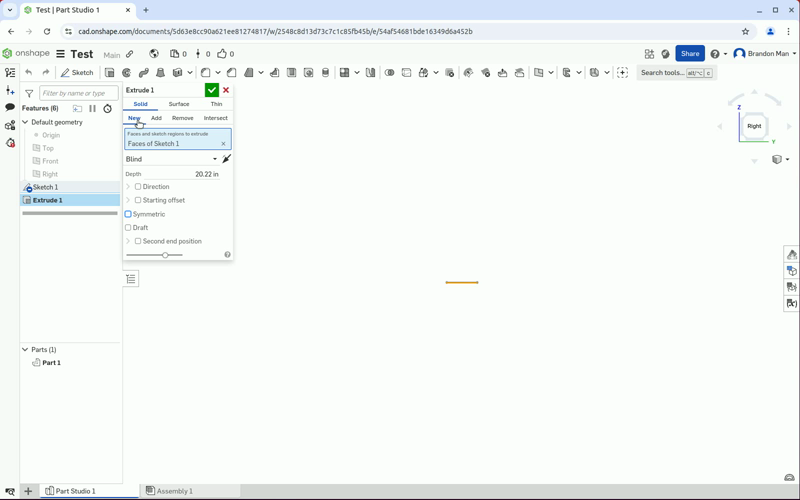
key(tab, 2)
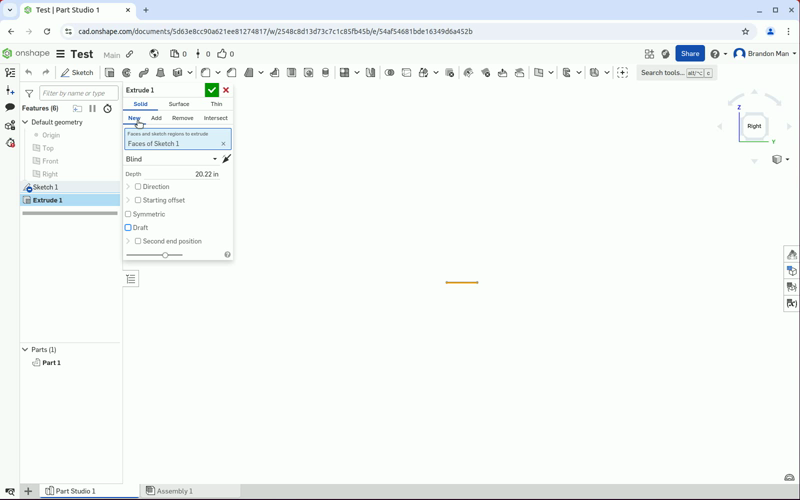
key(space)
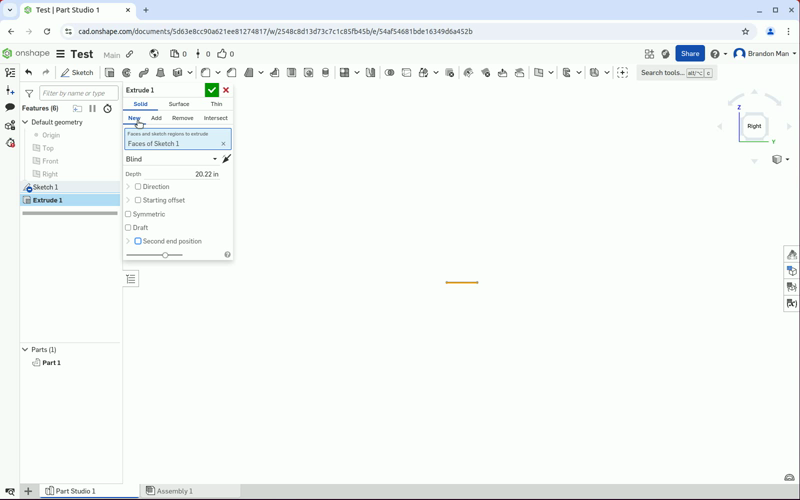
key(tab, 3)
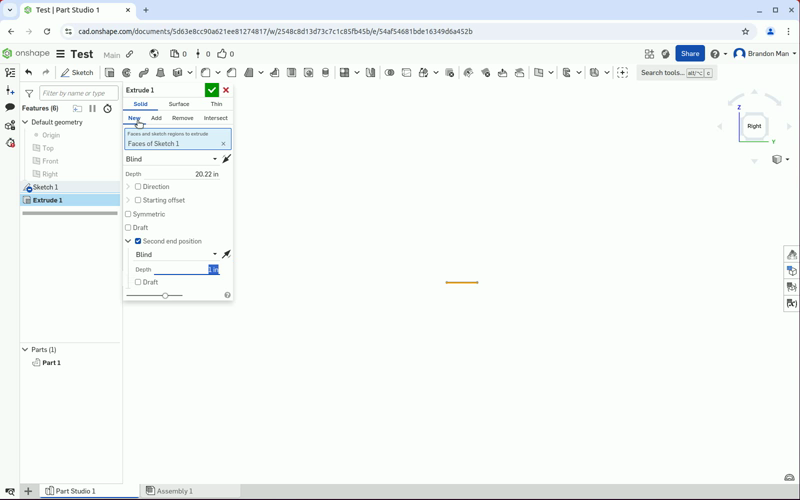
text(20.22)
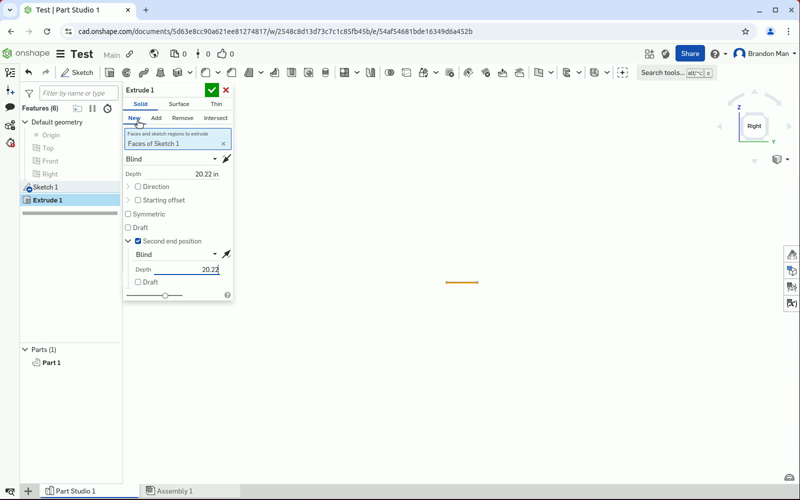
key(enter)
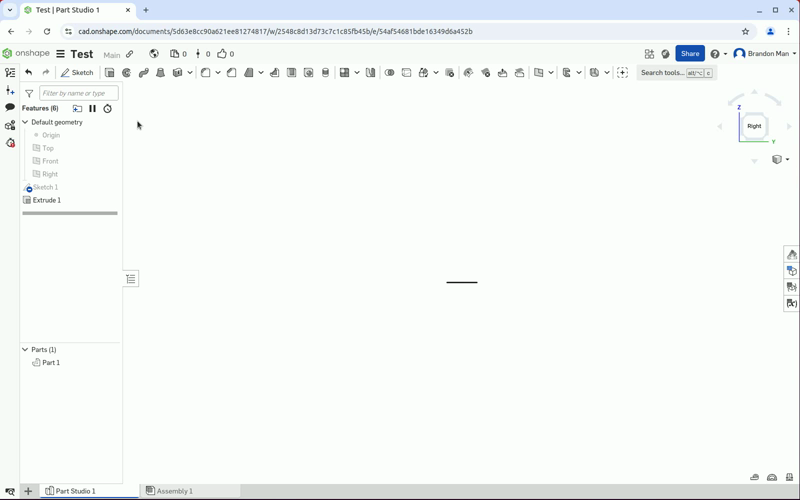
key(shift+h)
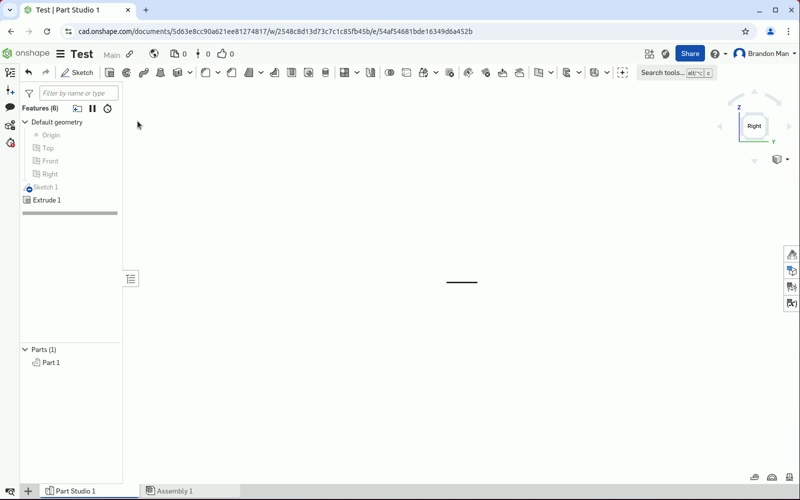
key(shift+h)
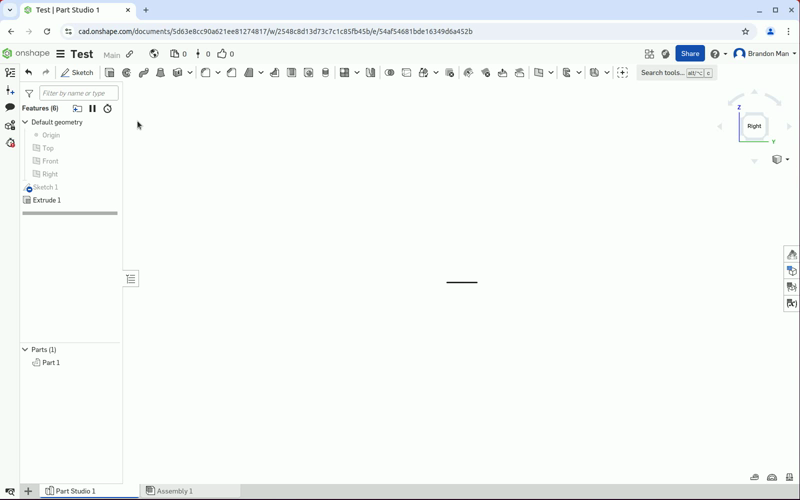
mouse_move(73, 189)
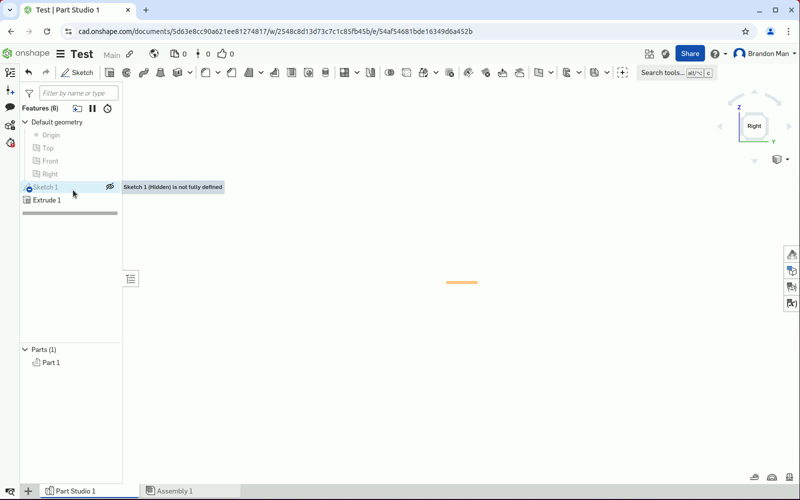
click(73, 189)
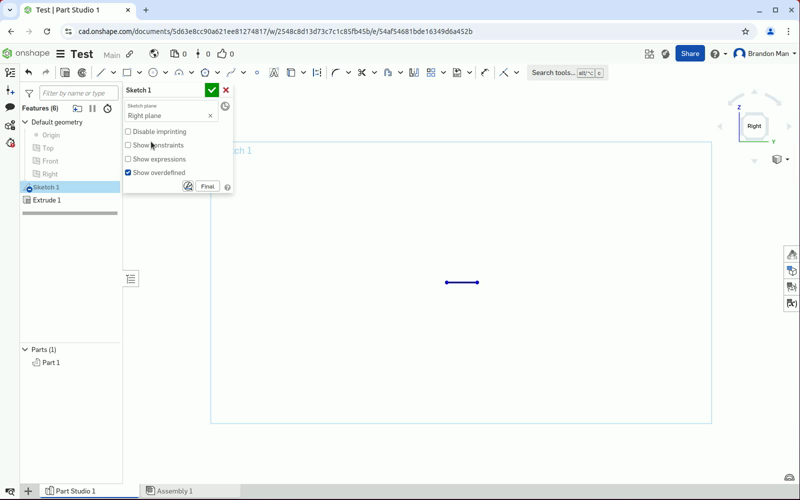
mouse_move(229, 92)
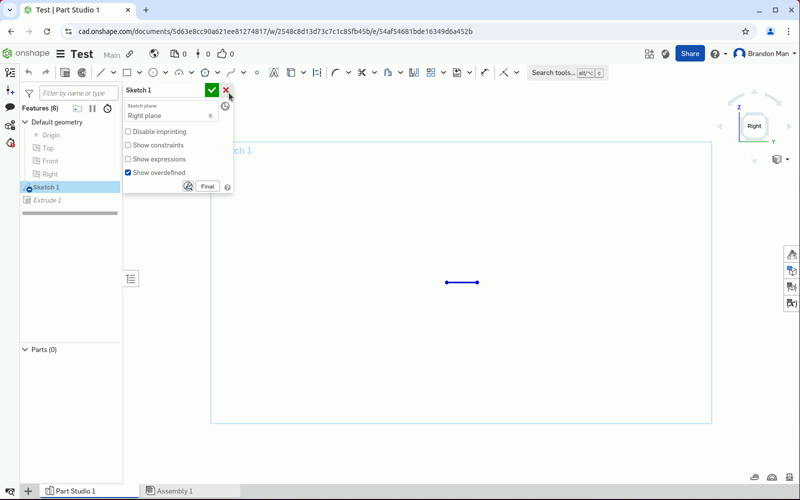
click(229, 92)
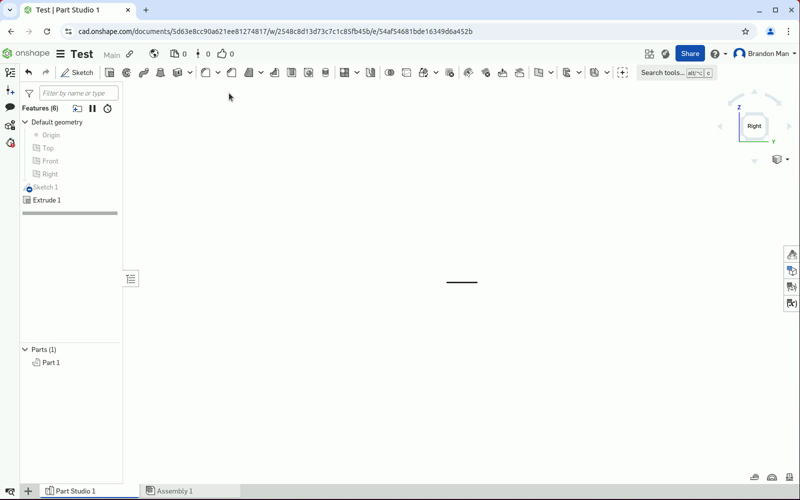
mouse_move(73, 352)
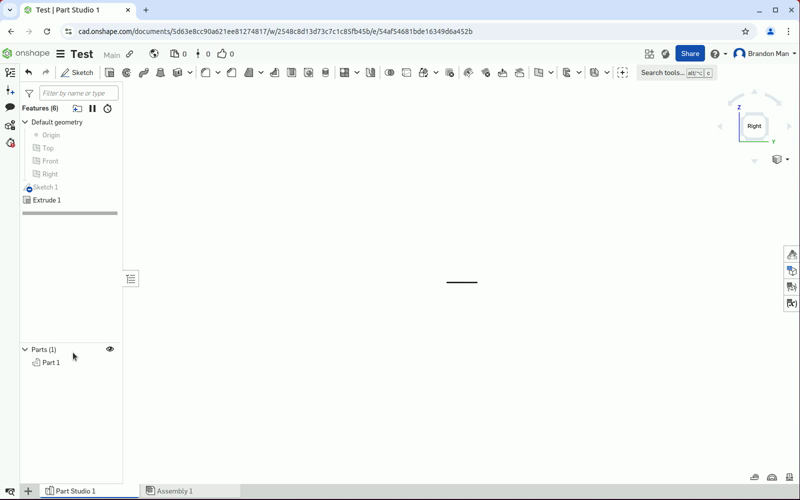
key(y)
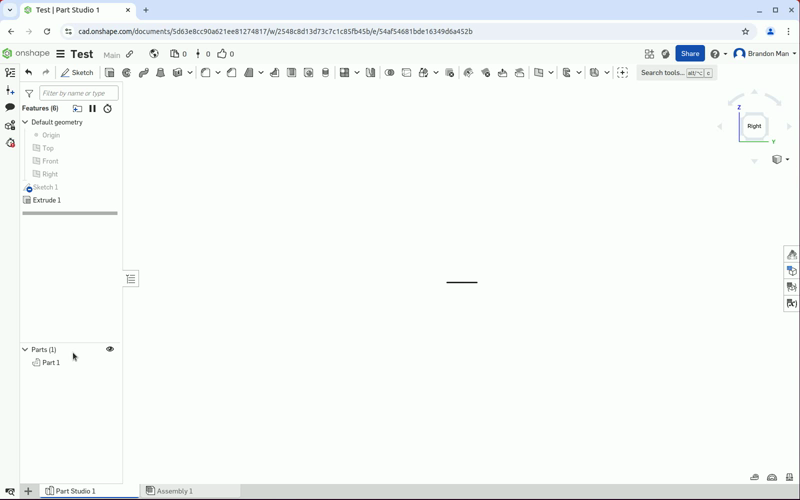
key(shift+p)
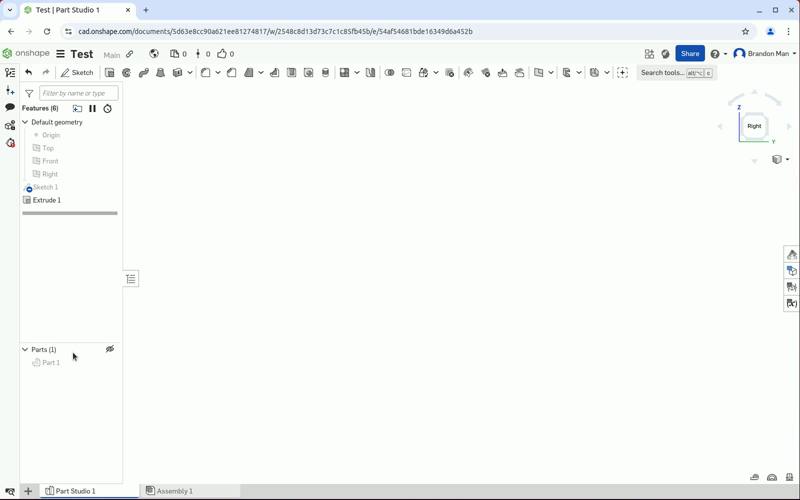
key(space)
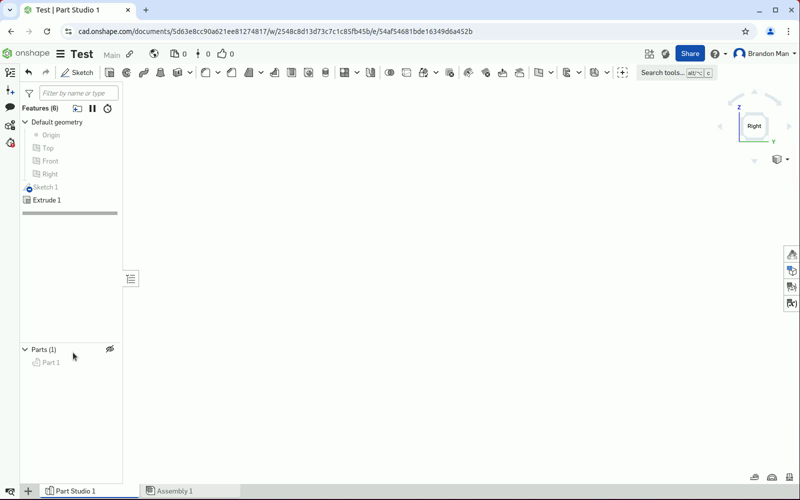
key_down(shift)
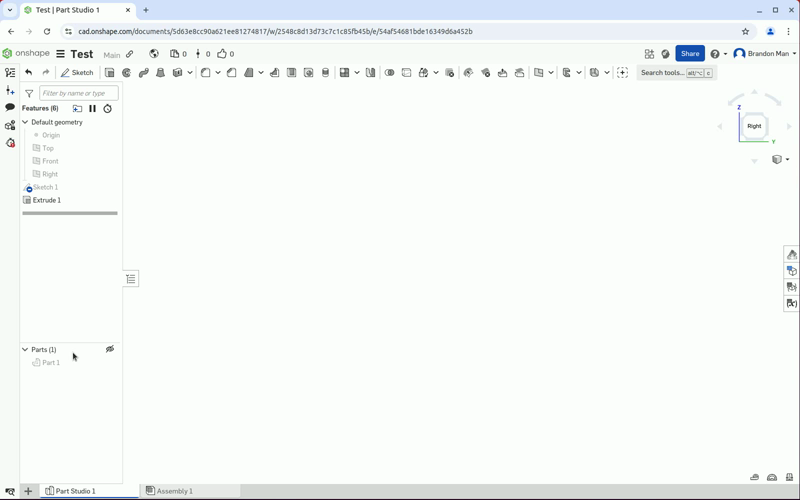
key(right)
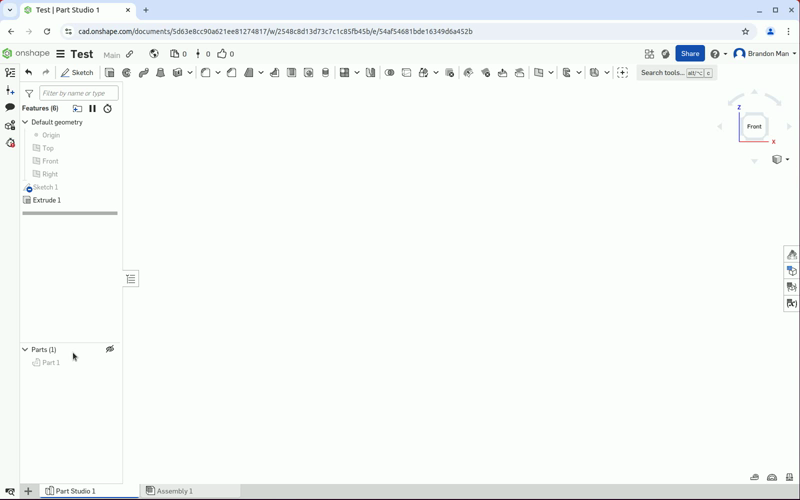
key_up(shift)
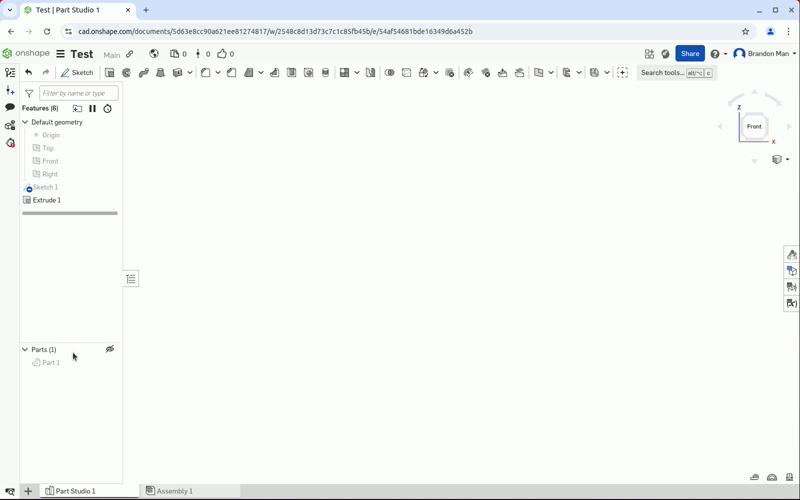
key(space)
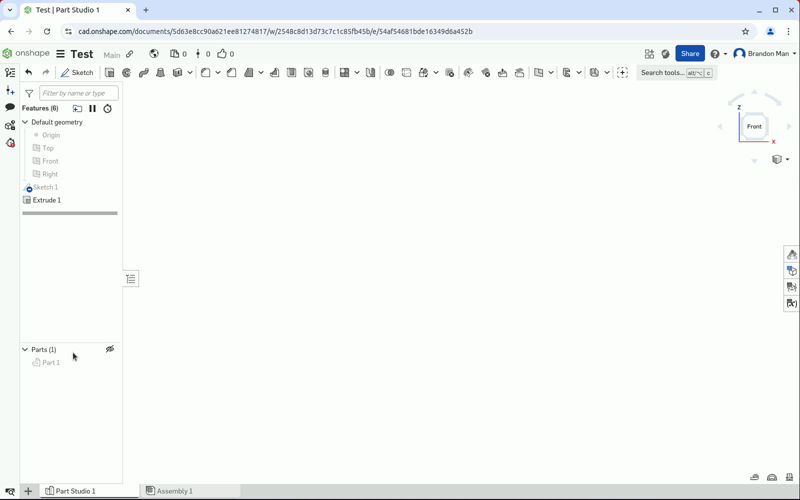
key_down(shift)
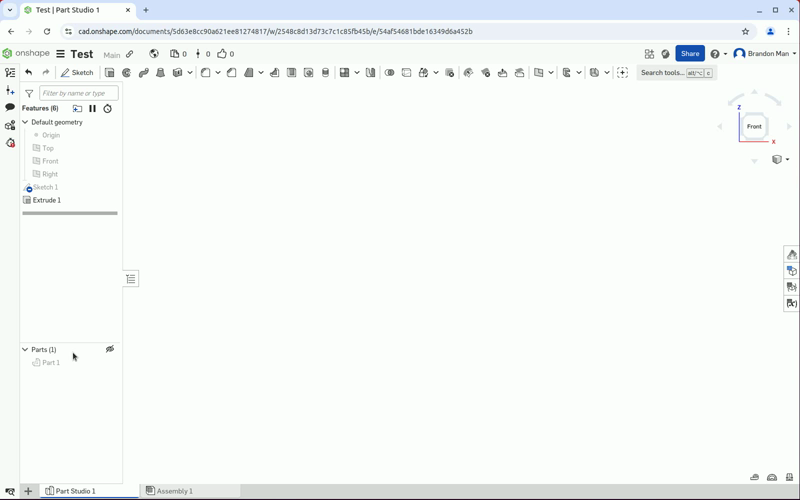
key(down)
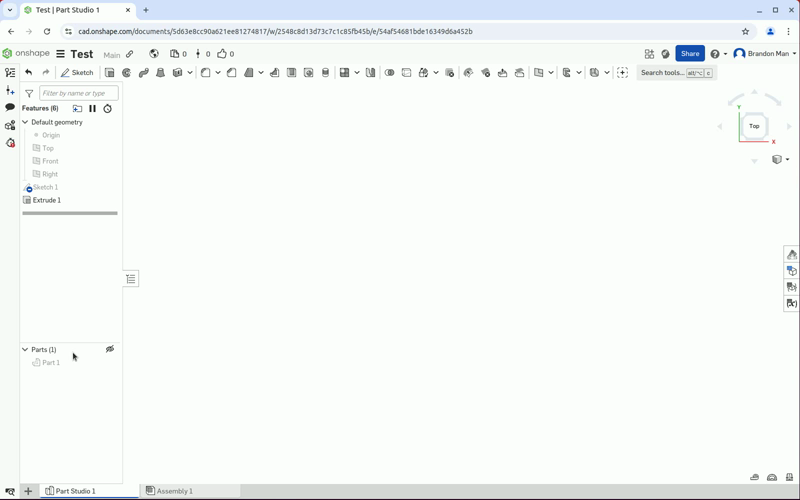
key_up(shift)
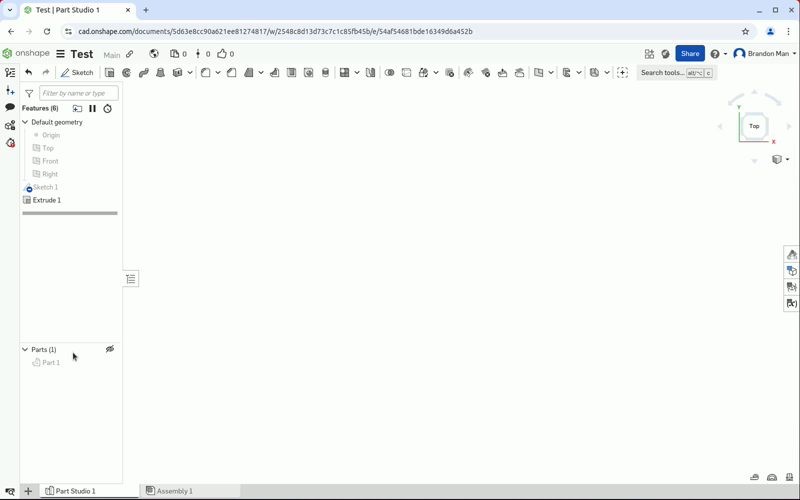
mouse_move(73, 352)
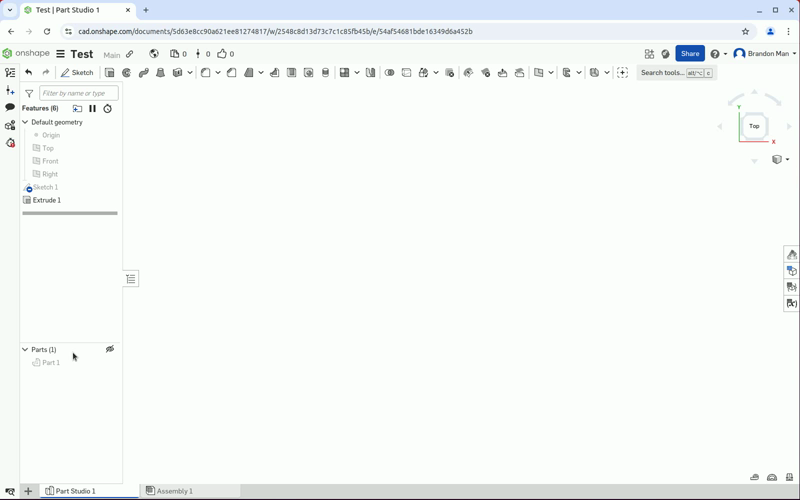
key(shift+y)
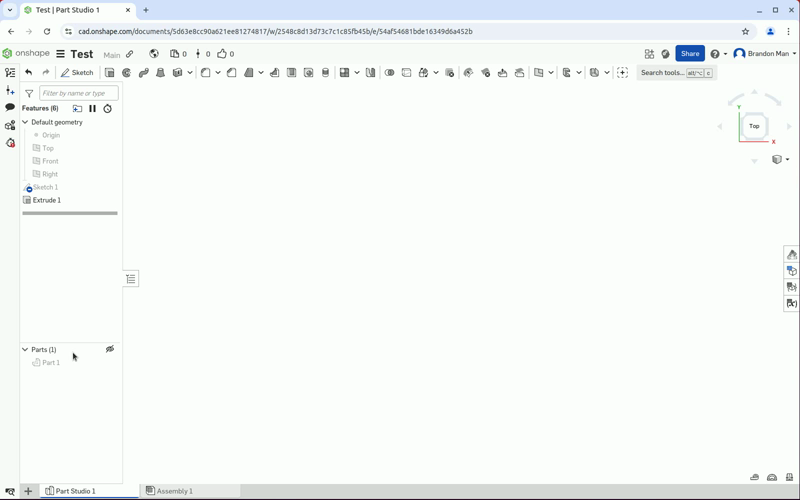
key(shift+s)
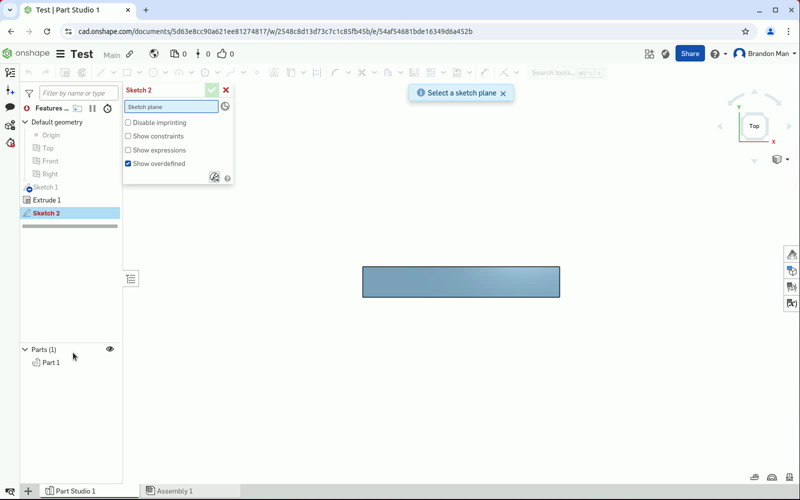
mouse_move(73, 150)
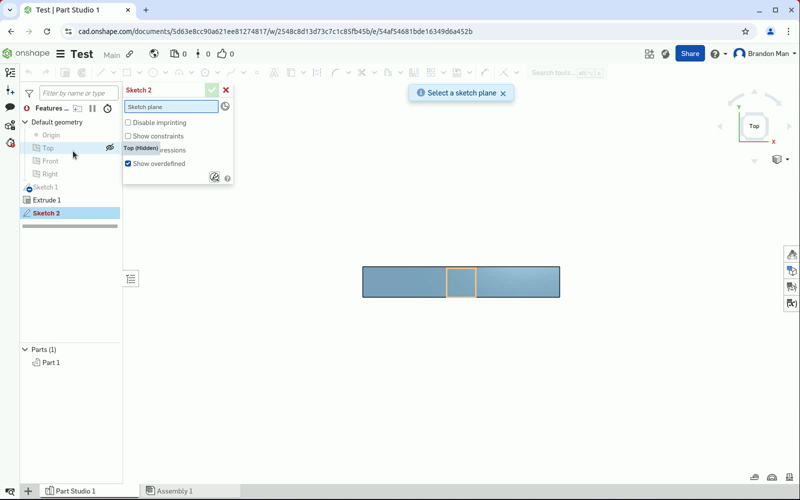
click(73, 150)
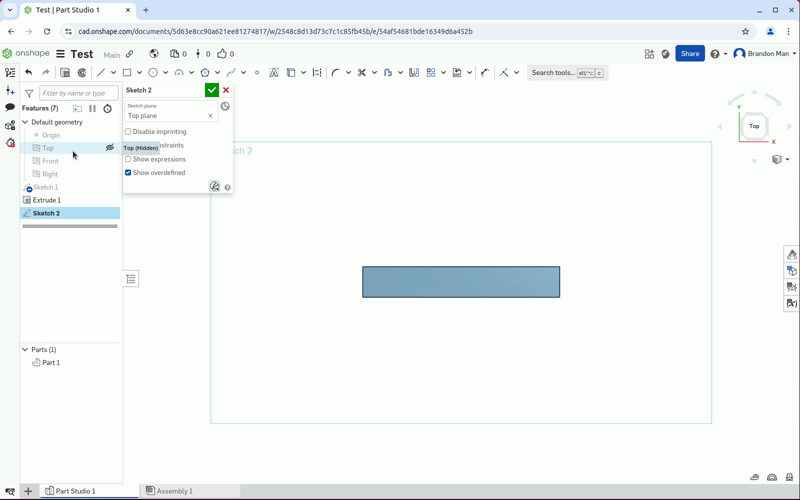
mouse_move(73, 352)
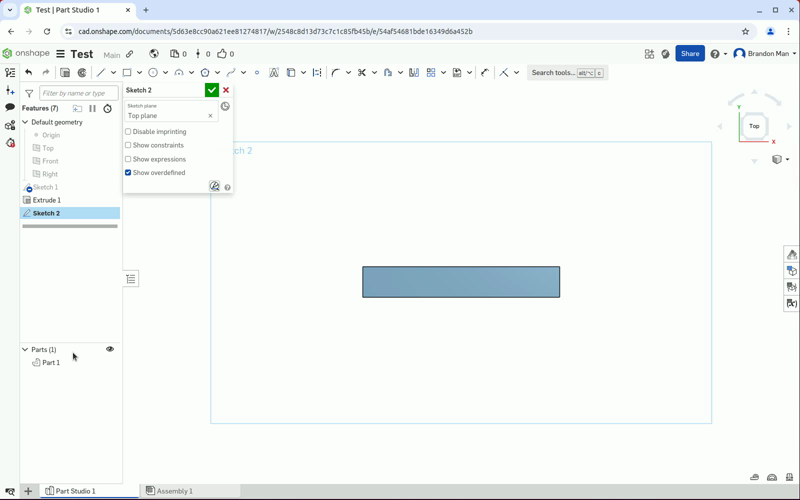
key(y)
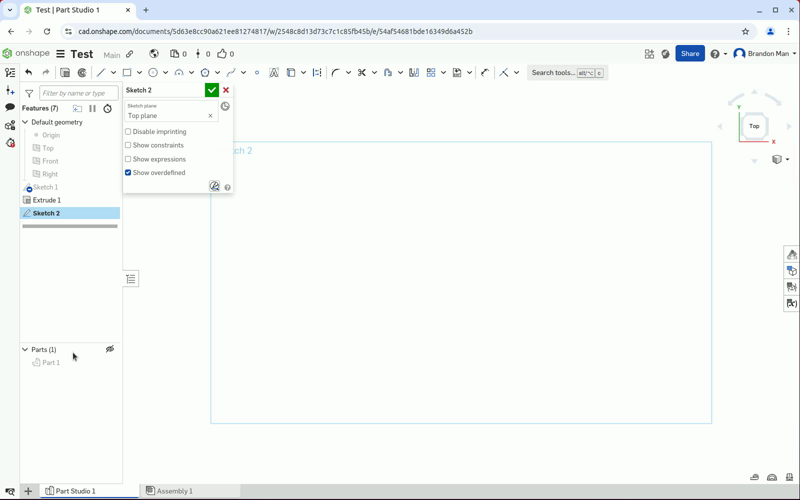
key(l)
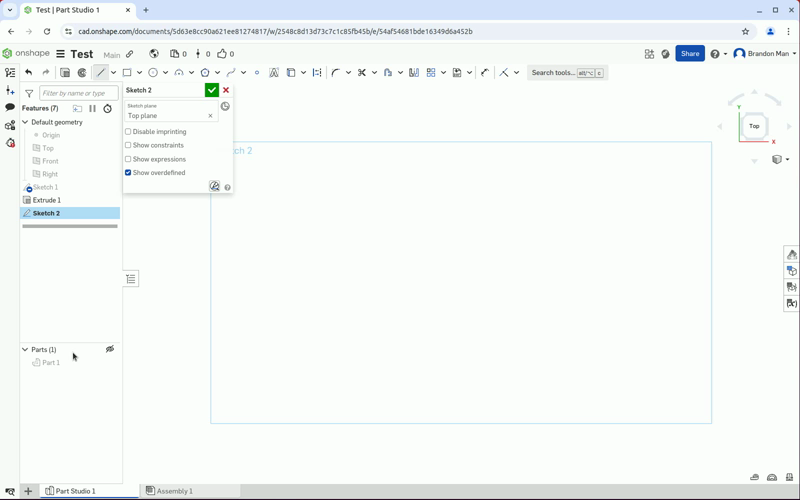
key_down(shift)
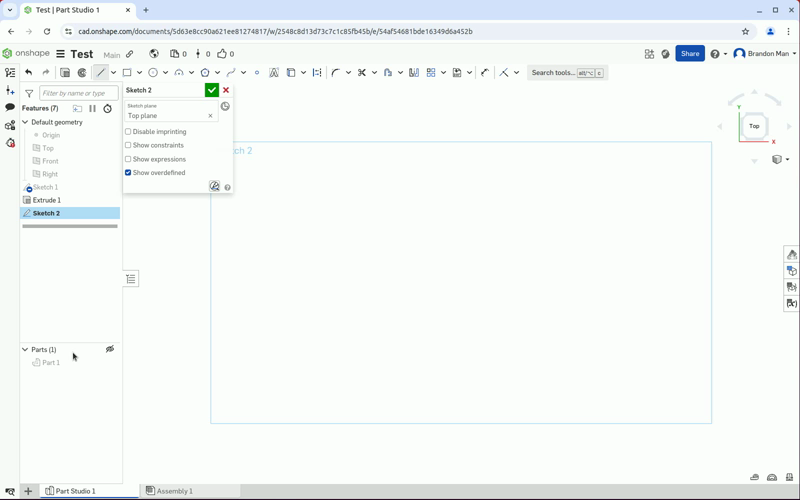
mouse_move(559, 297)
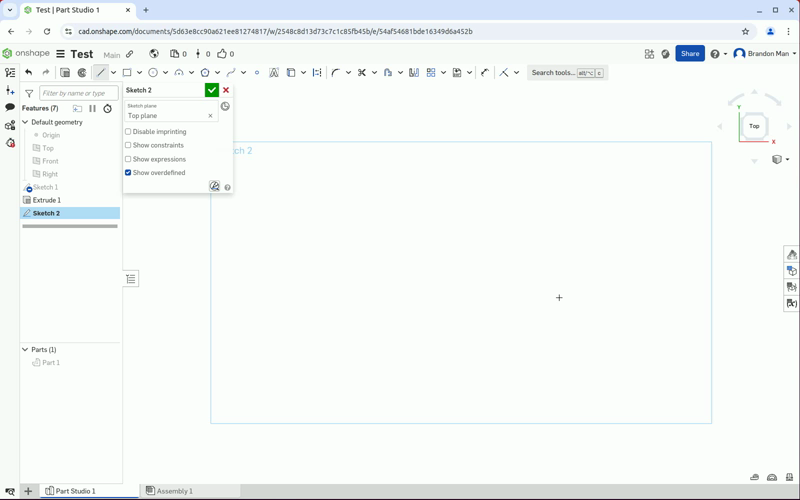
click(559, 297)
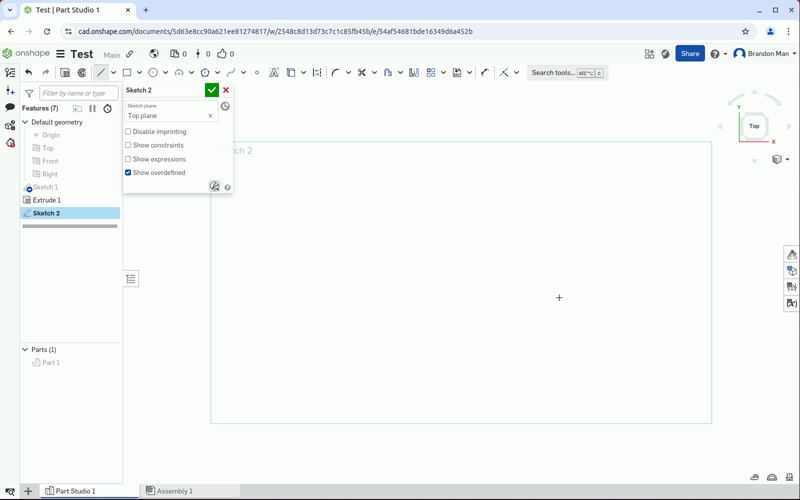
key_up(shift)
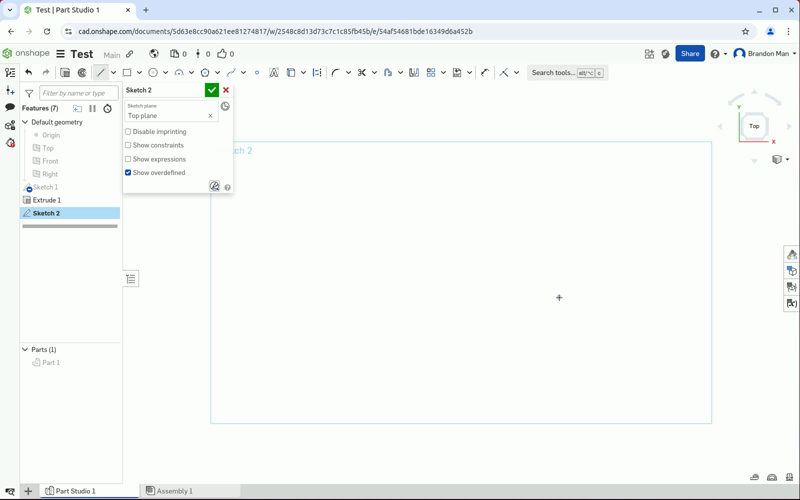
key_down(shift)
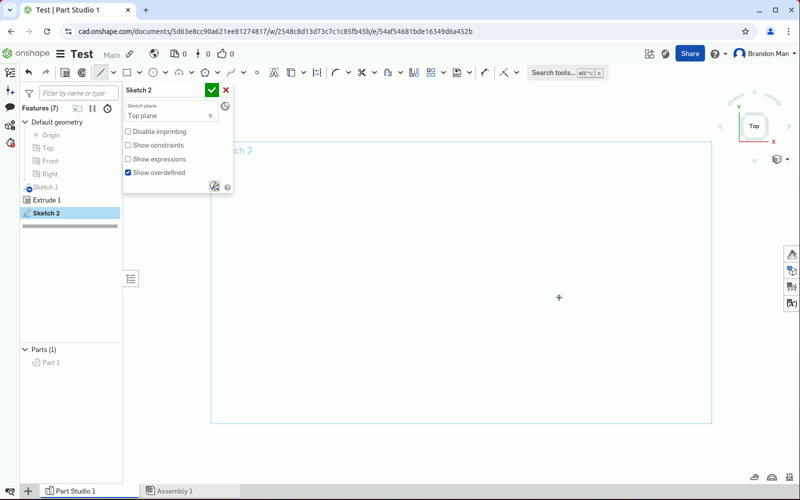
mouse_move(589, 297)
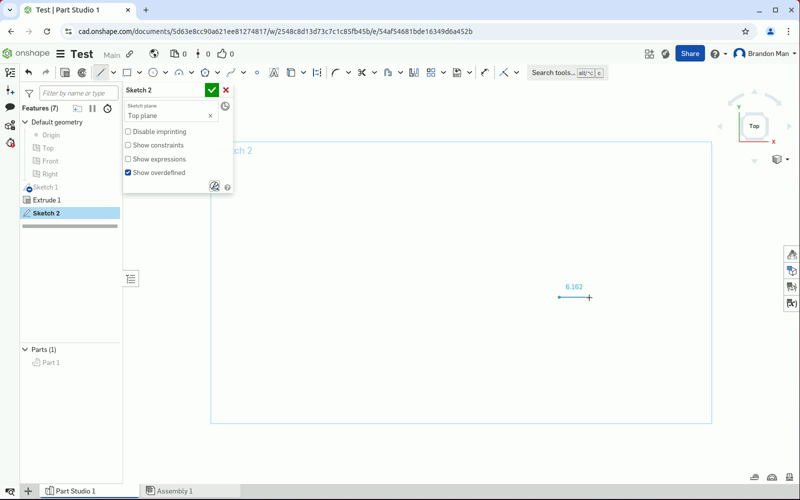
mouse_move(573, 297)
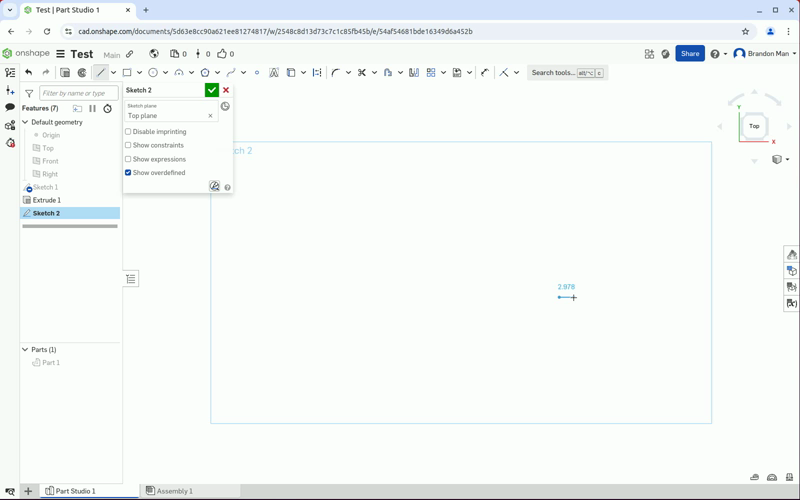
click(573, 297)
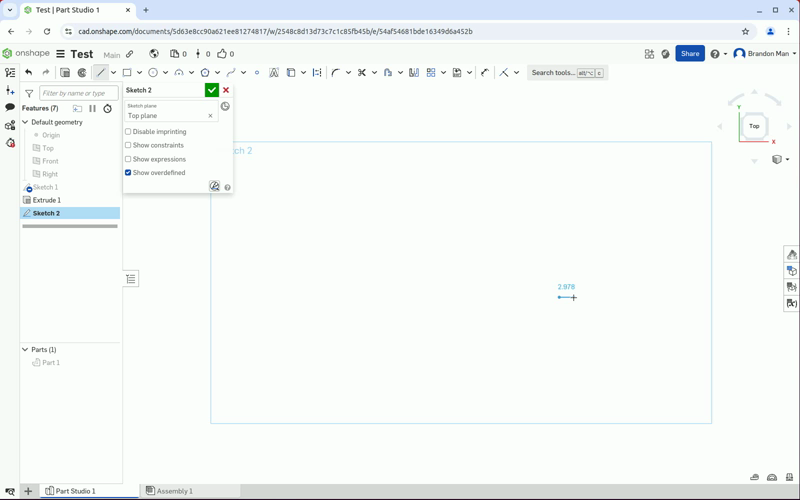
key_up(shift)
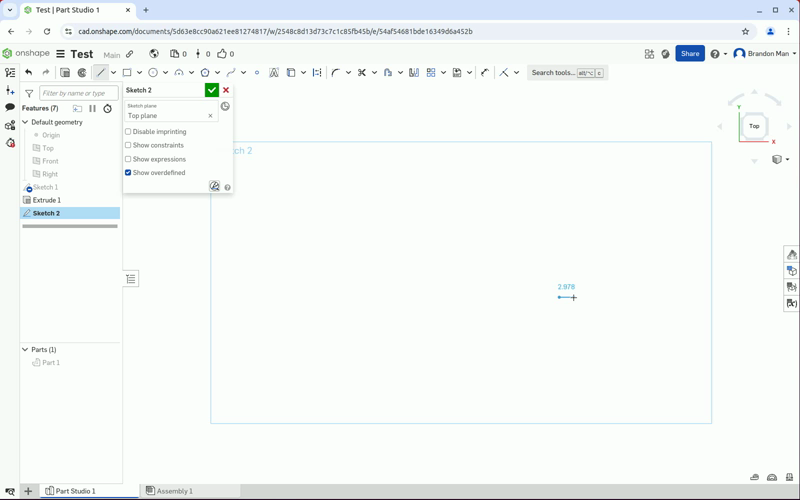
key_down(shift)
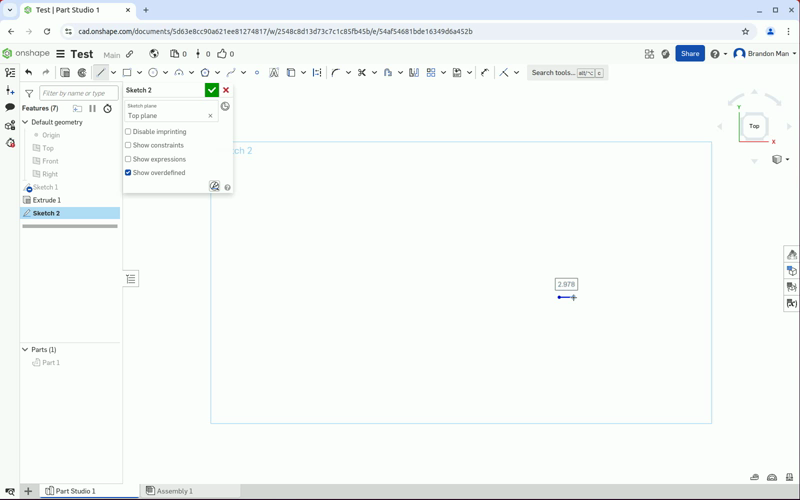
mouse_move(573, 223)
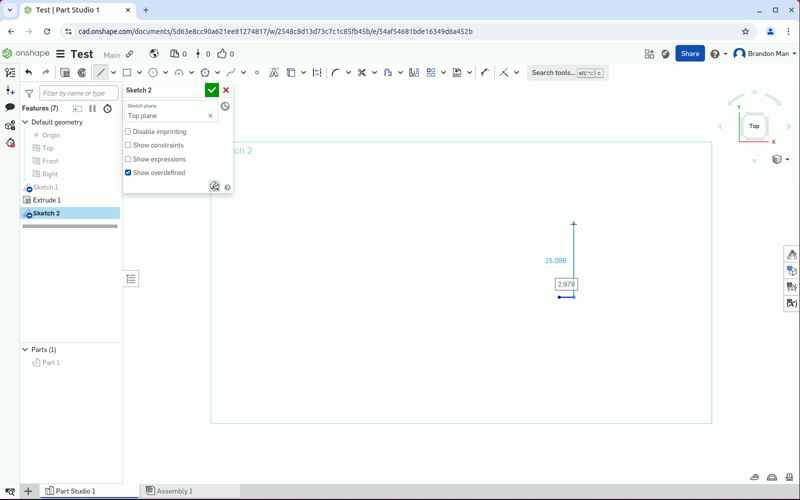
click(573, 223)
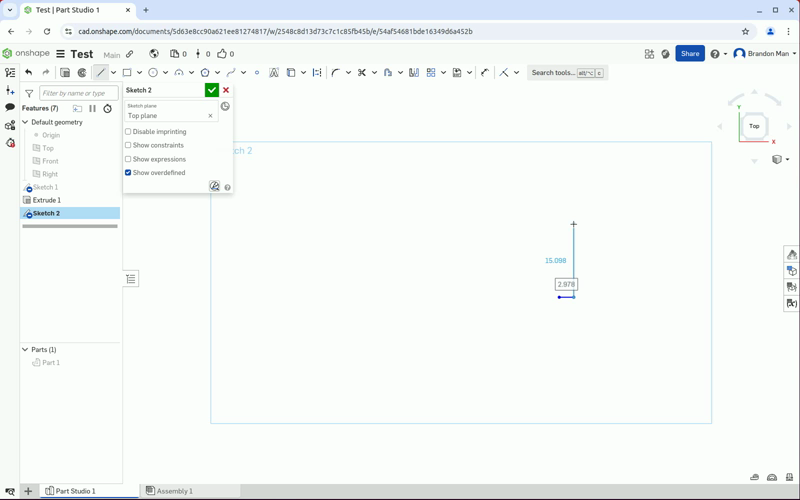
key_up(shift)
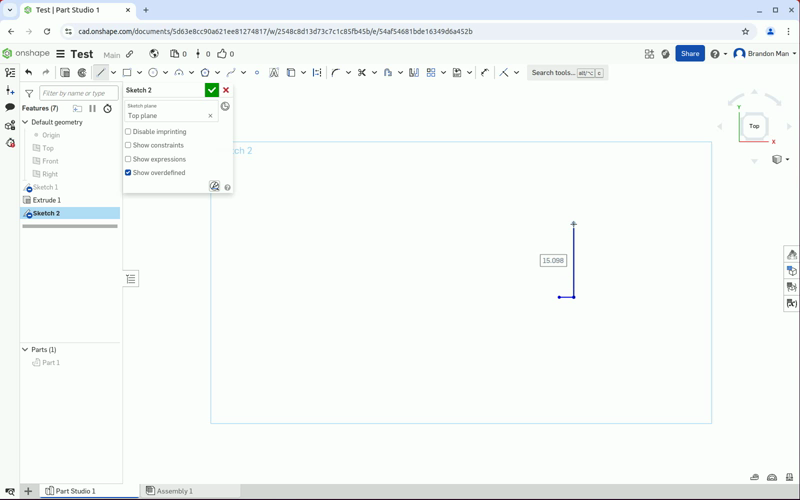
key_down(shift)
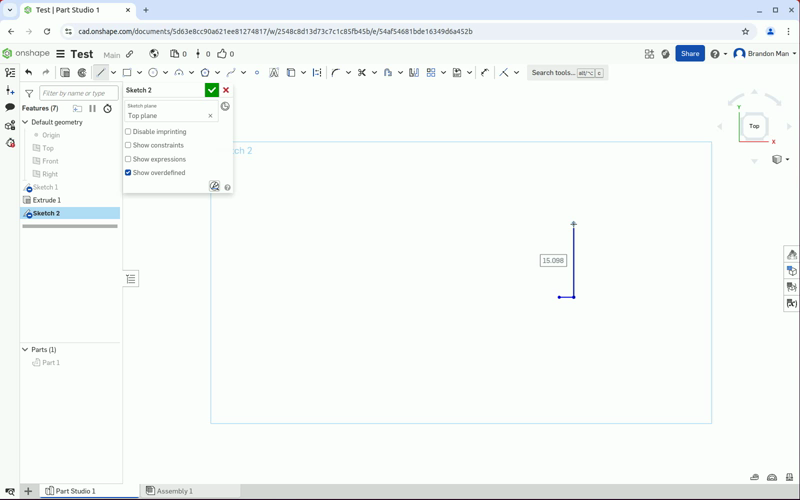
mouse_move(589, 223)
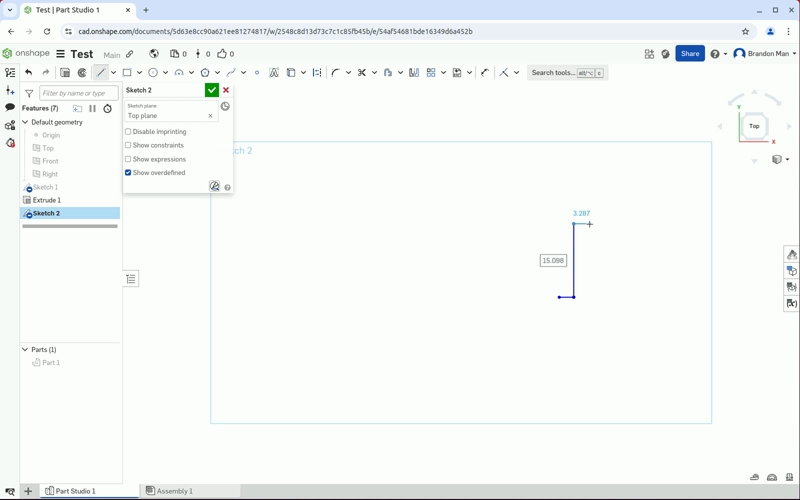
mouse_move(559, 223)
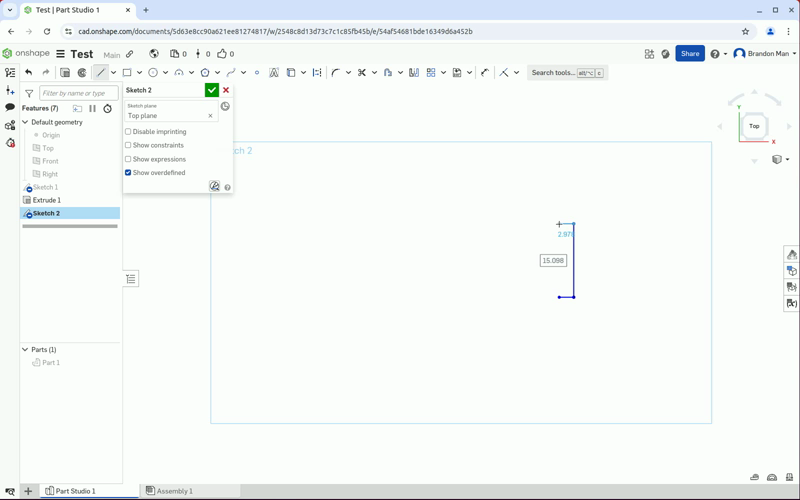
click(559, 223)
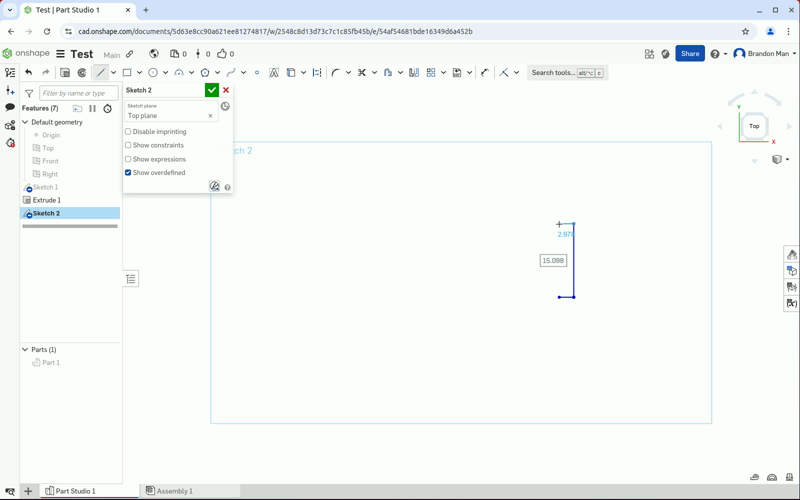
key_up(shift)
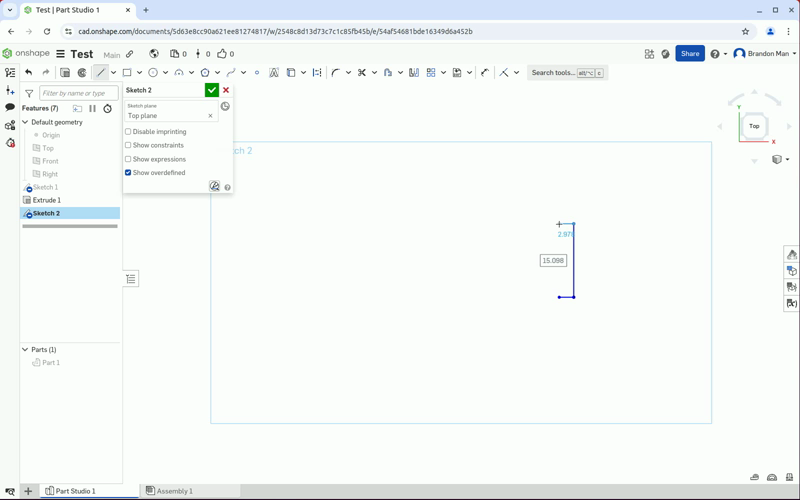
key_down(shift)
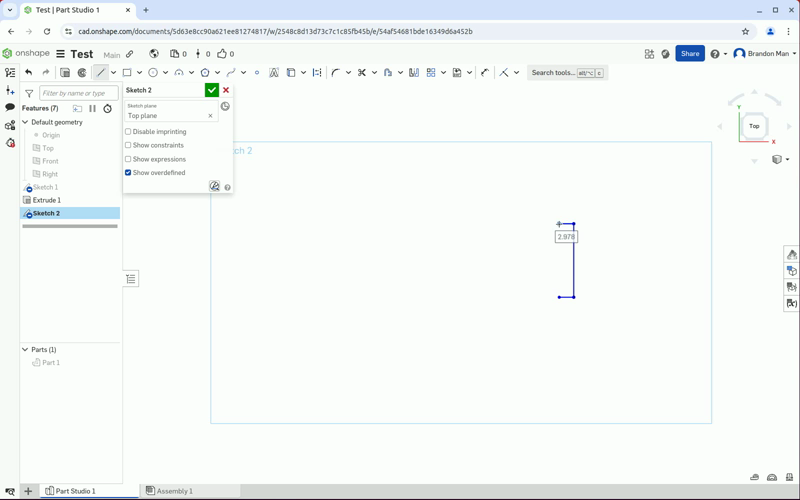
mouse_move(589, 223)
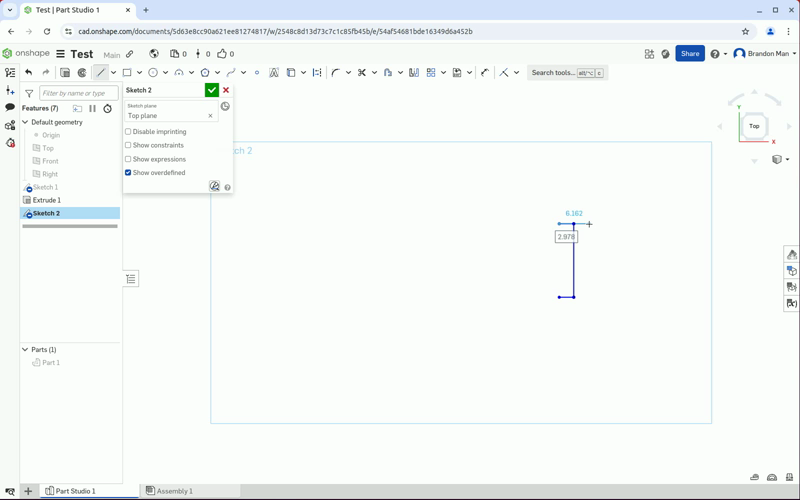
mouse_move(559, 267)
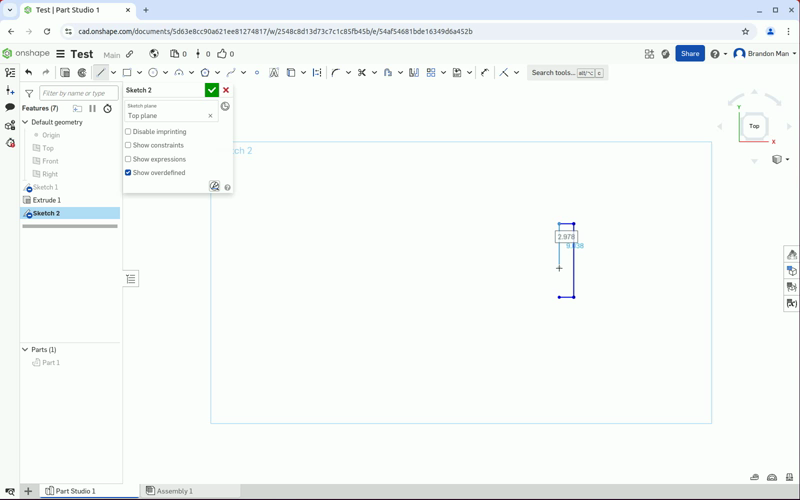
click(559, 267)
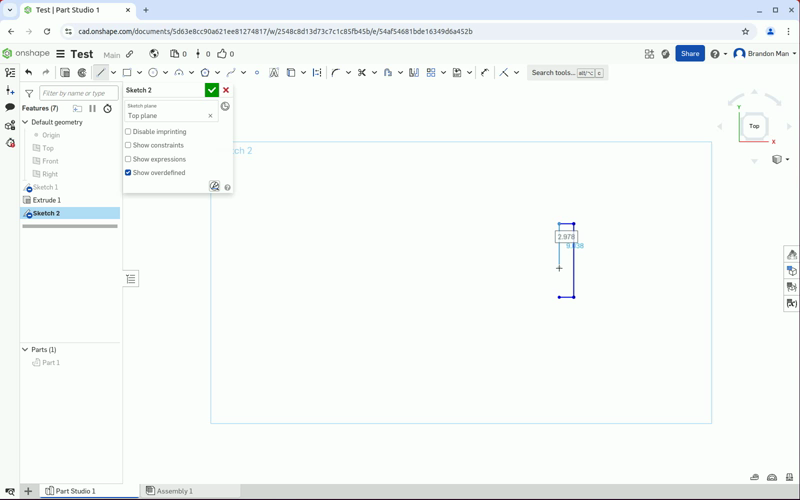
key_up(shift)
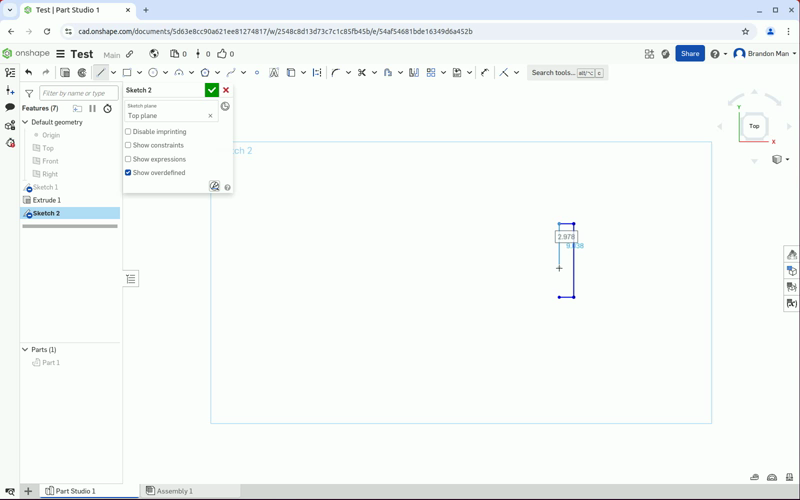
mouse_move(589, 267)
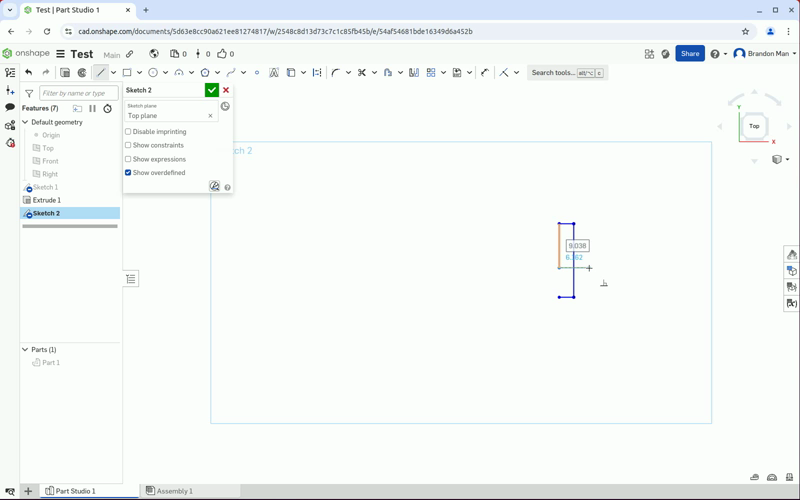
key_down(shift)
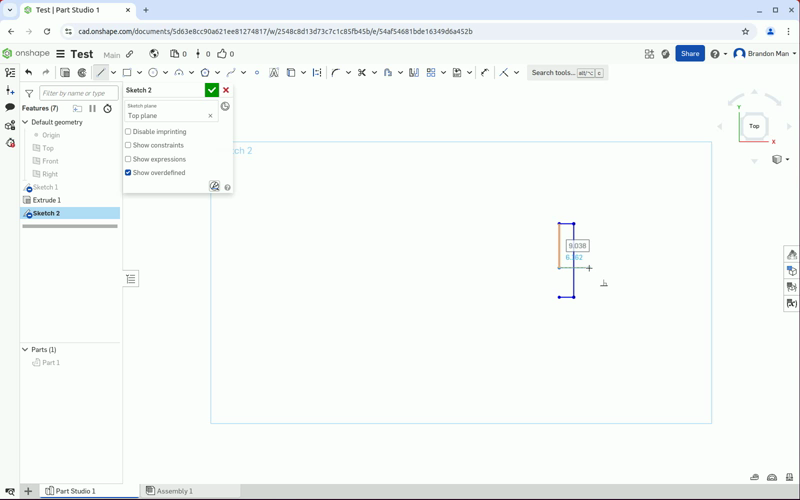
mouse_move(559, 297)
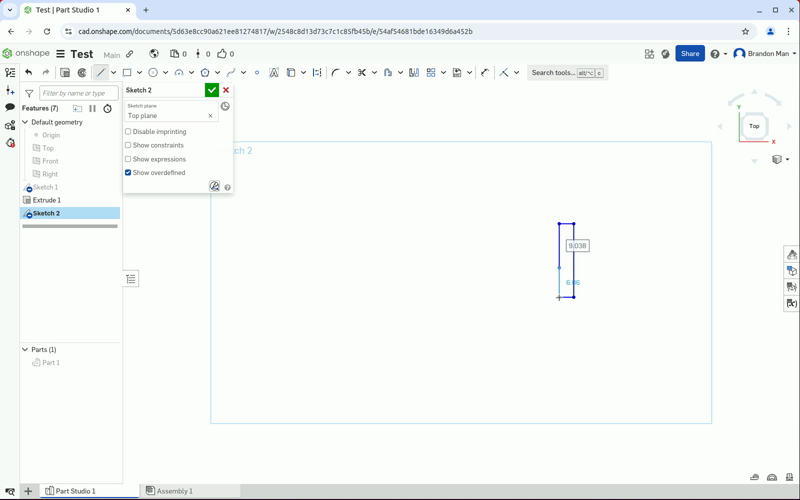
key_up(shift)
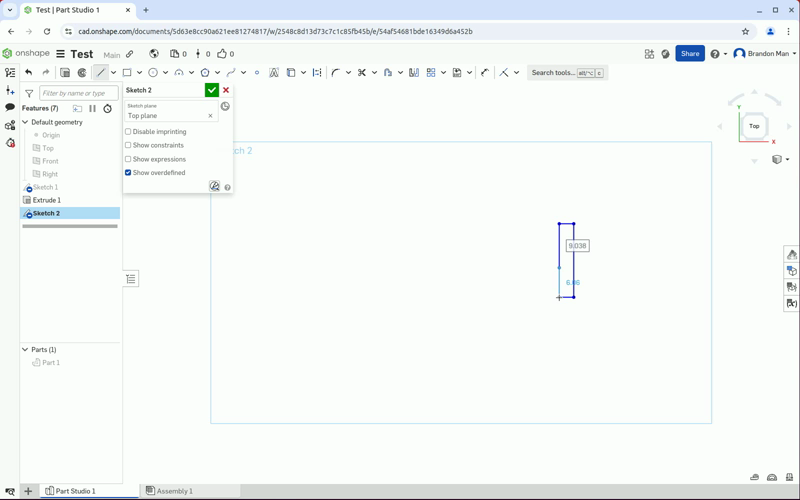
click(559, 297)
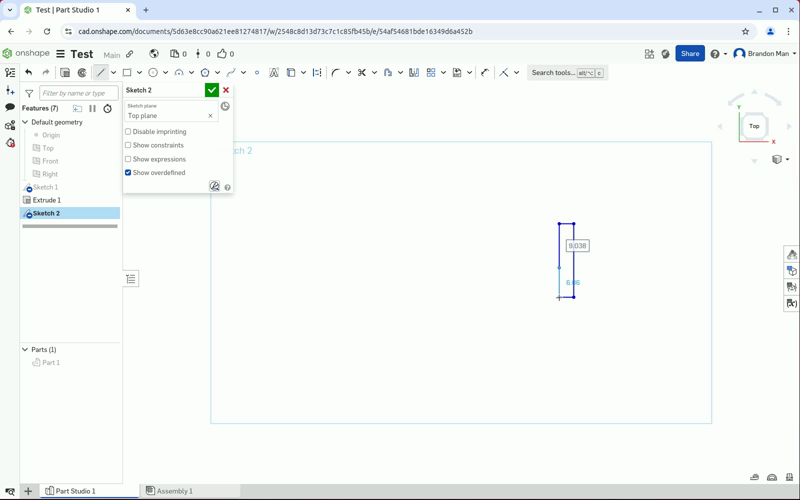
key(esc)
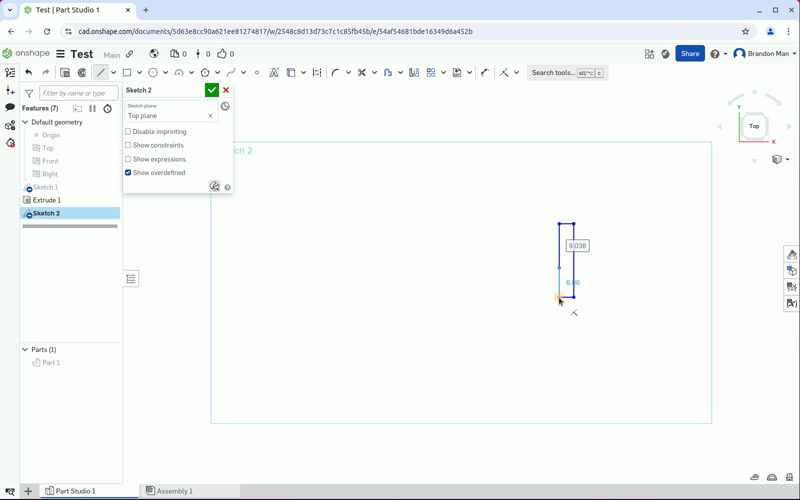
mouse_move(571, 249)
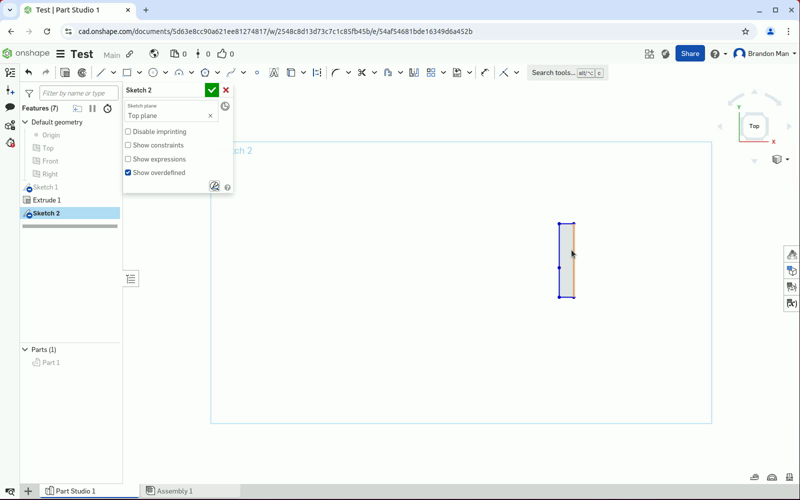
scroll(6)
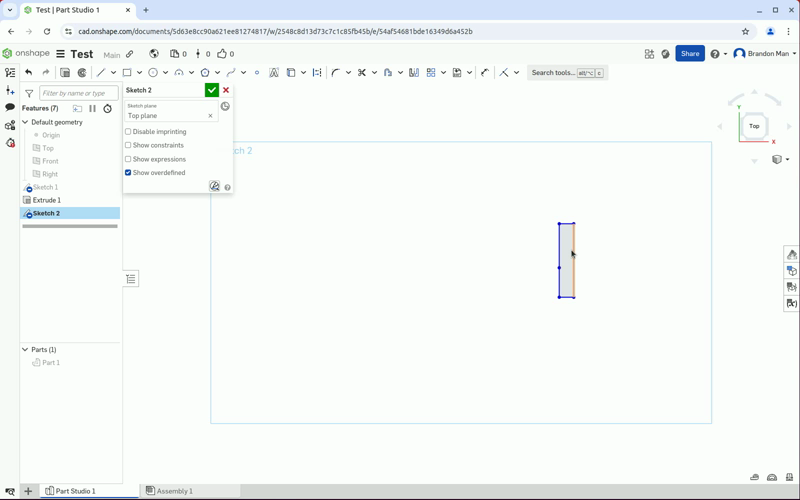
scroll(6)
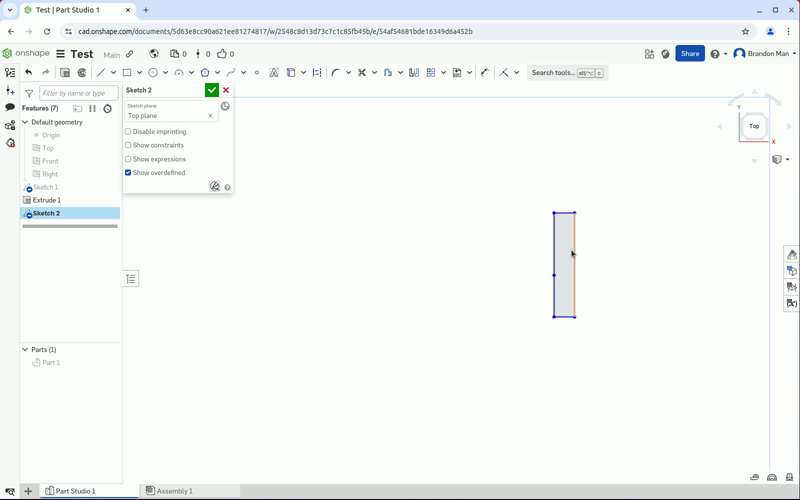
scroll(6)
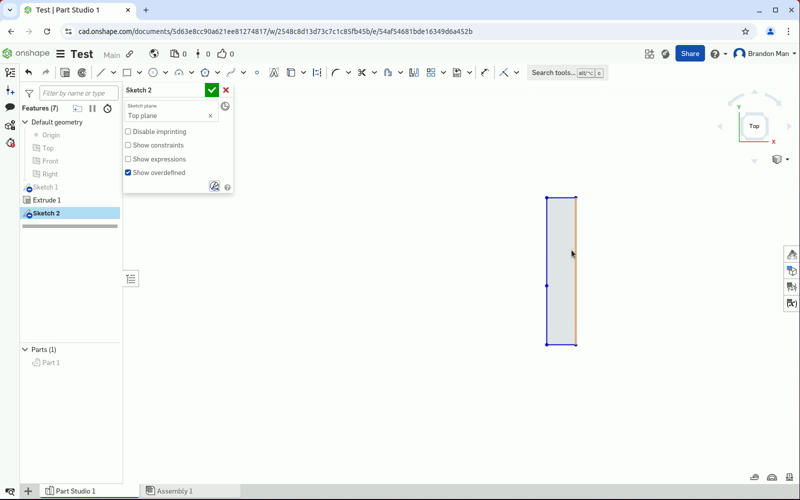
scroll(6)
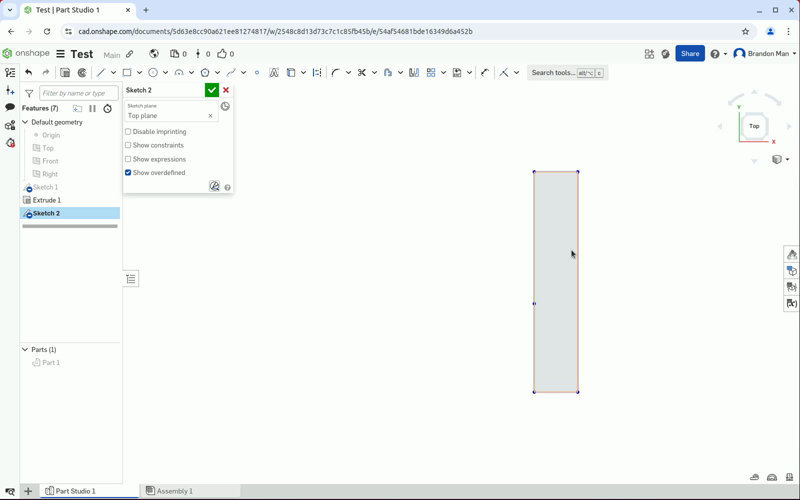
scroll(6)
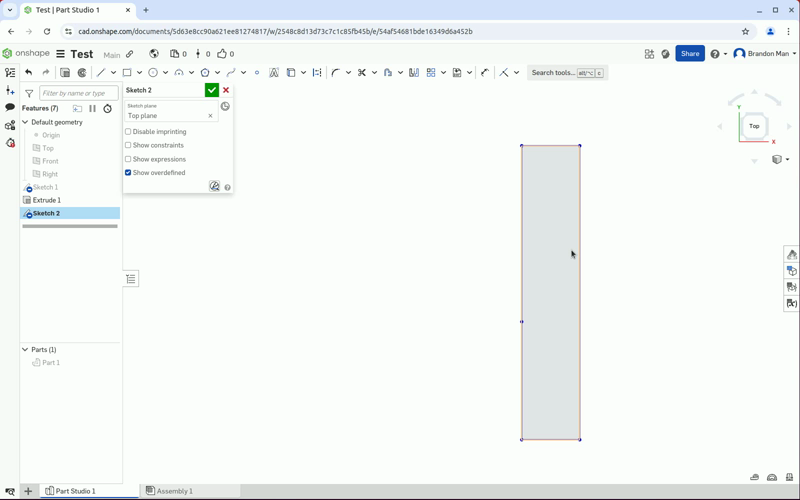
scroll(6)
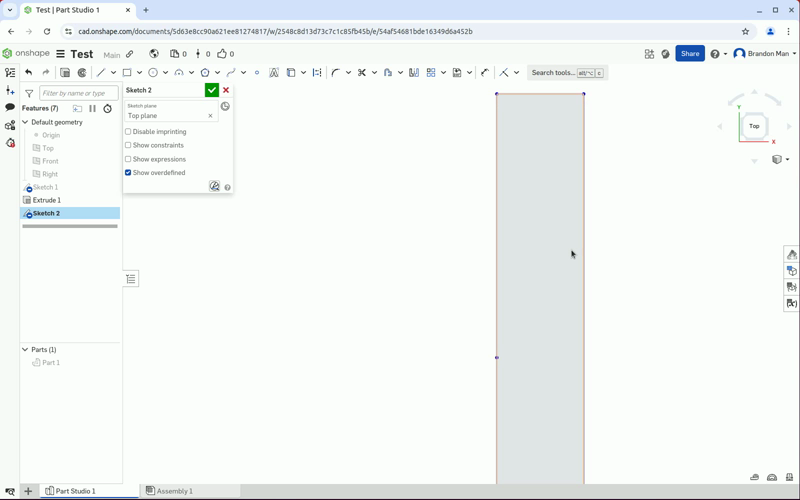
scroll(6)
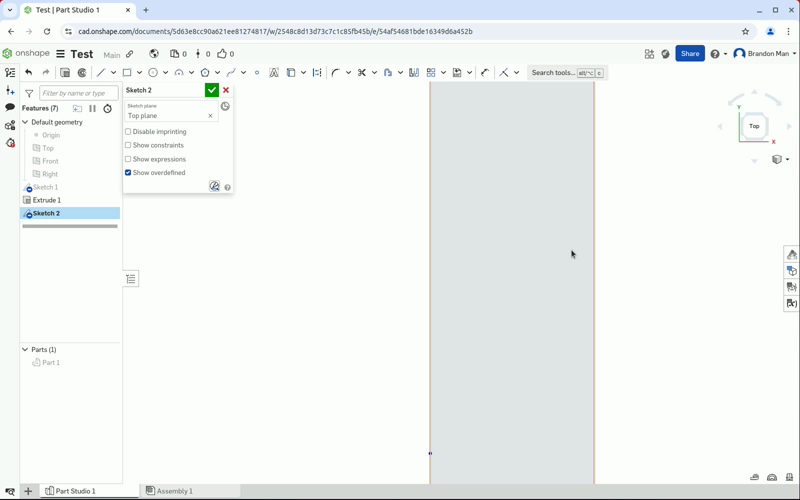
click(571, 249)
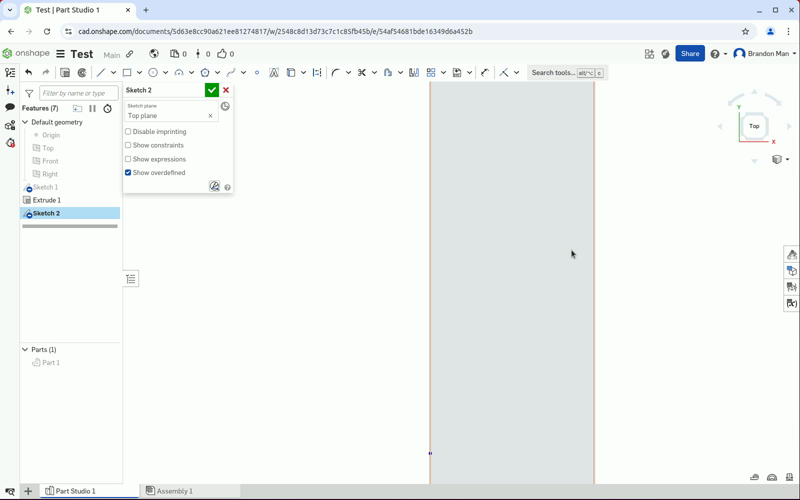
scroll(-6)
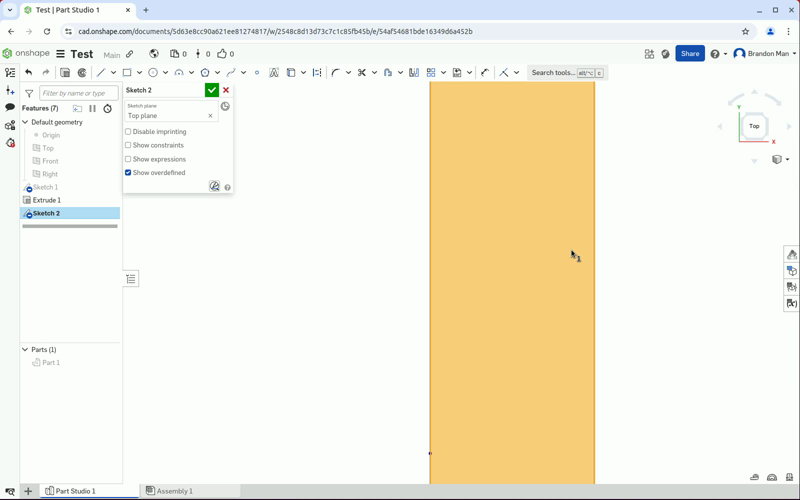
scroll(-6)
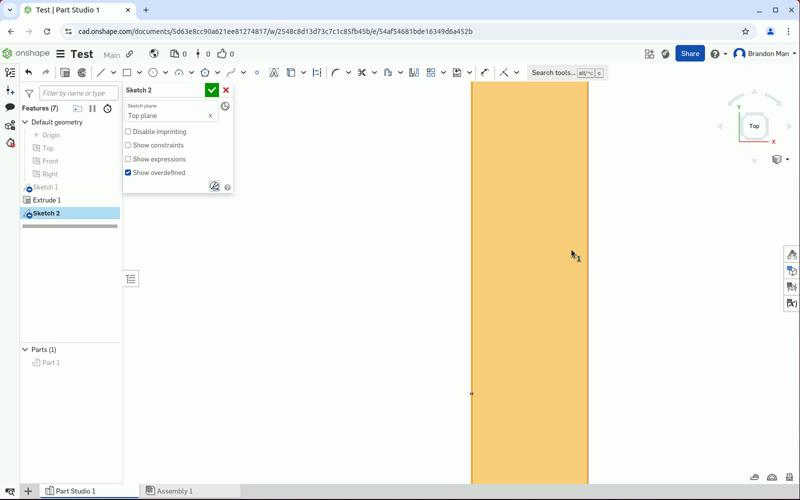
scroll(-6)
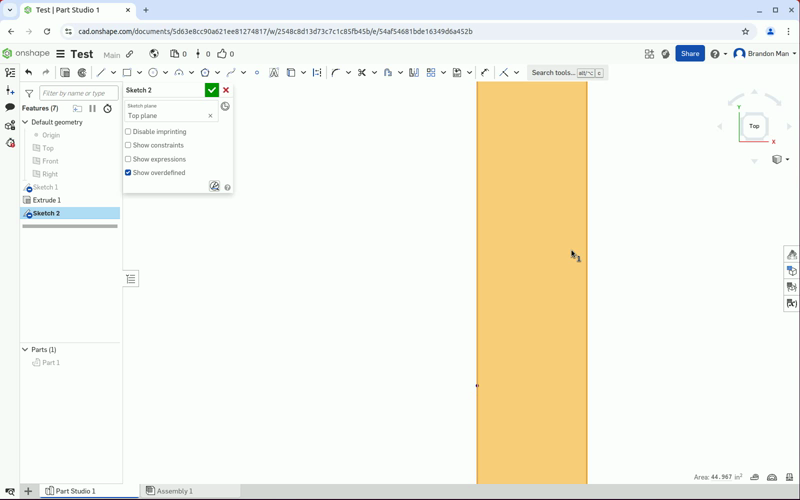
scroll(-6)
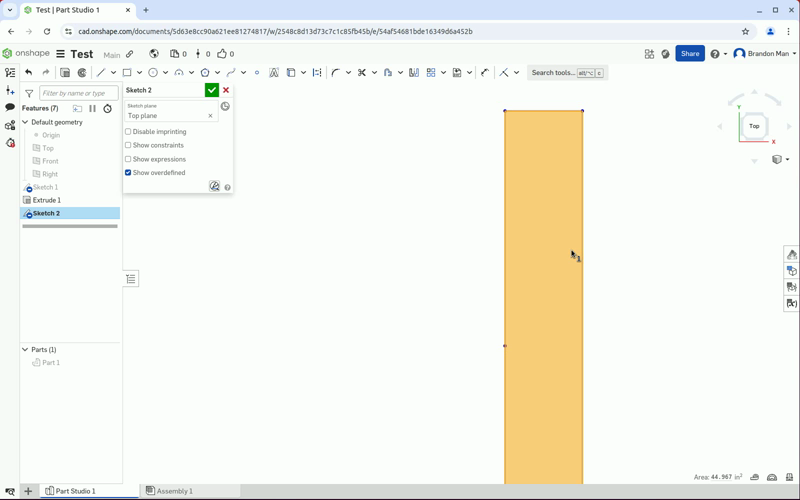
scroll(-6)
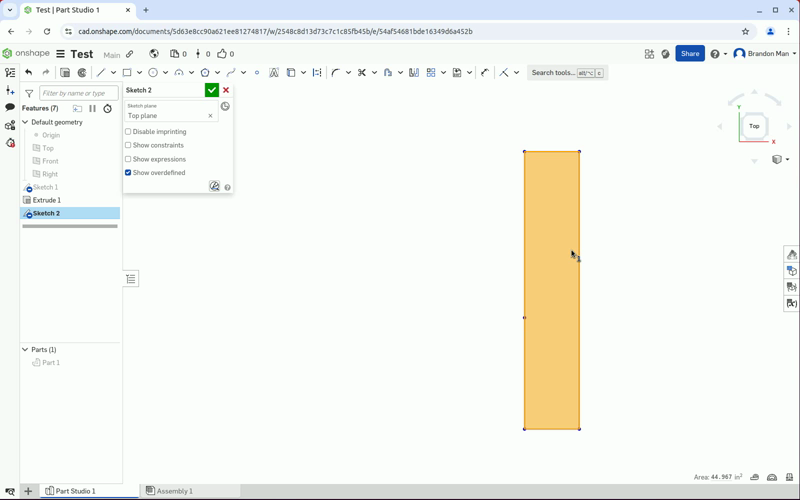
scroll(-6)
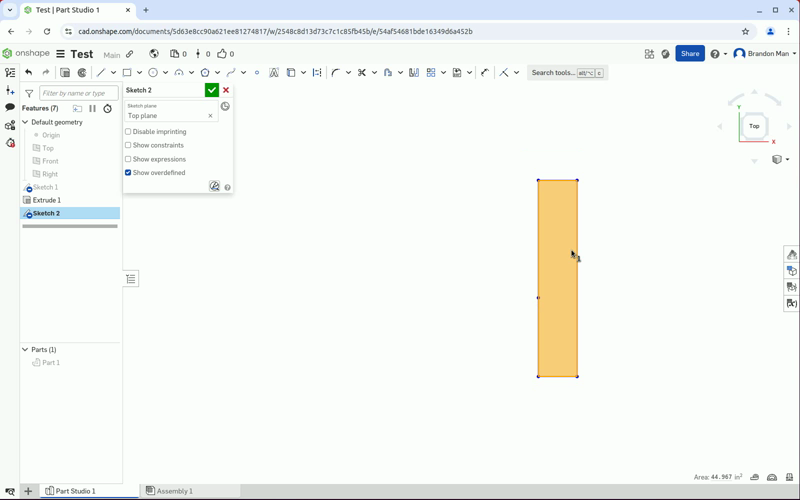
scroll(-6)
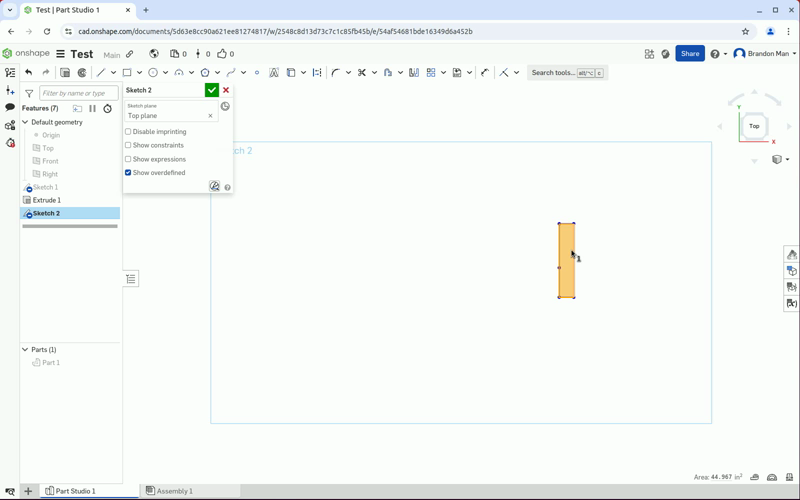
mouse_move(73, 352)
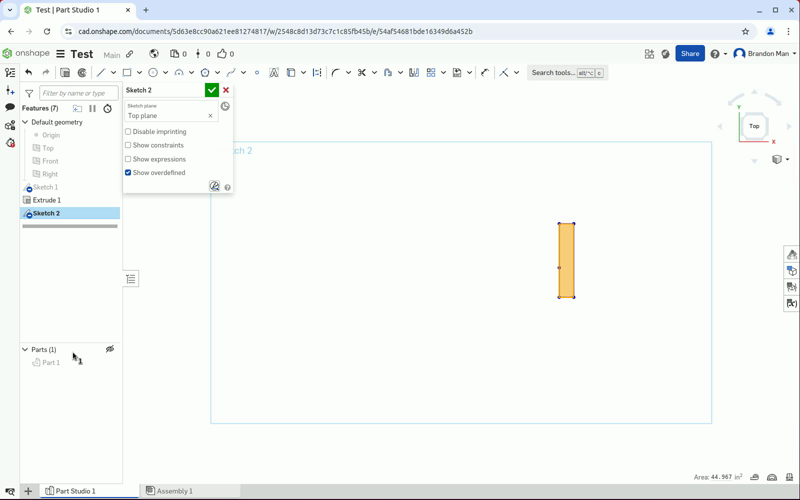
key(shift+y)
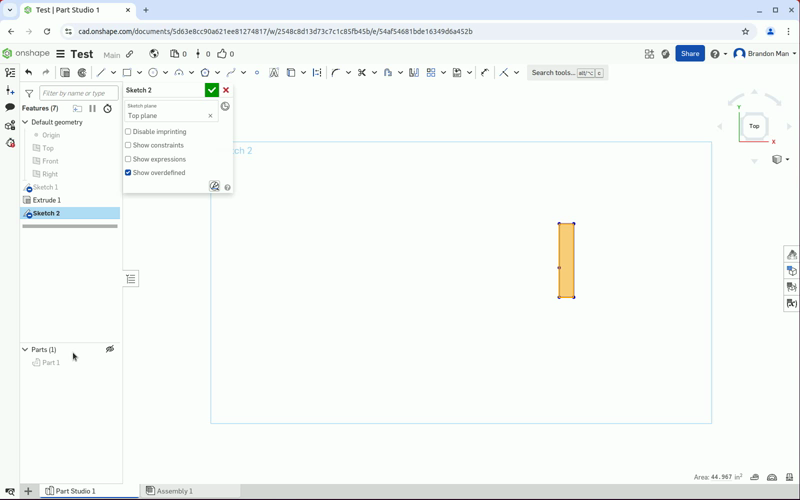
key(shift+e)
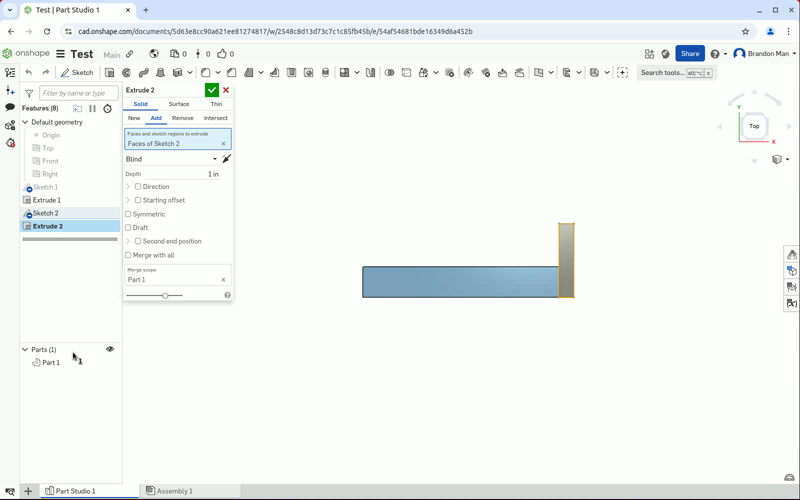
mouse_move(143, 106)
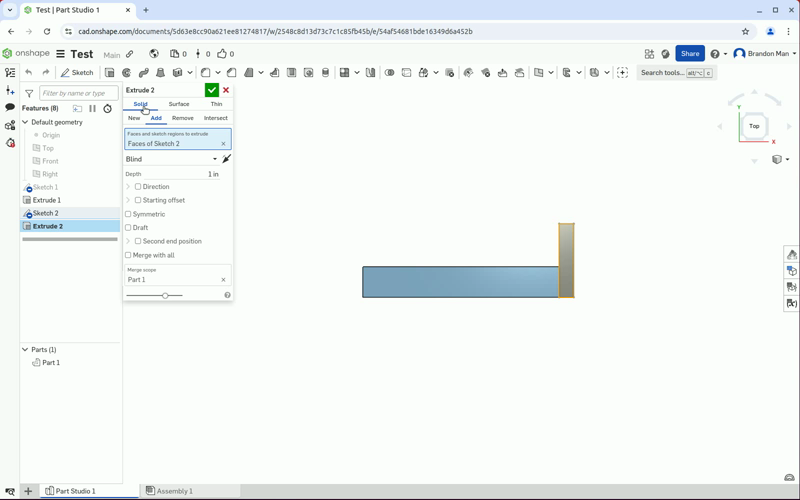
click(143, 106)
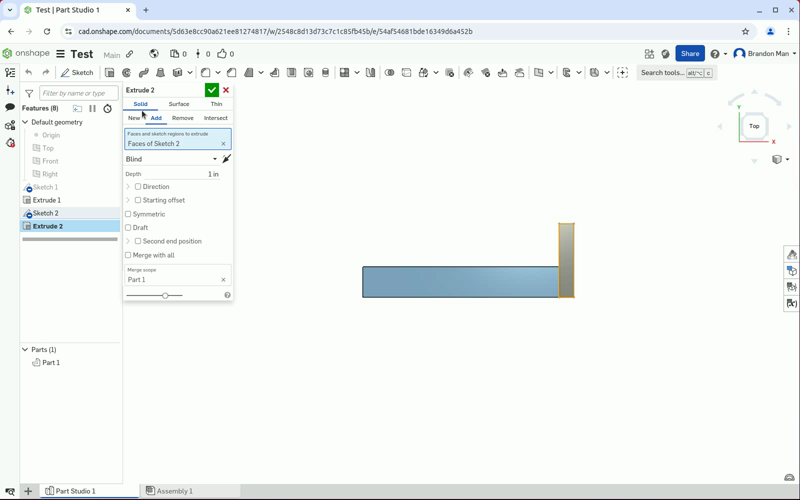
mouse_move(137, 120)
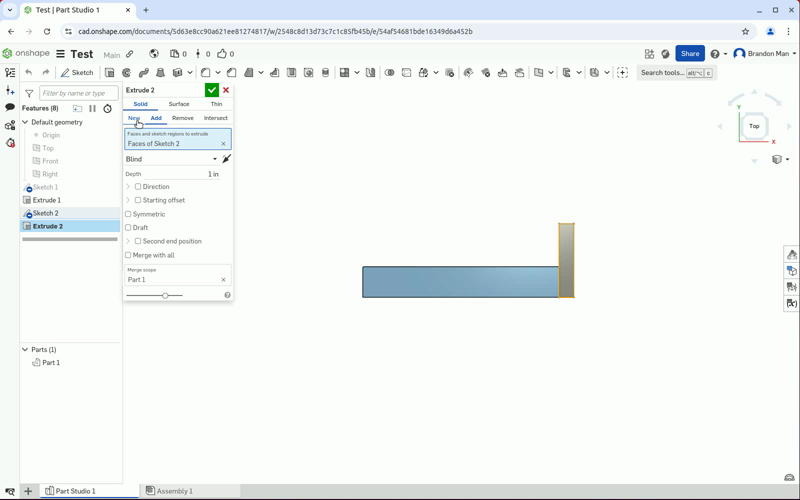
click(137, 120)
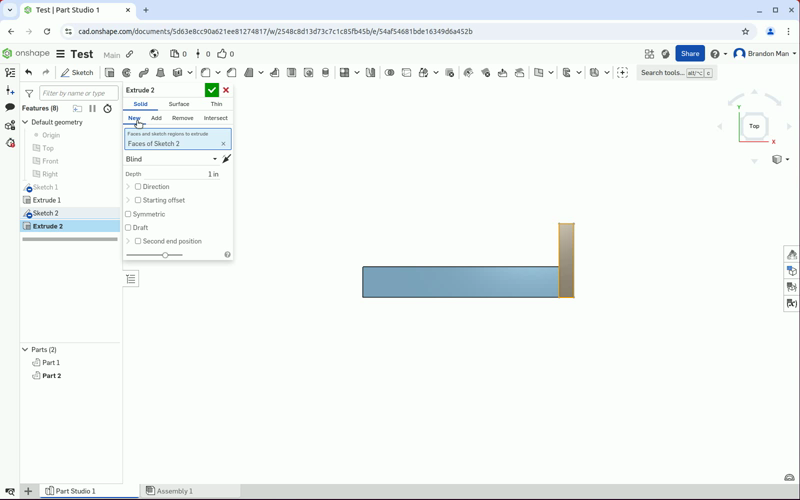
key(tab, 4)
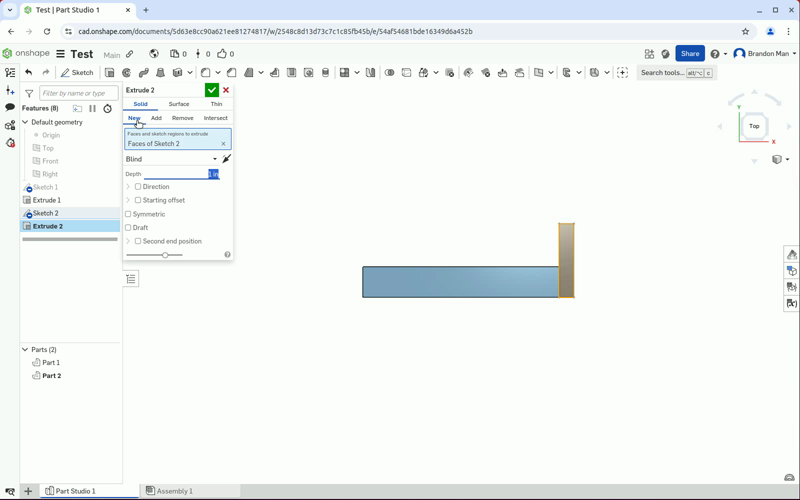
text(-0.241)
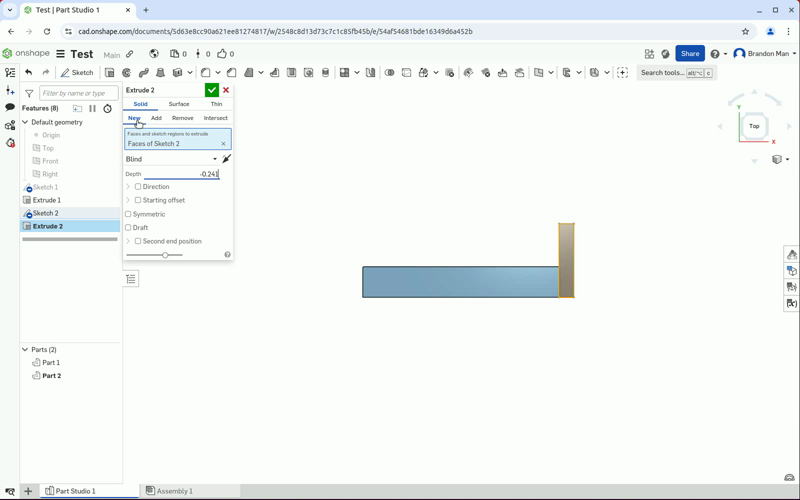
key(enter)
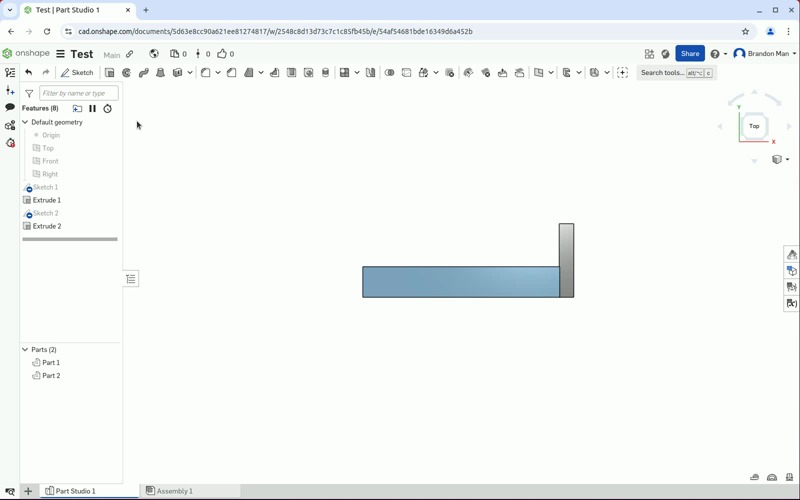
key(shift+h)
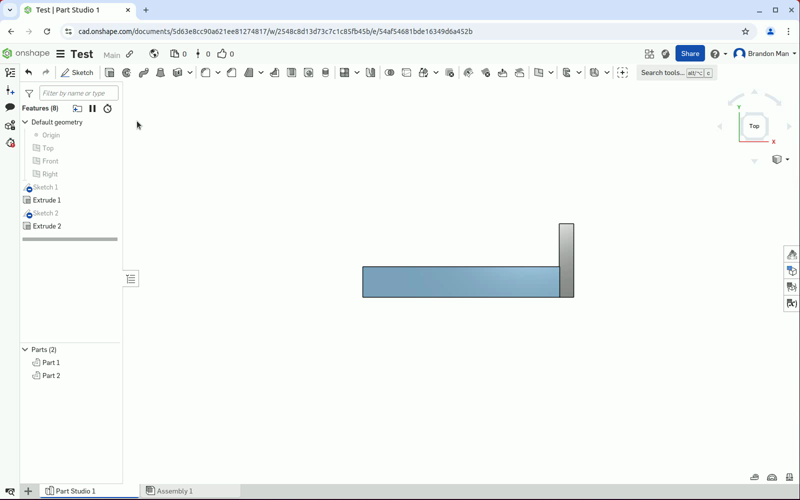
key(shift+h)
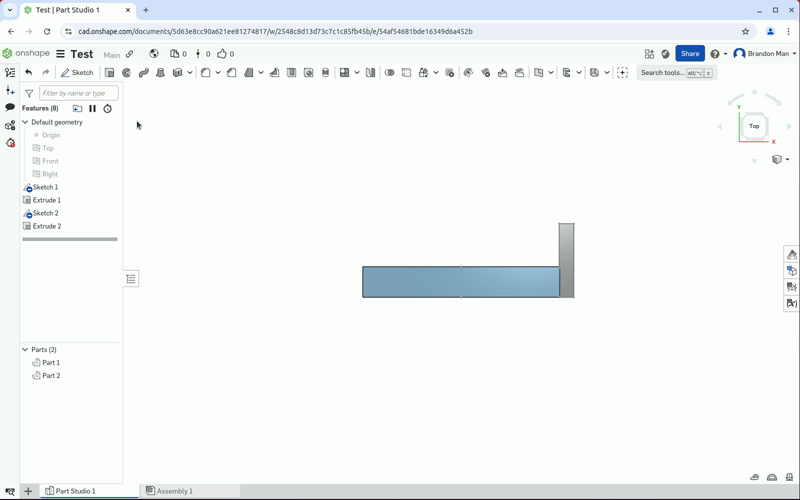
key(shift+7)
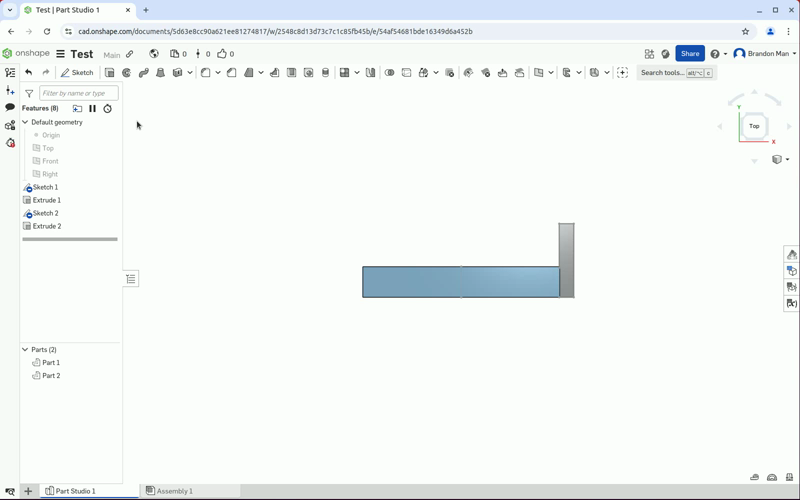
key(up, 3)
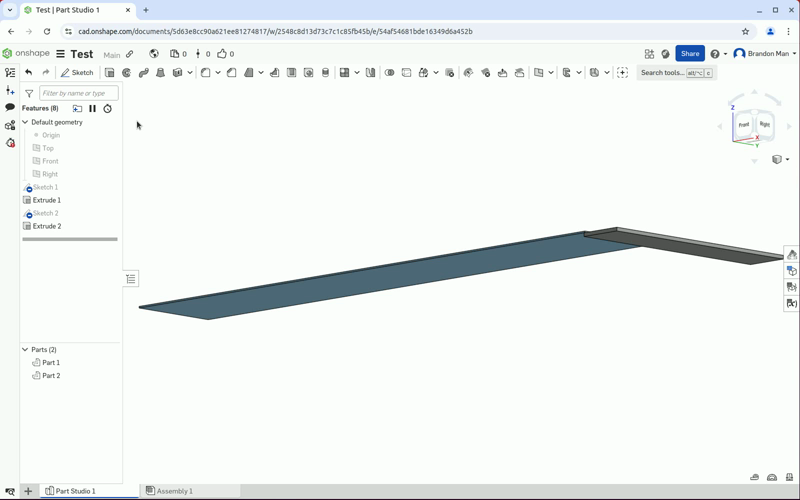
key(left, 3)
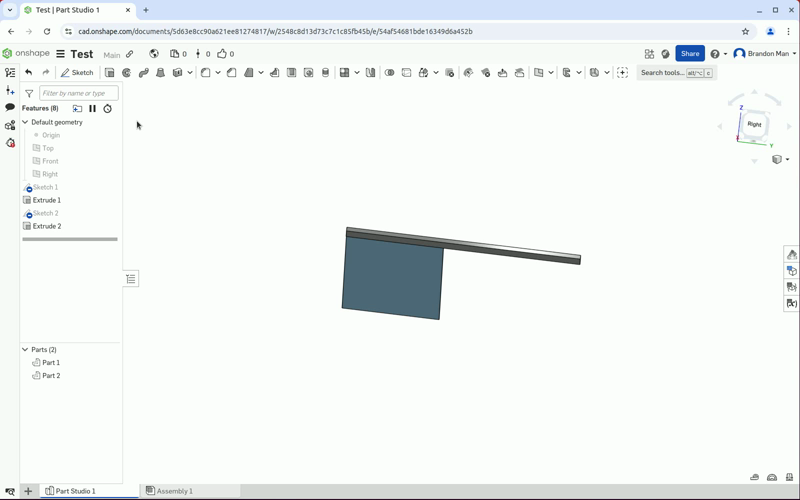
key(right, 3)
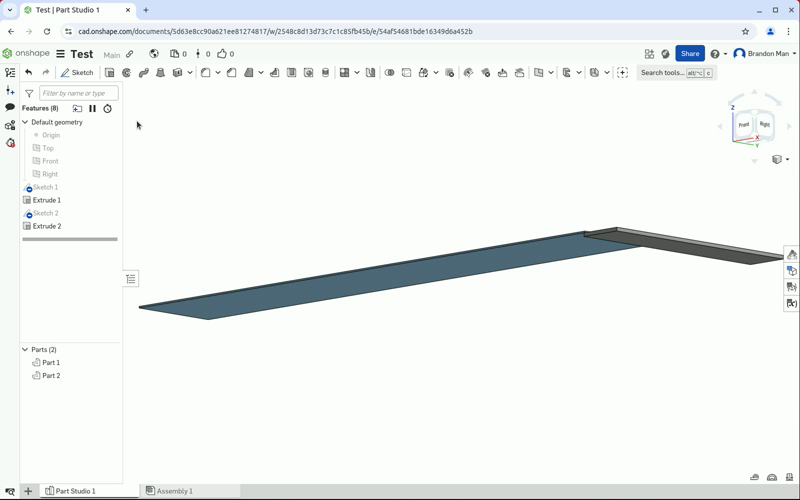
key(down, 3)
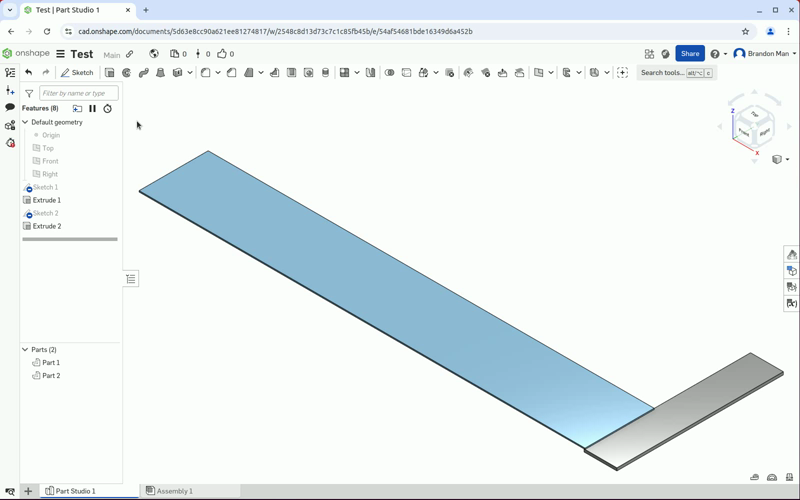
mouse_move(73, 189)
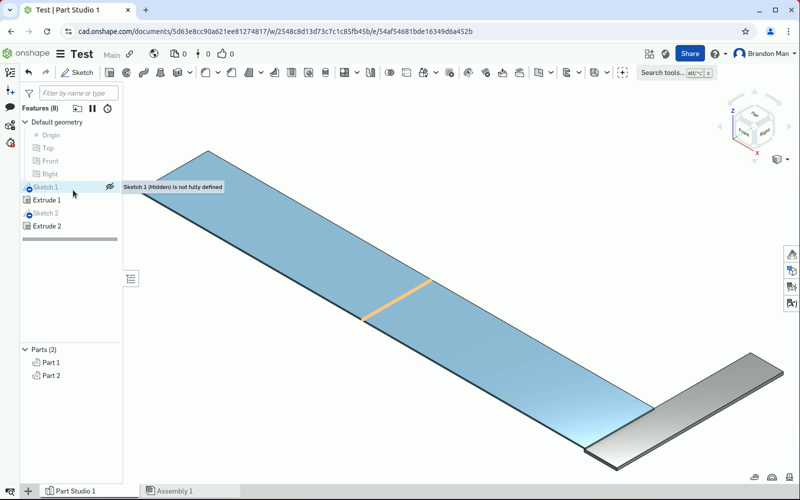
click(73, 189)